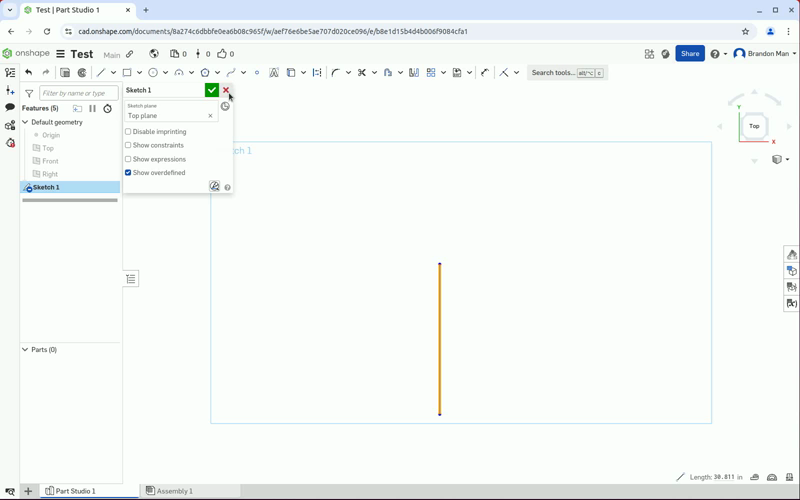
key(shift+h)
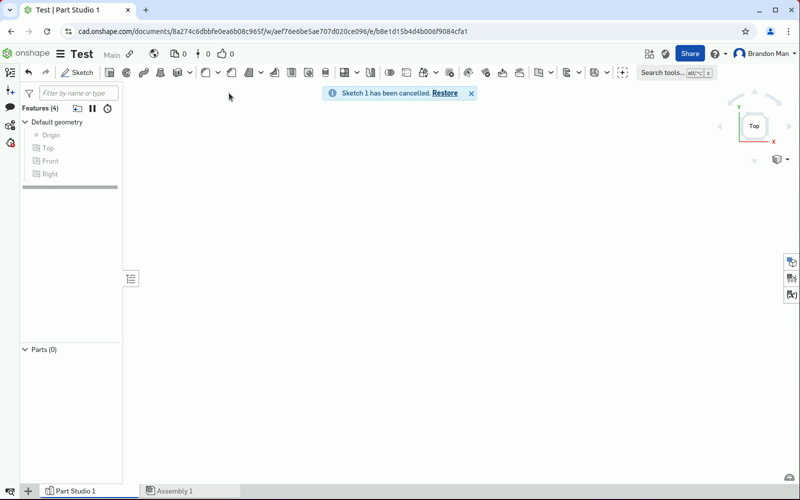
mouse_move(73, 352)
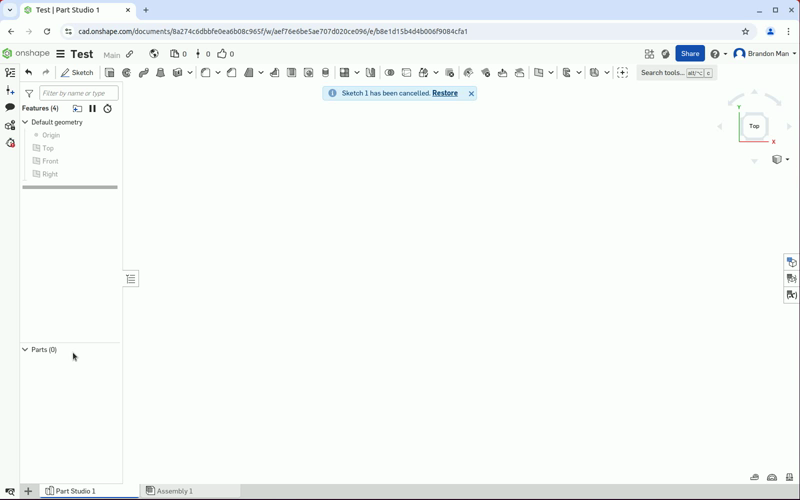
key(y)
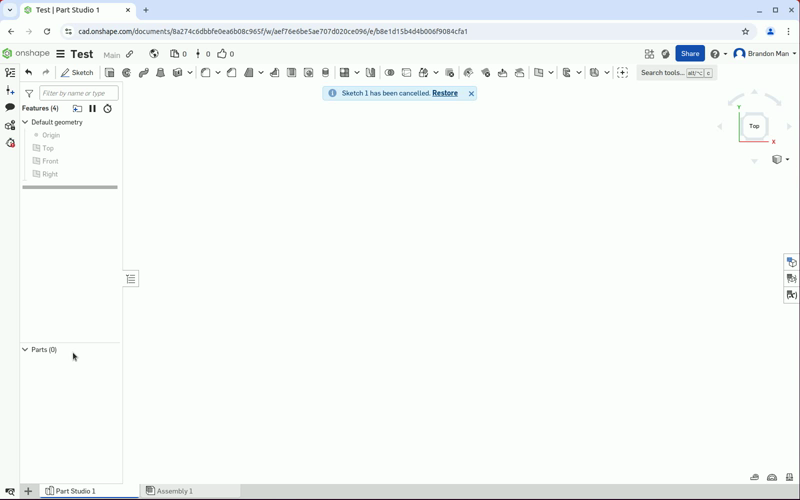
key(shift+p)
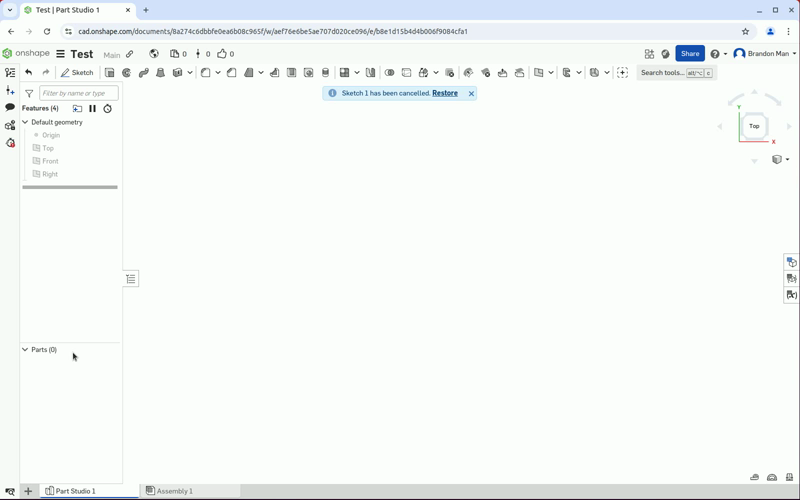
key(space)
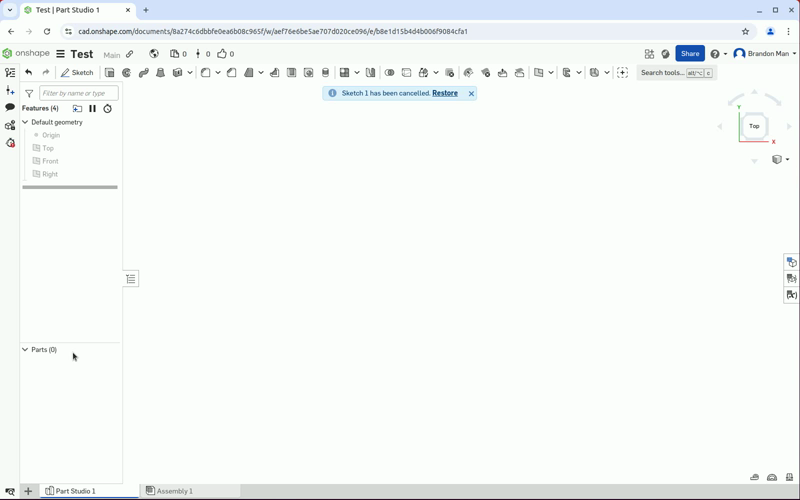
key_down(shift)
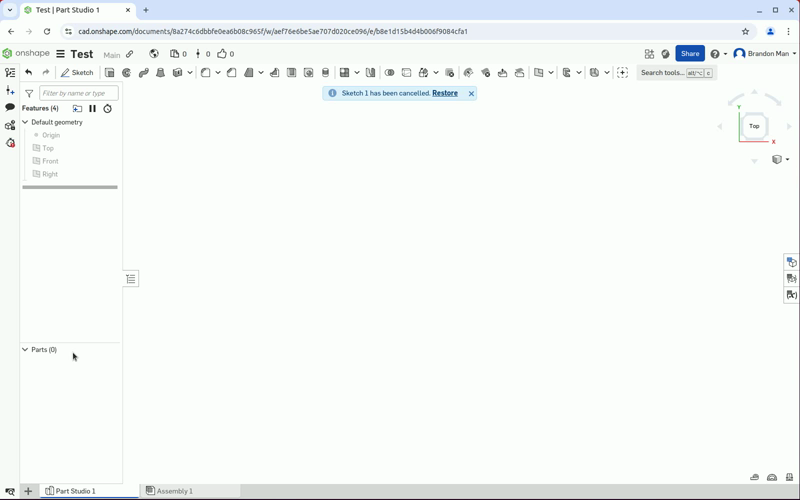
key(up)
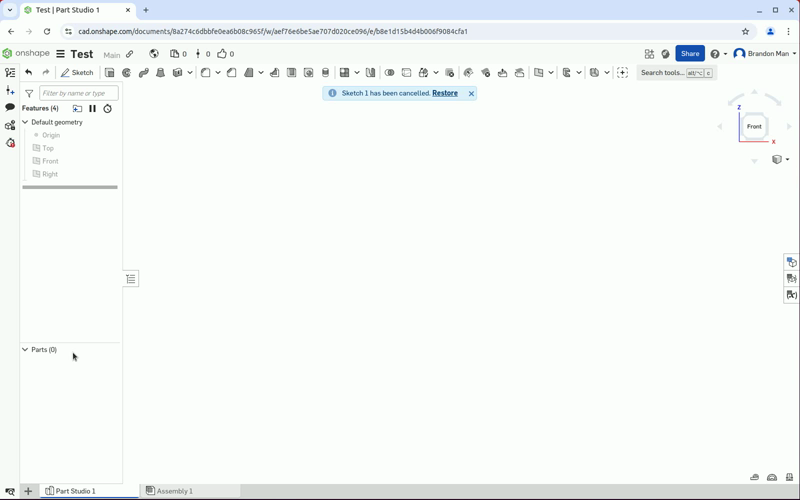
key_up(shift)
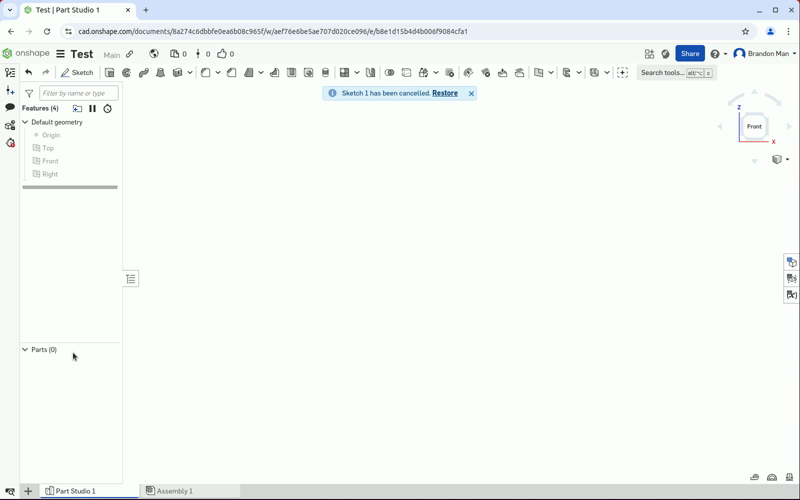
mouse_move(73, 352)
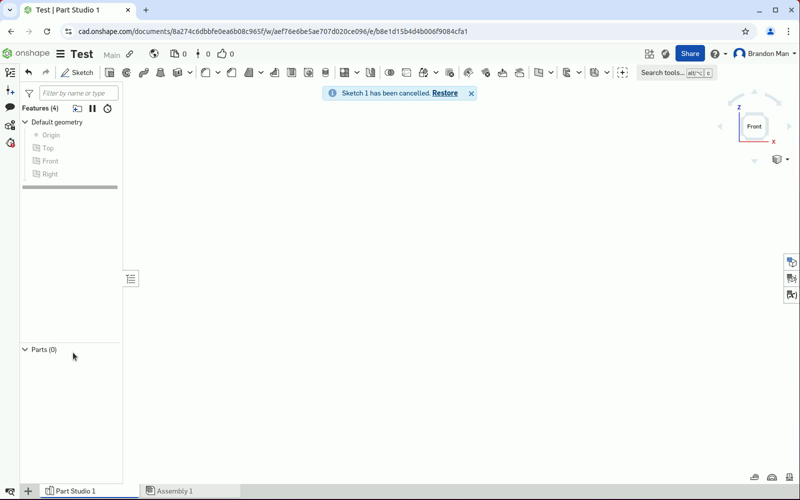
key(shift+y)
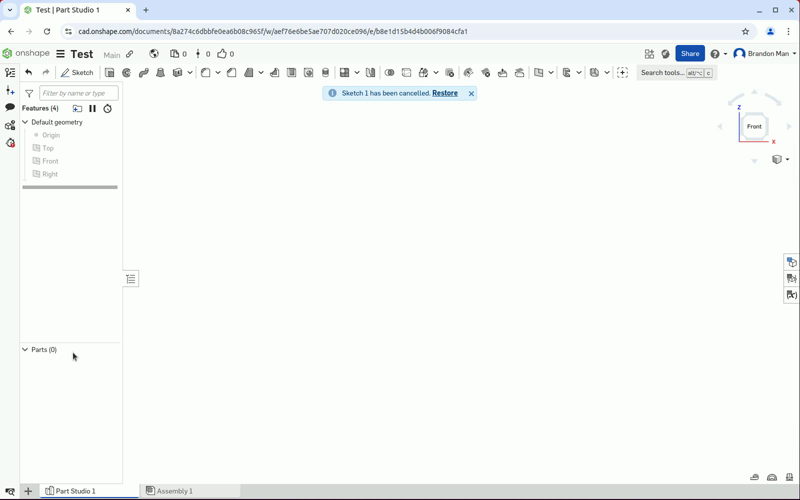
key(shift+s)
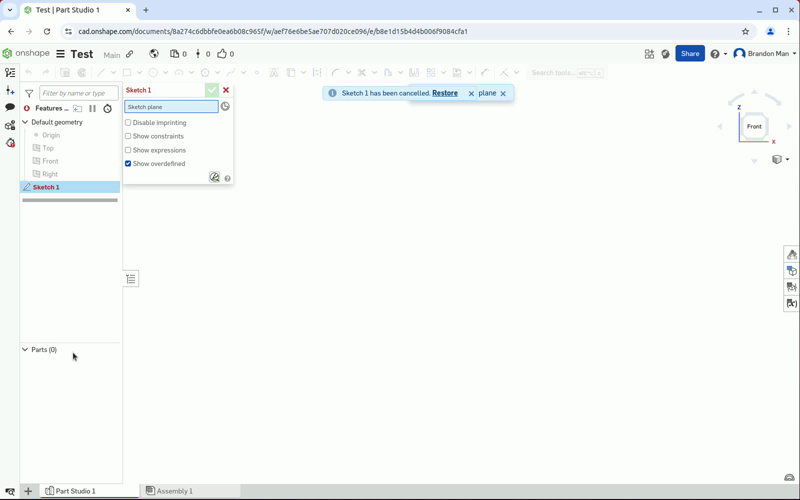
mouse_move(73, 163)
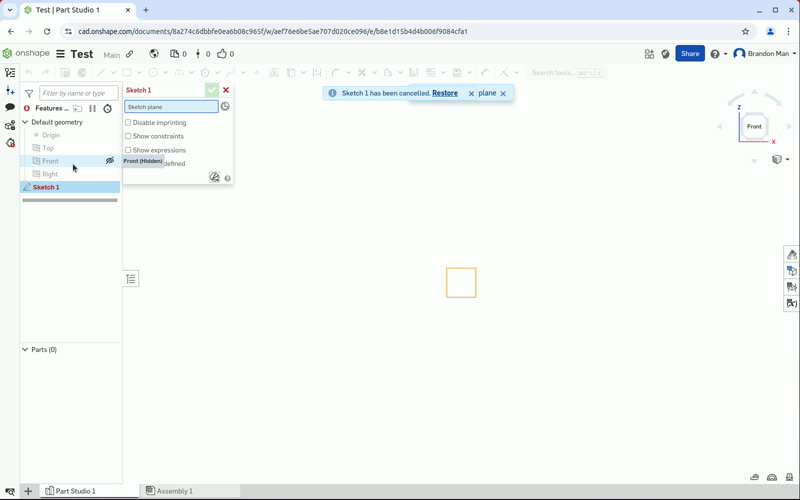
click(73, 163)
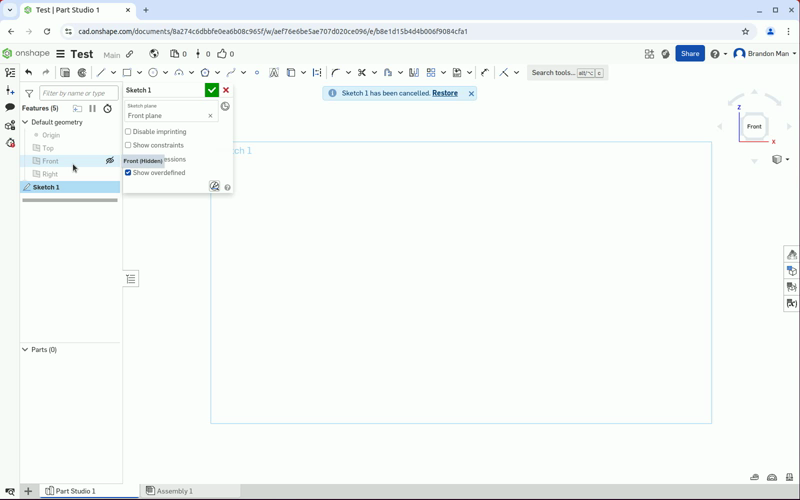
mouse_move(73, 352)
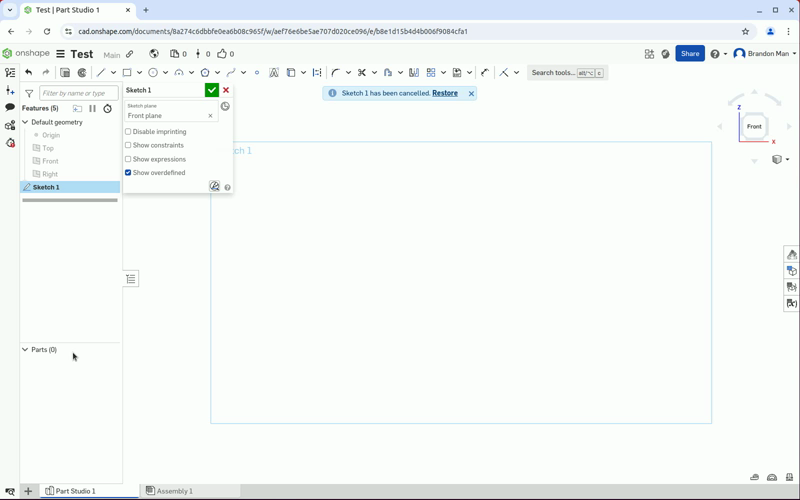
key(y)
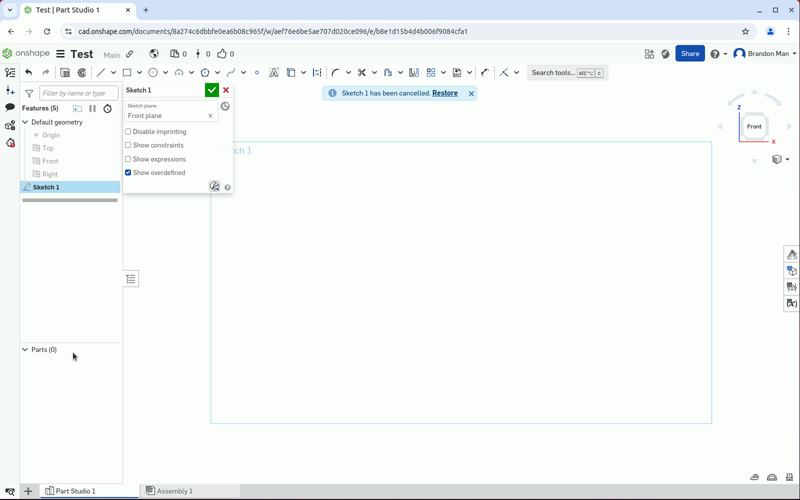
key(c)
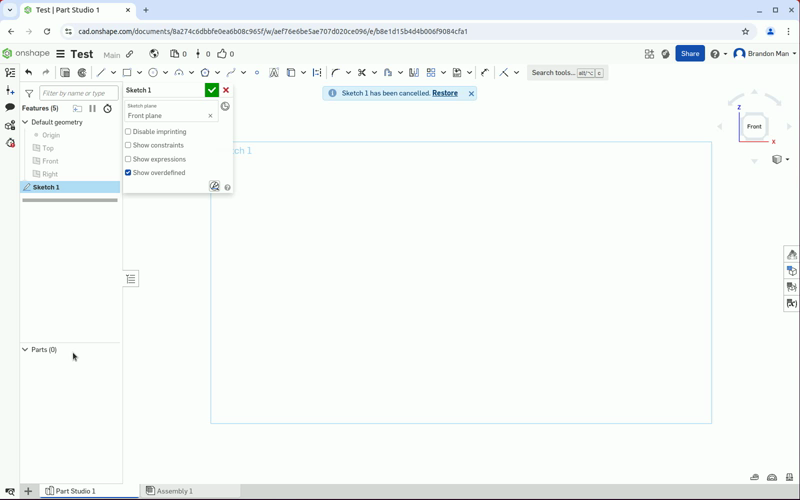
key_down(shift)
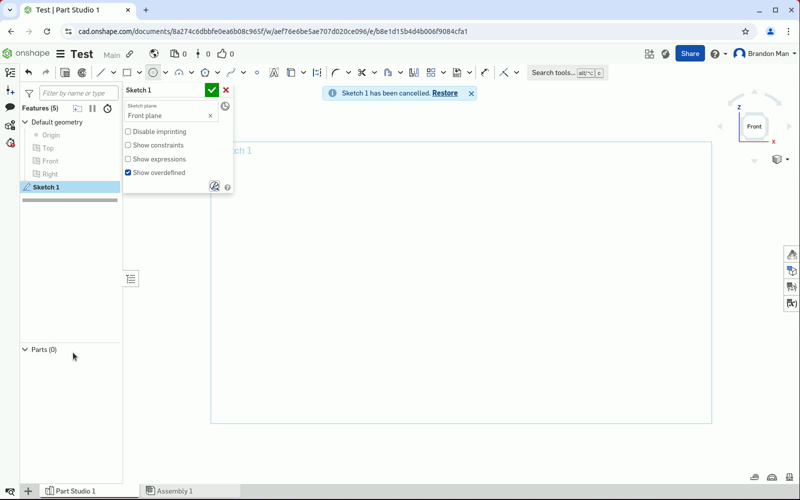
mouse_move(461, 282)
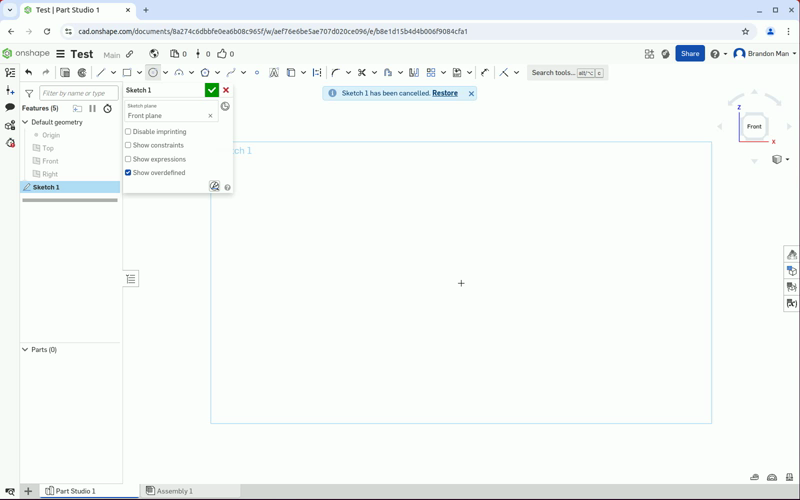
click(461, 282)
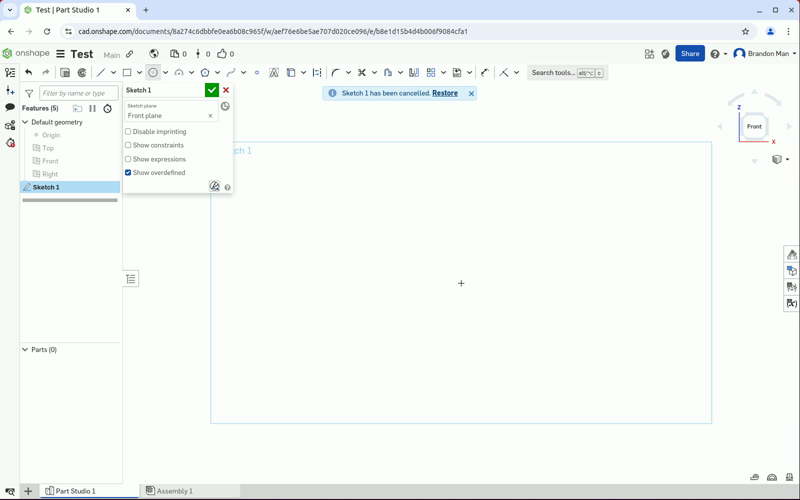
key_up(shift)
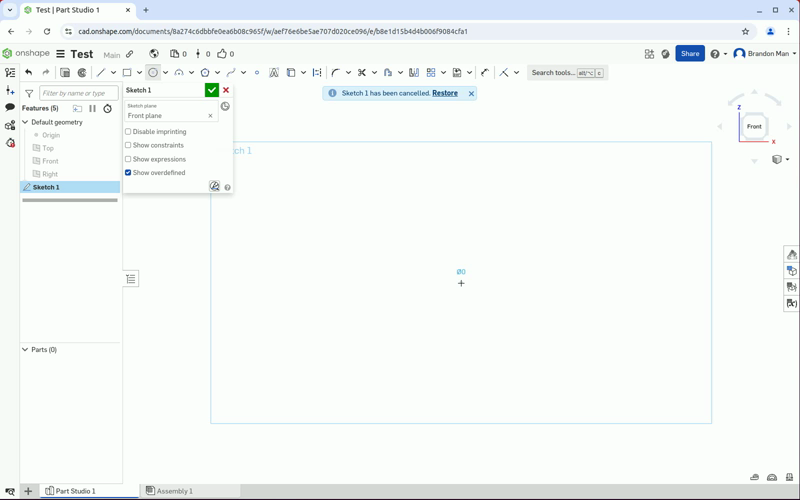
mouse_move(472, 282)
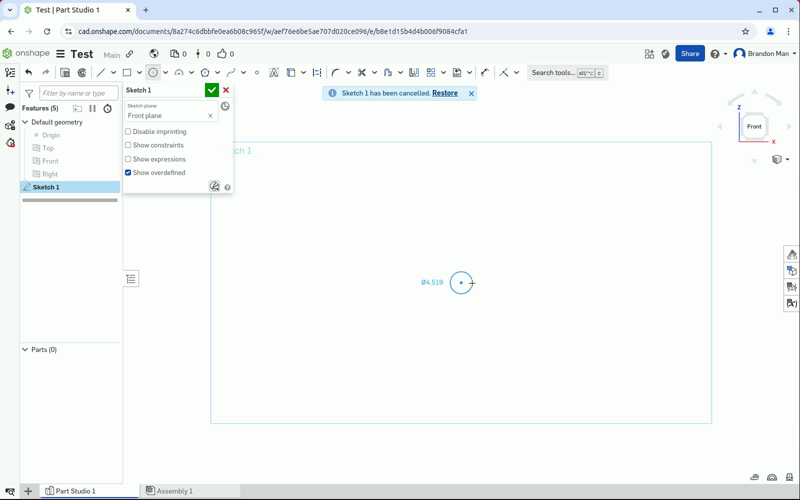
click(472, 282)
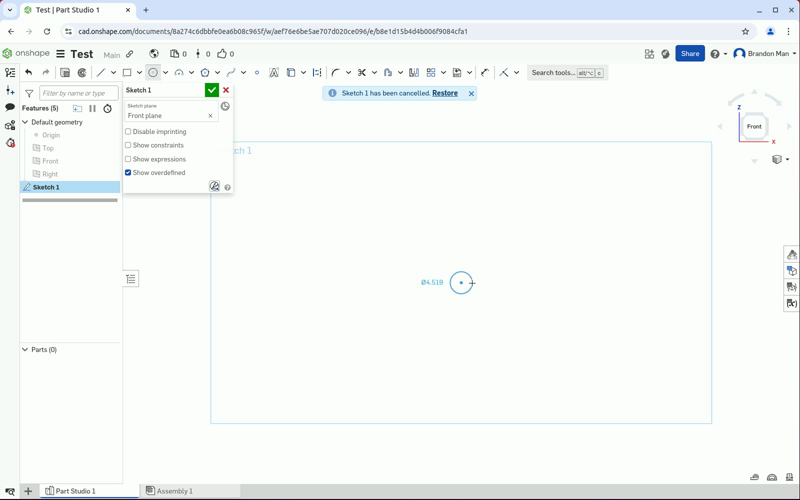
key(esc)
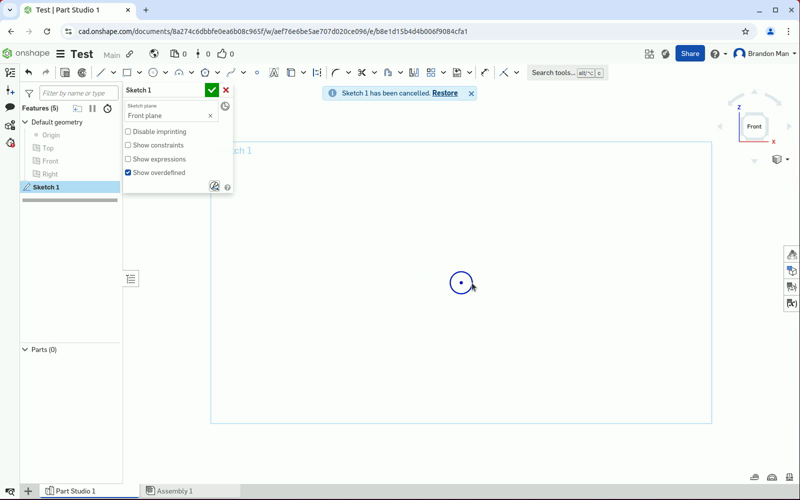
key(c)
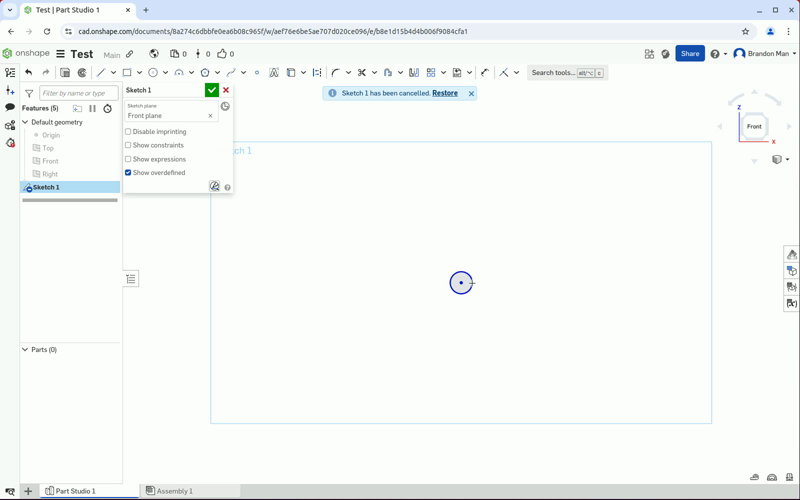
key_down(shift)
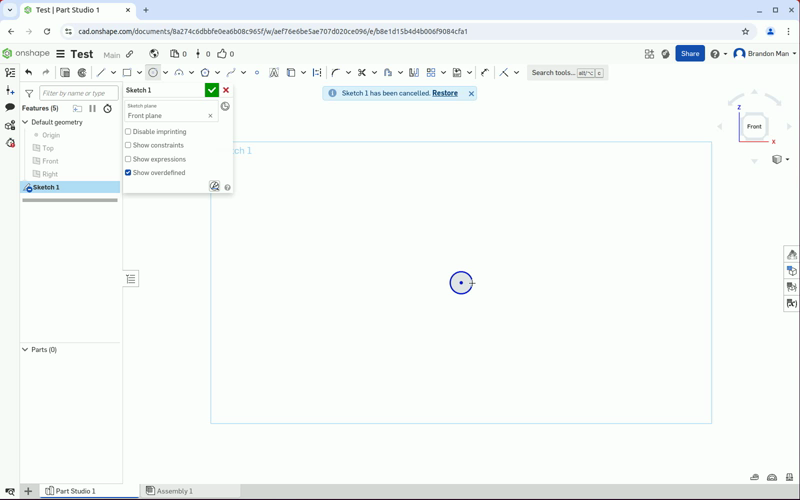
mouse_move(461, 282)
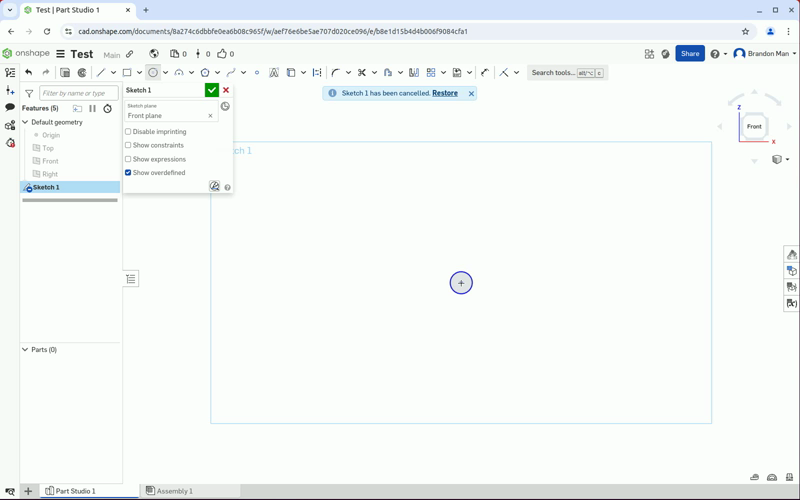
click(461, 282)
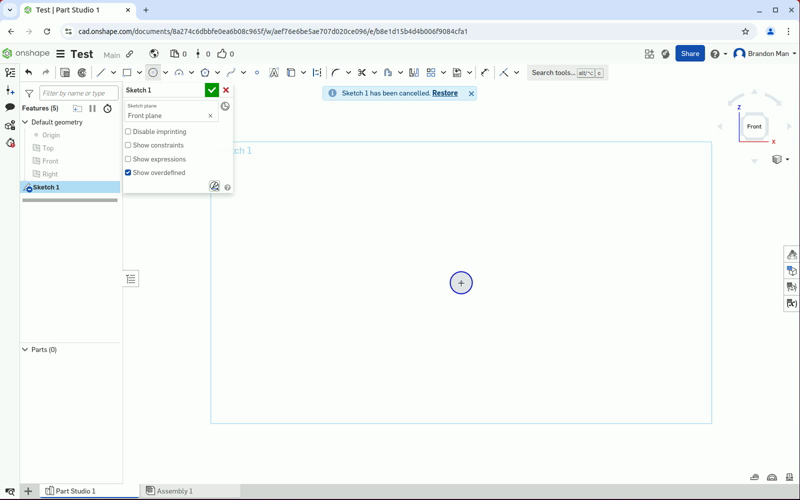
key_up(shift)
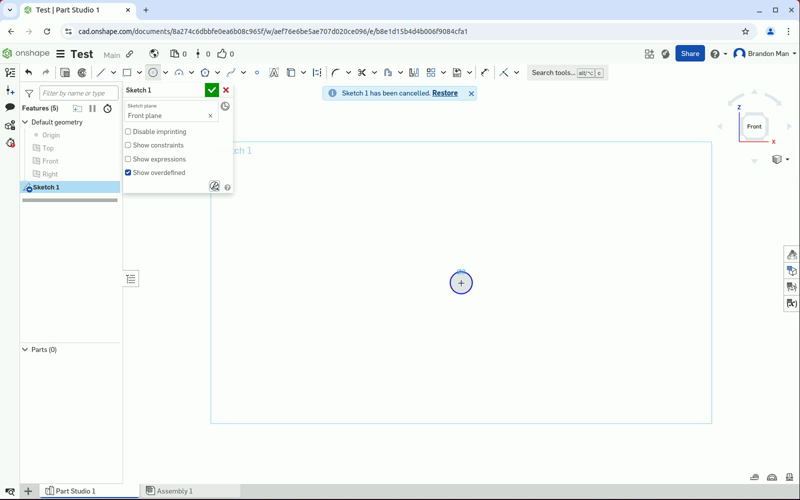
mouse_move(468, 282)
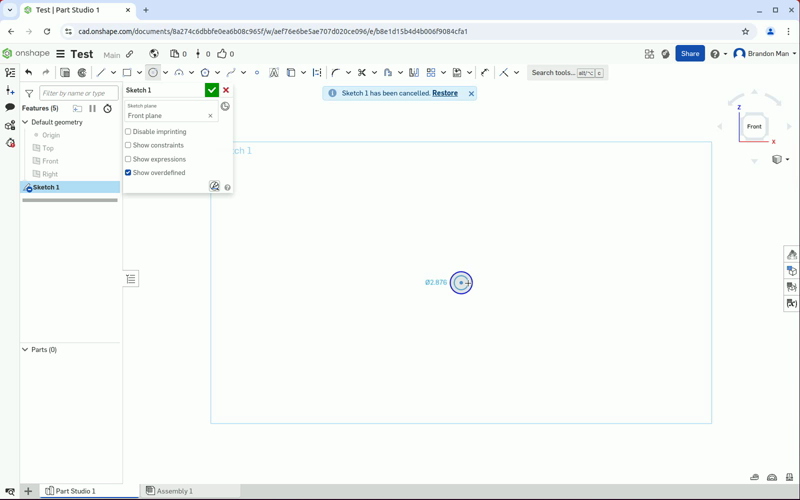
scroll(6)
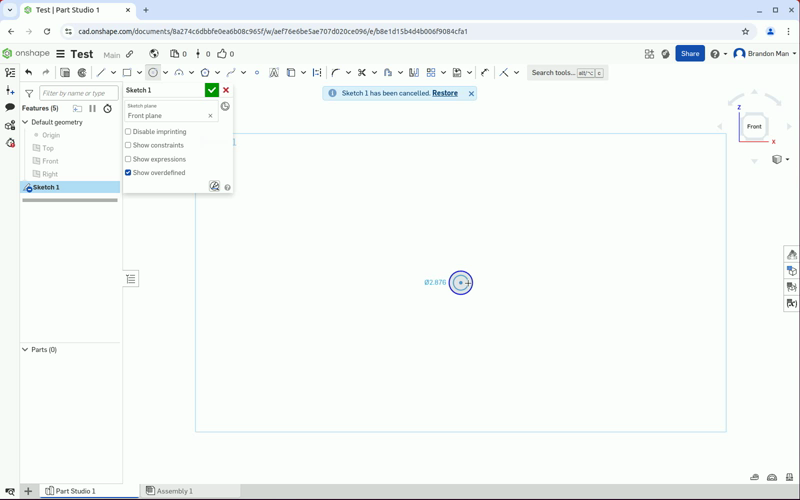
scroll(6)
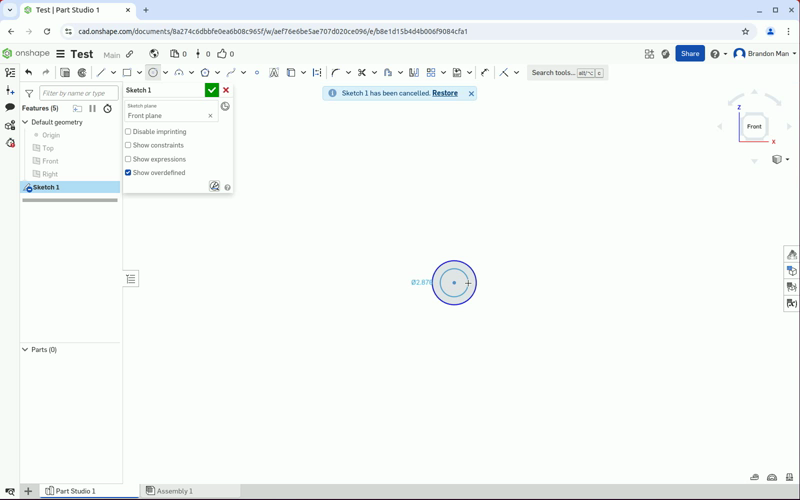
scroll(6)
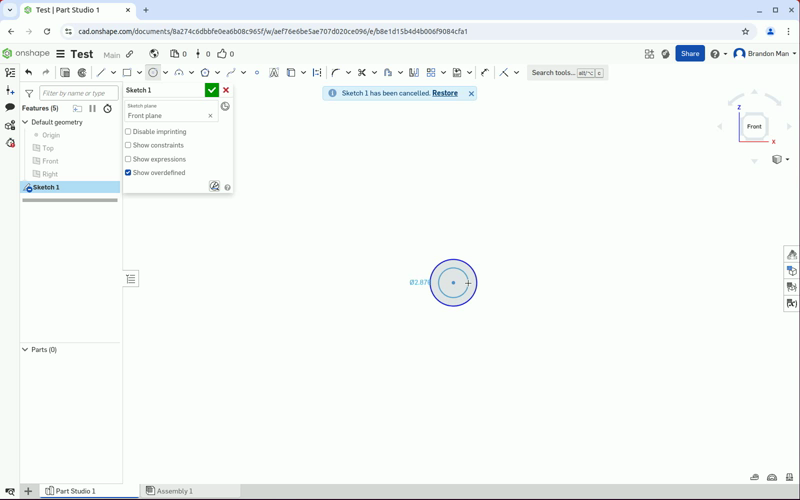
scroll(6)
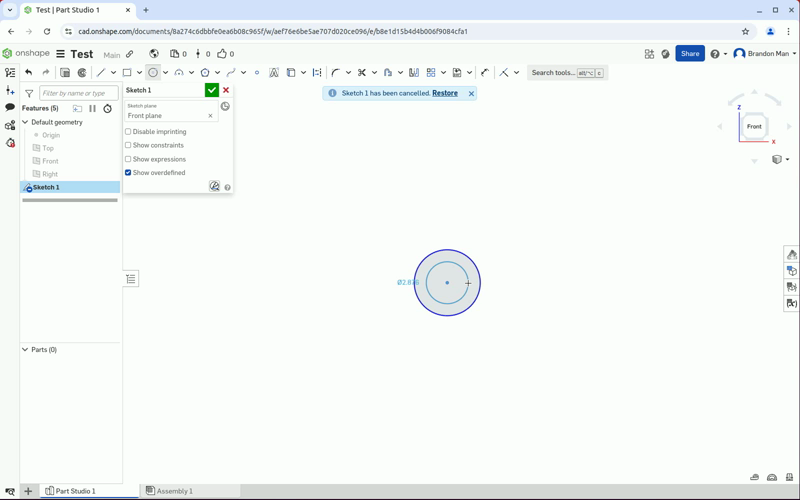
scroll(6)
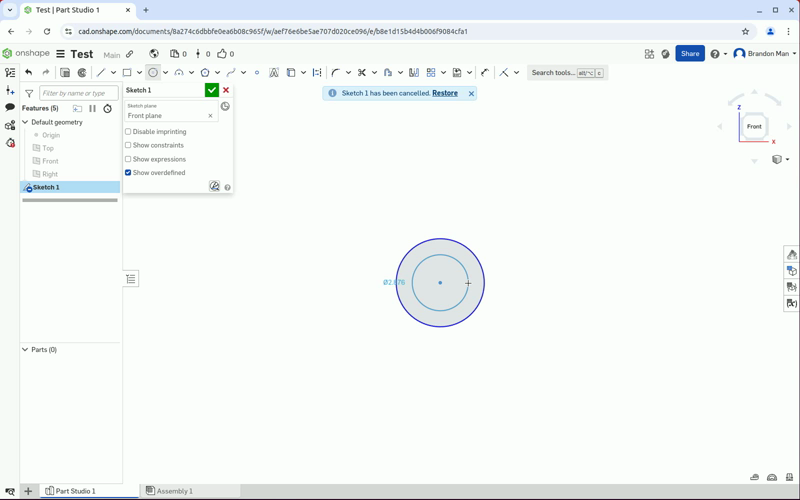
scroll(6)
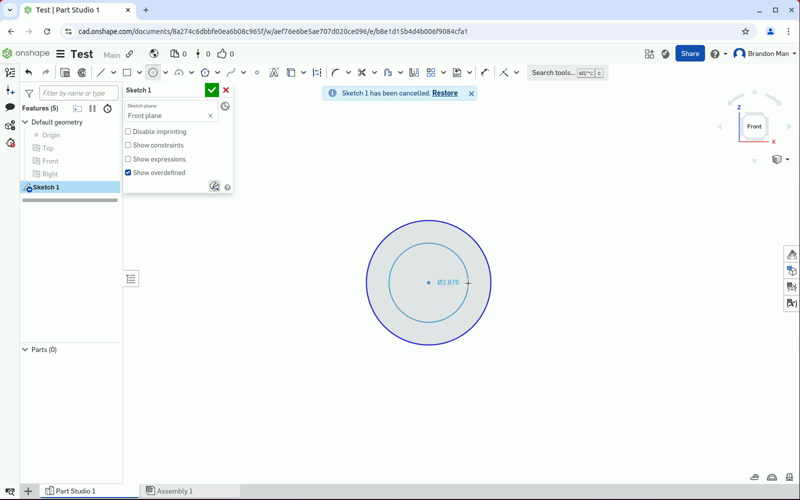
scroll(6)
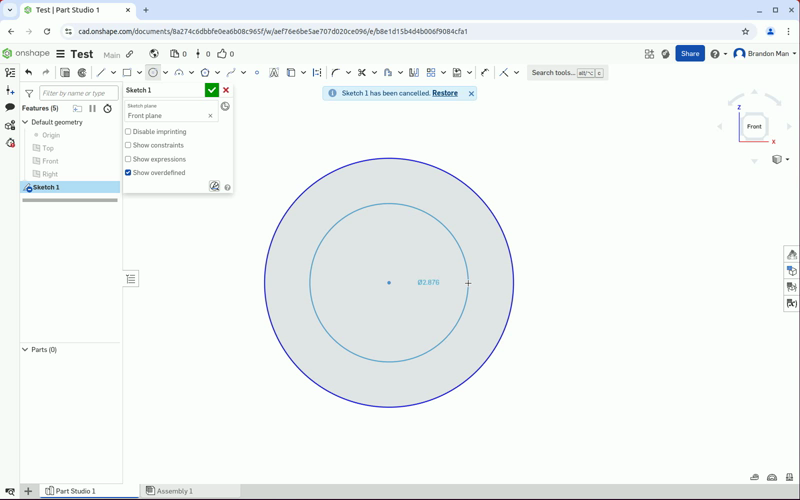
click(468, 282)
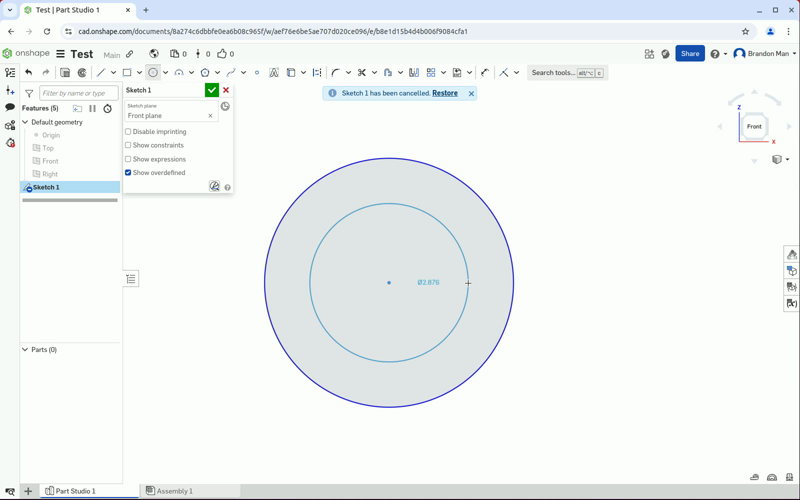
scroll(-6)
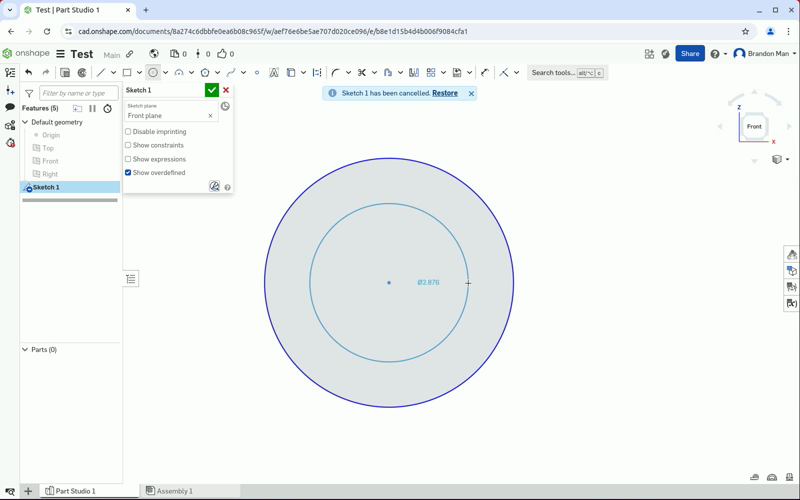
scroll(-6)
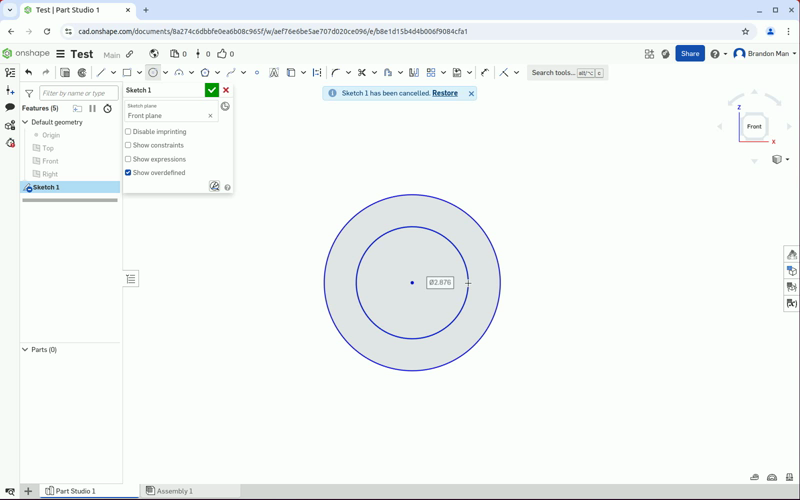
scroll(-6)
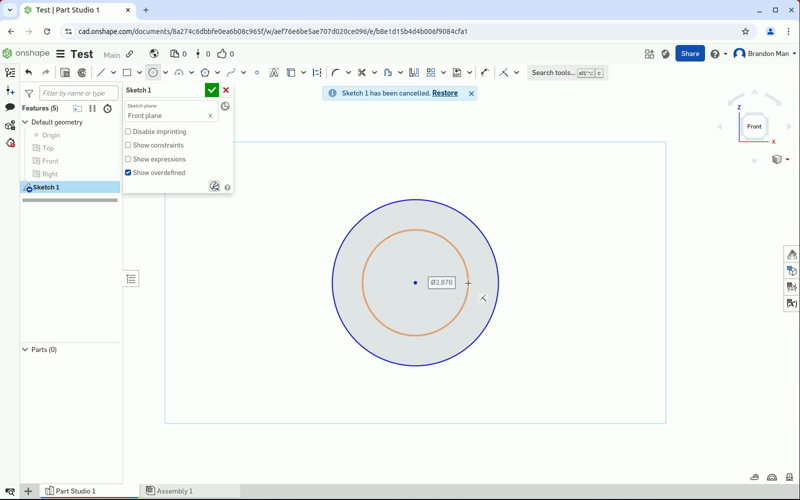
scroll(-6)
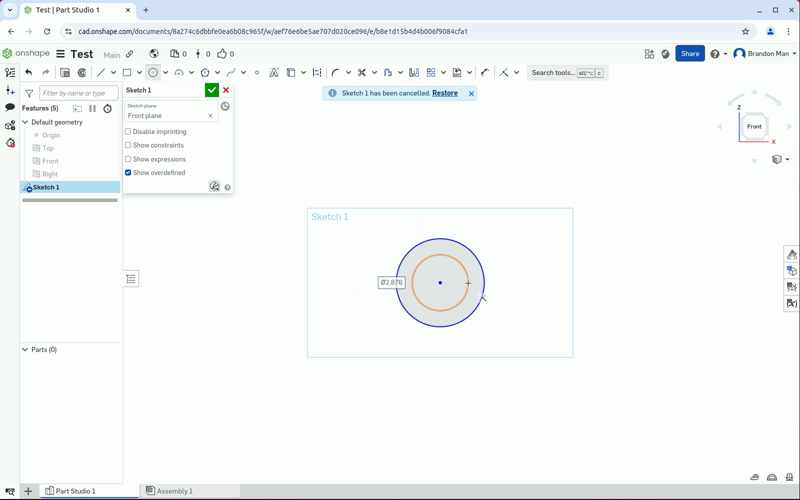
scroll(-6)
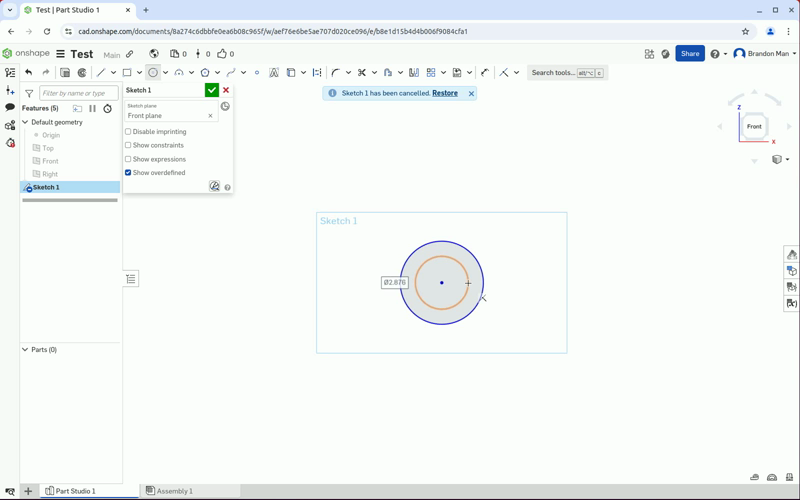
scroll(-6)
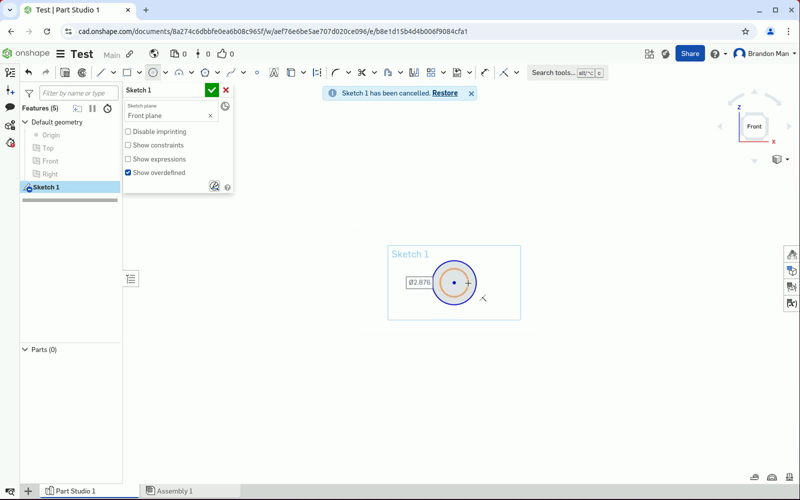
scroll(-6)
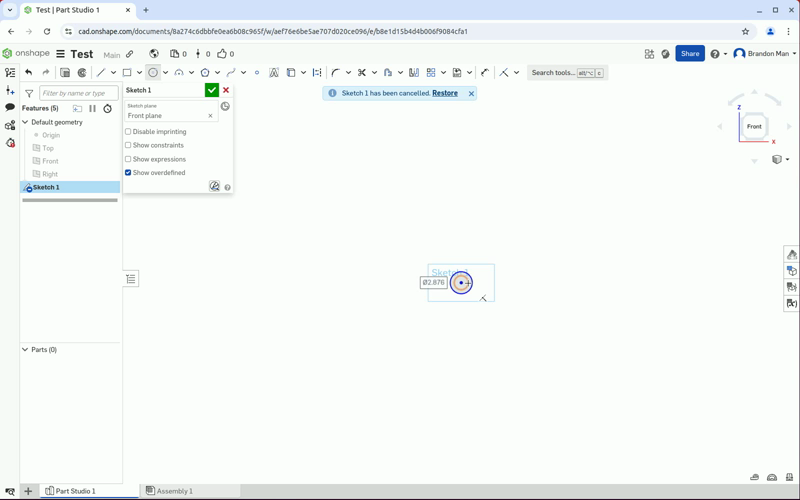
key(esc)
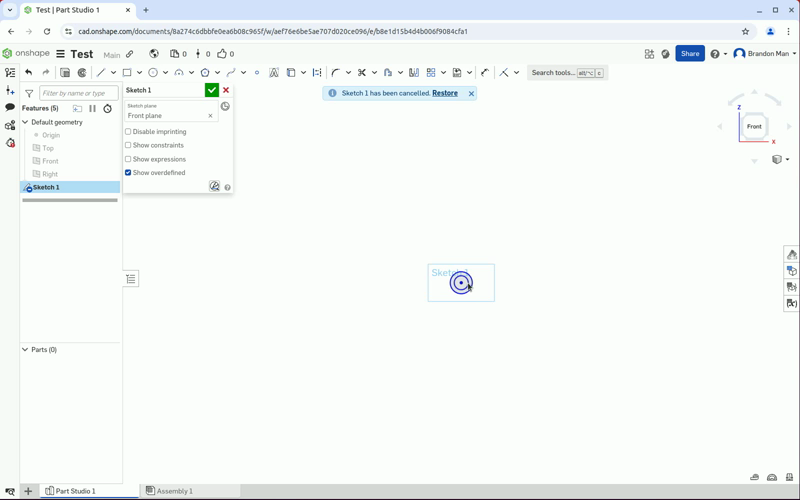
mouse_move(470, 286)
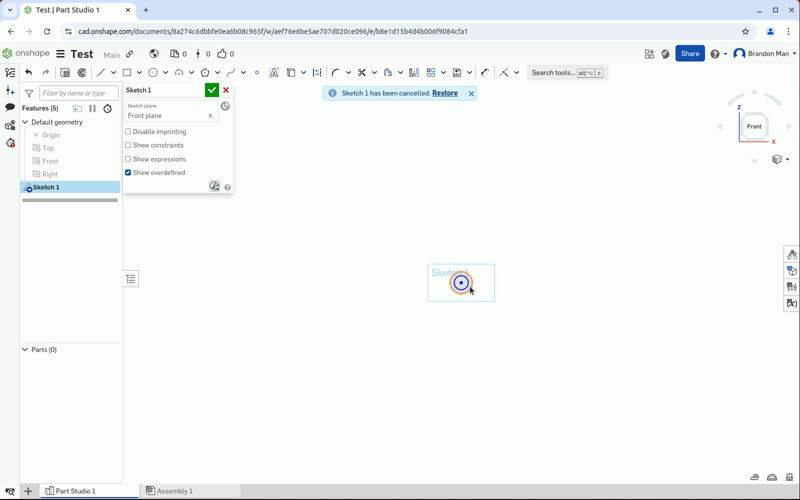
scroll(6)
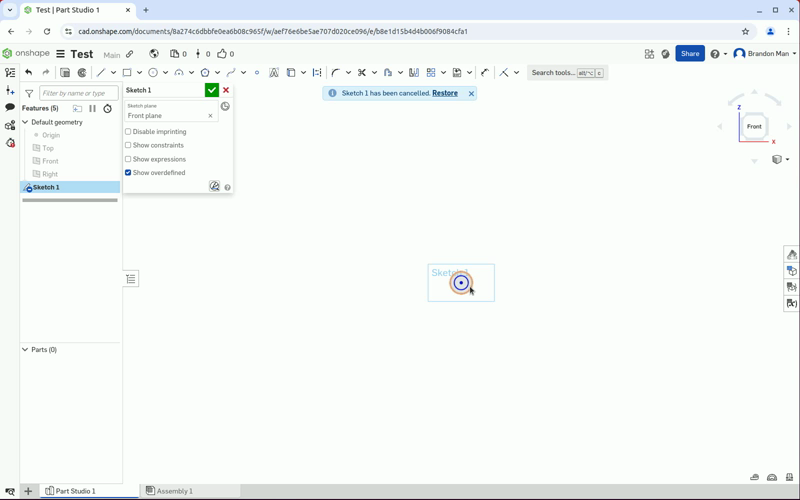
scroll(6)
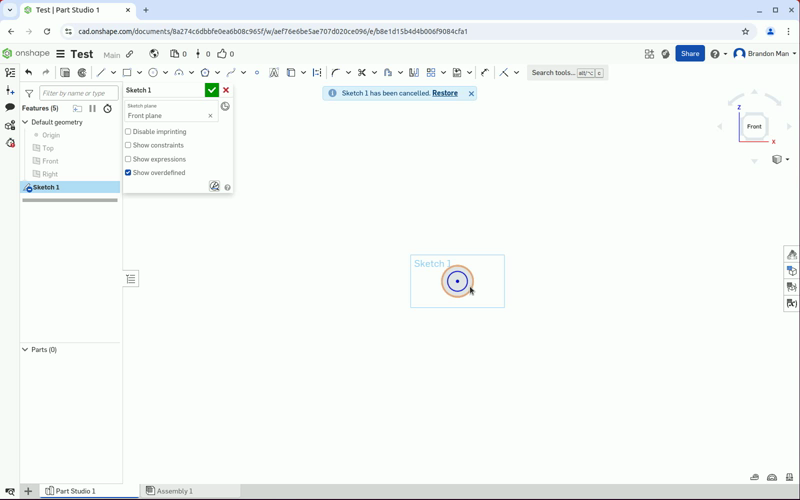
scroll(6)
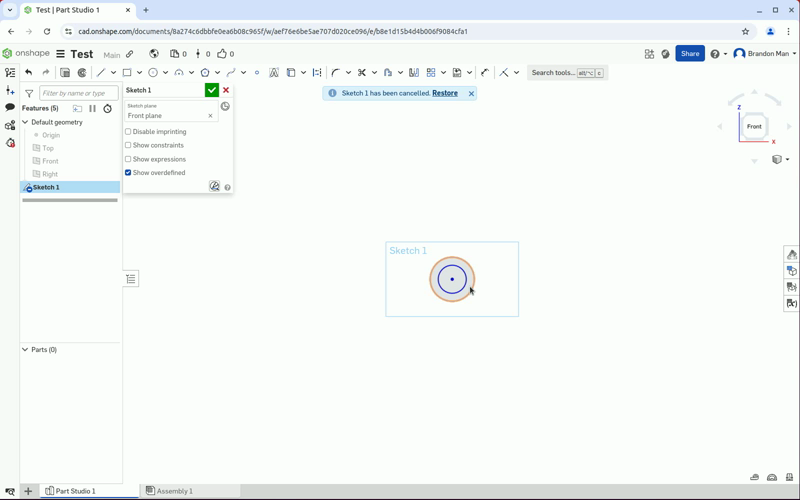
scroll(6)
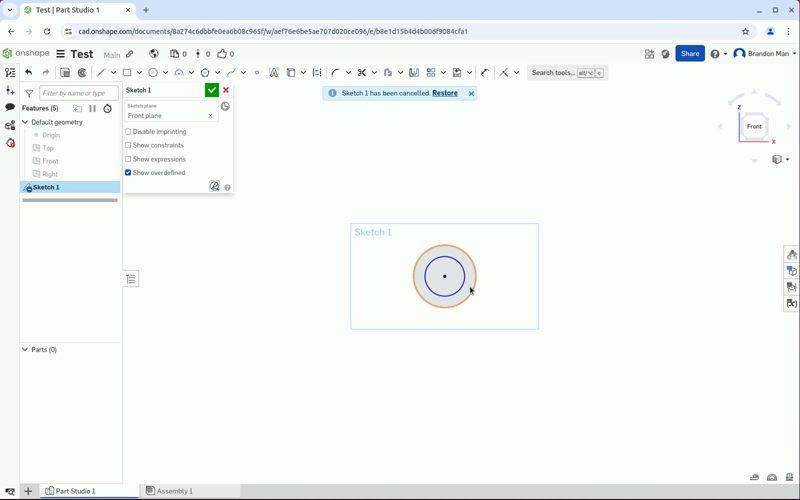
scroll(6)
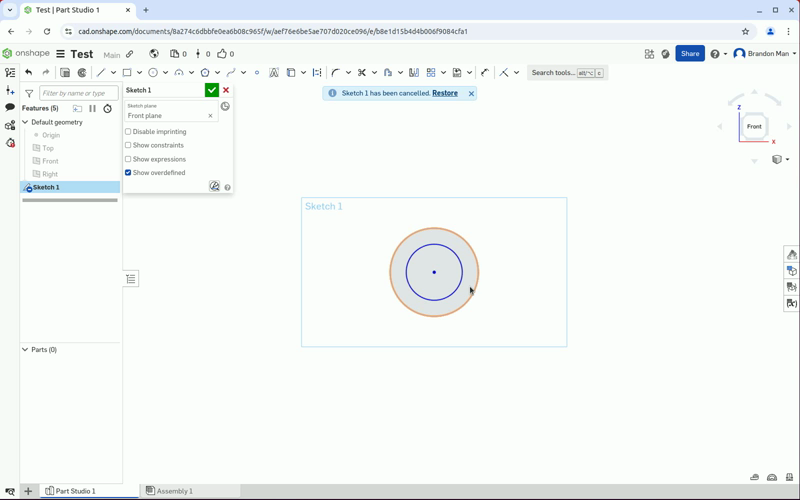
scroll(6)
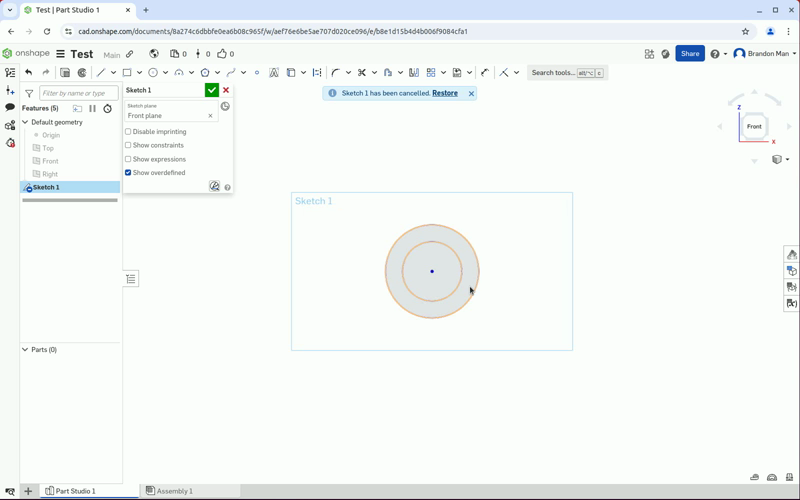
scroll(6)
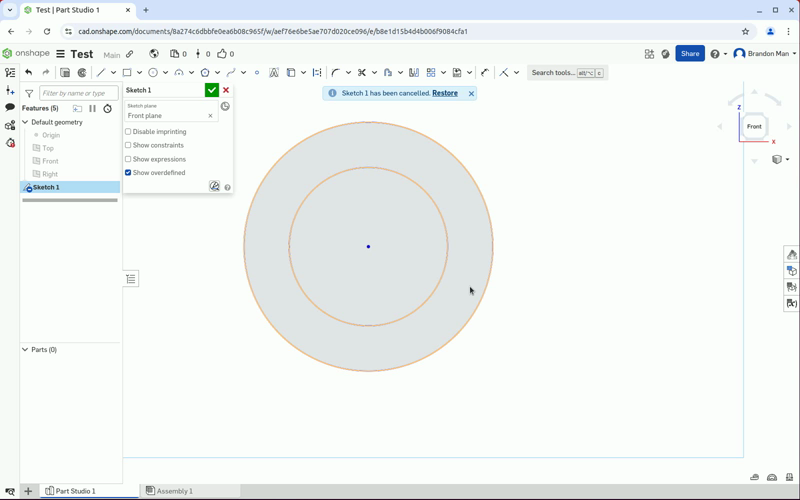
click(470, 286)
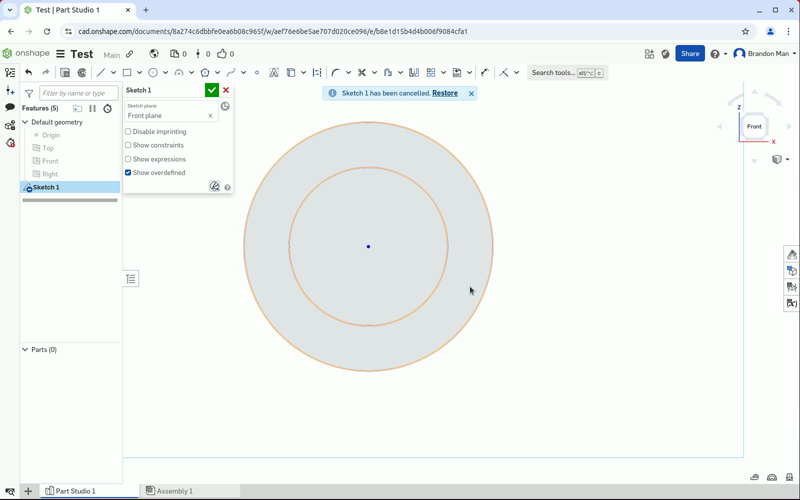
scroll(-6)
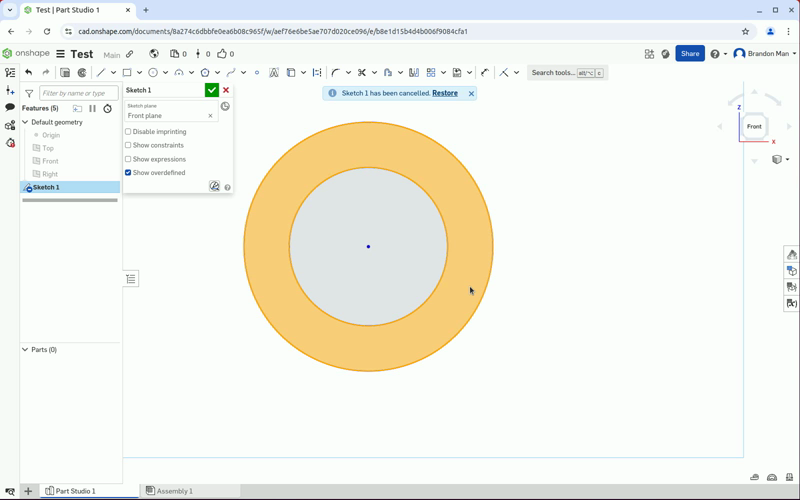
scroll(-6)
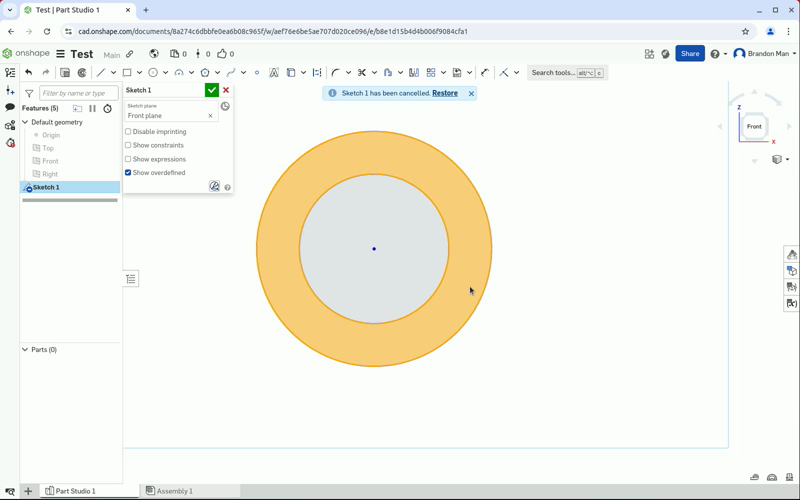
scroll(-6)
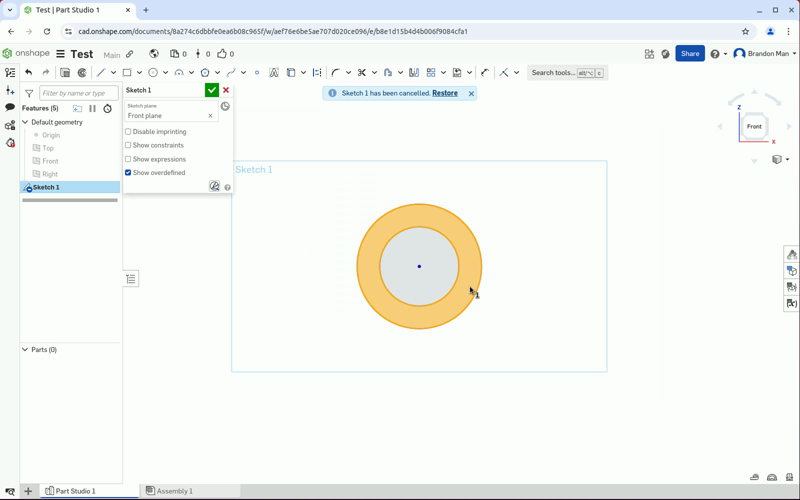
scroll(-6)
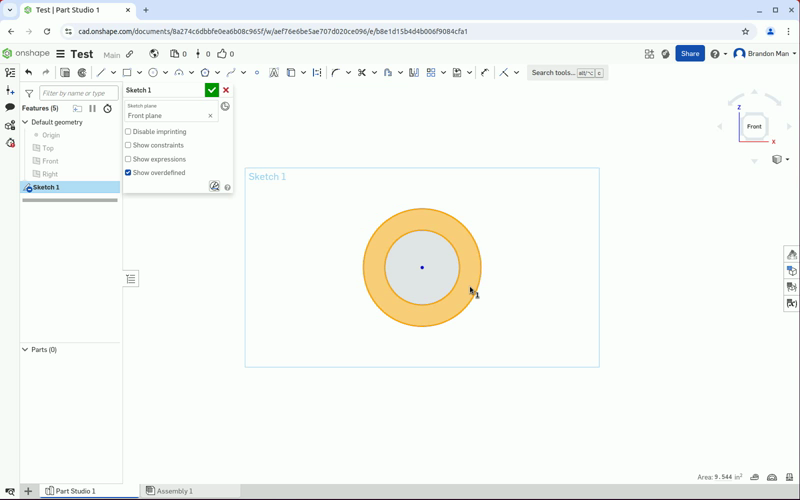
scroll(-6)
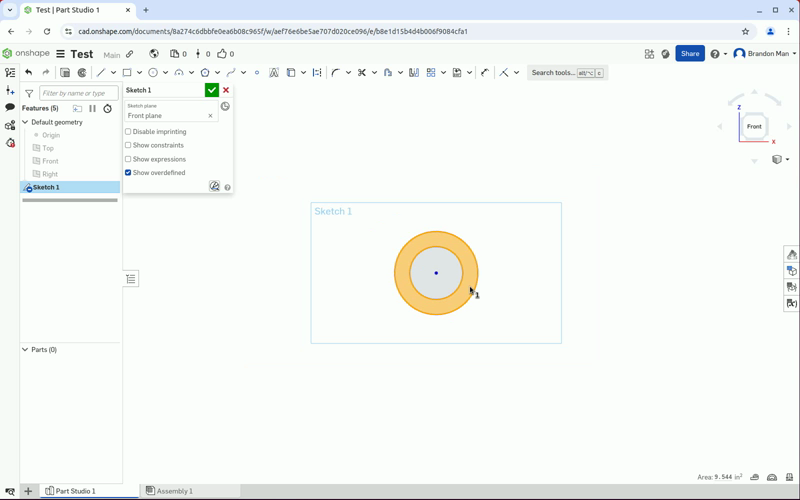
scroll(-6)
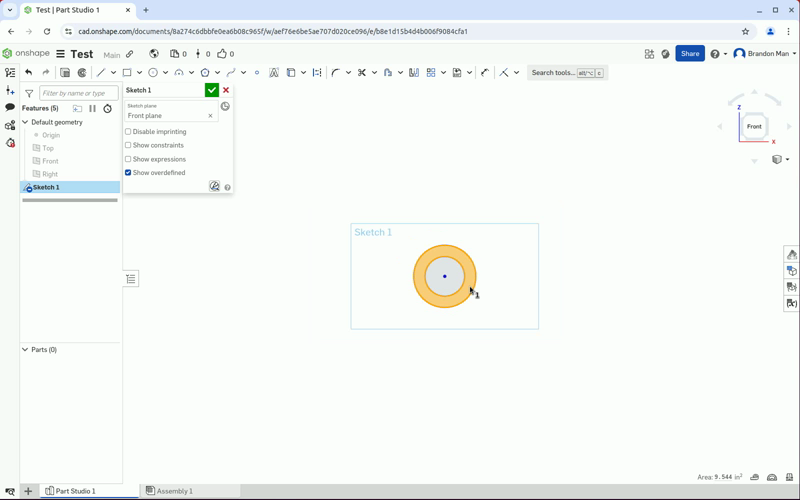
scroll(-6)
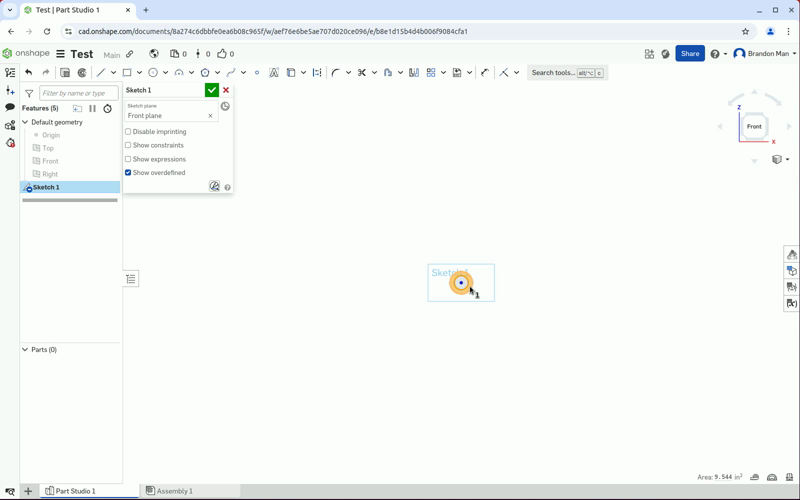
mouse_move(73, 352)
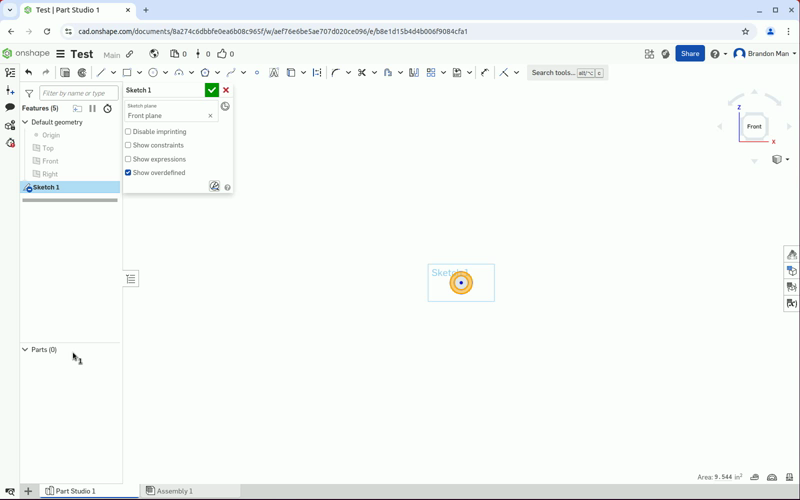
key(shift+y)
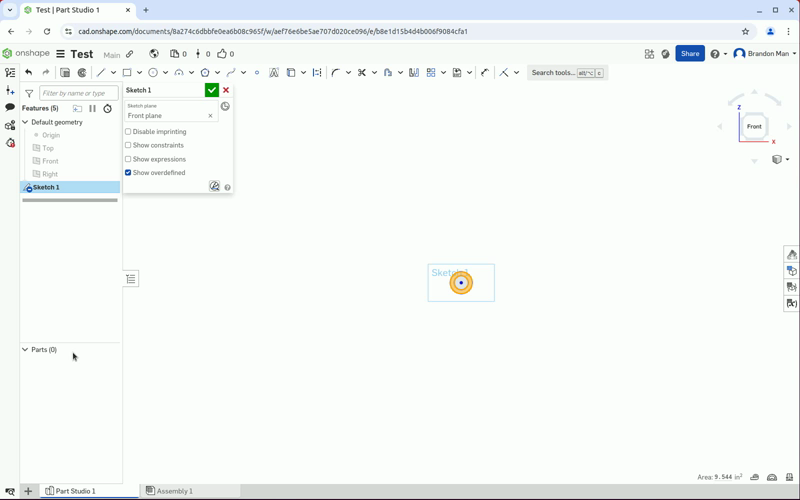
key(shift+e)
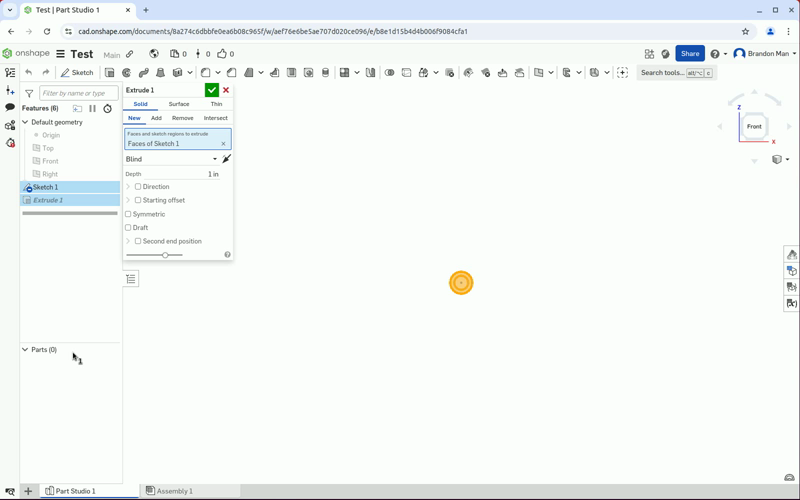
mouse_move(143, 106)
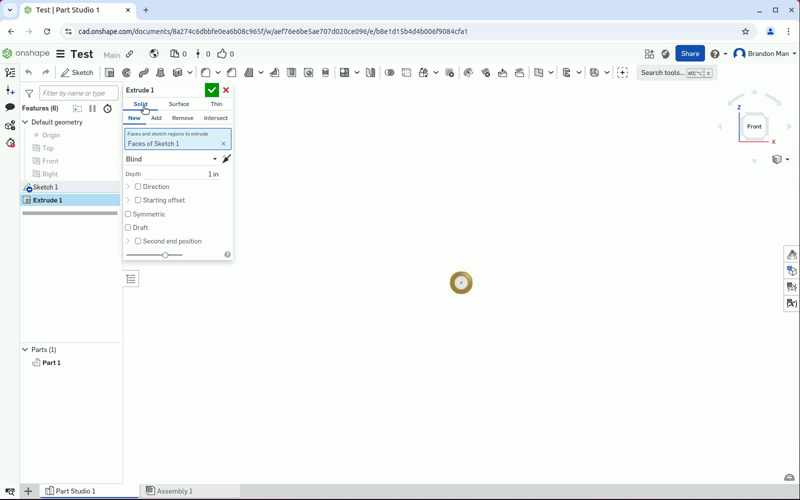
click(143, 106)
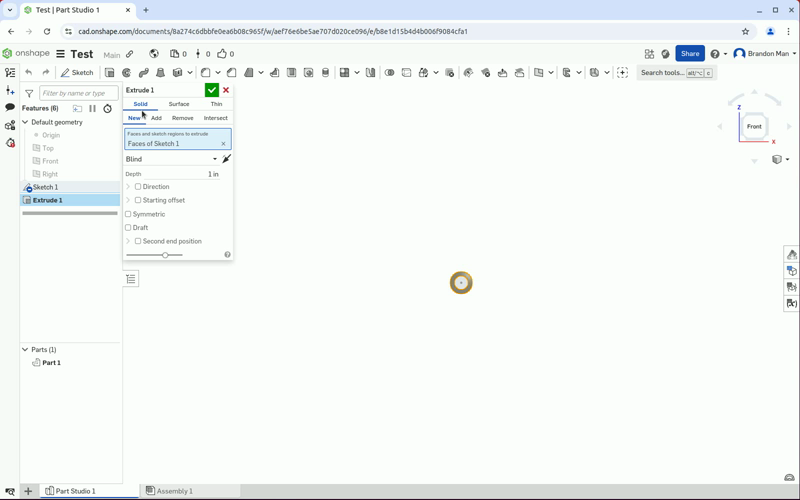
mouse_move(137, 120)
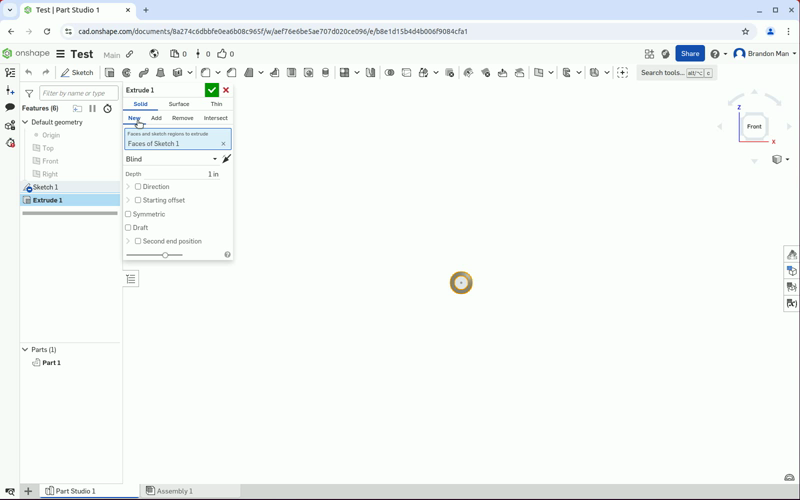
click(137, 120)
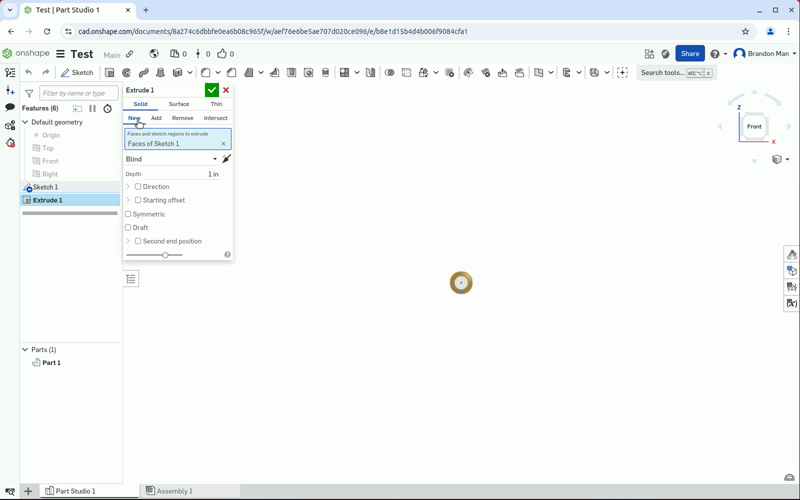
key(tab, 4)
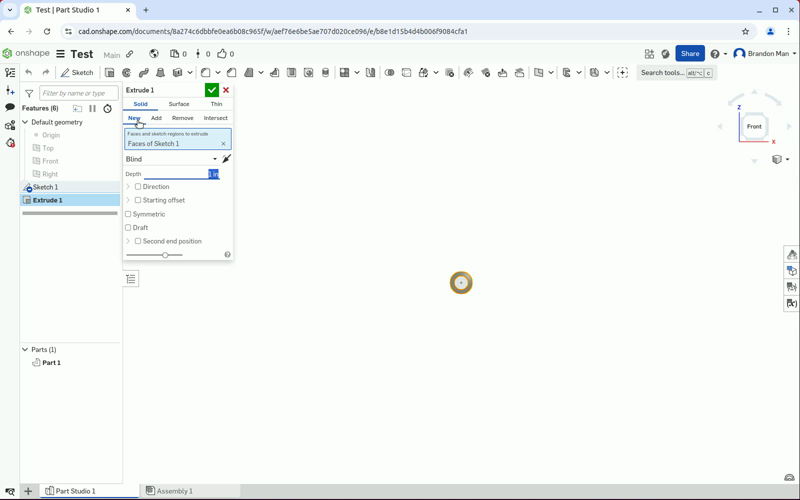
text(2.648)
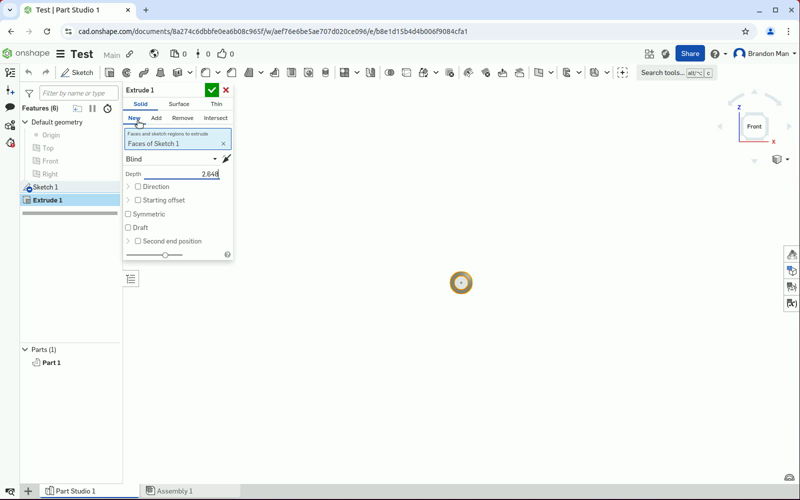
key(enter)
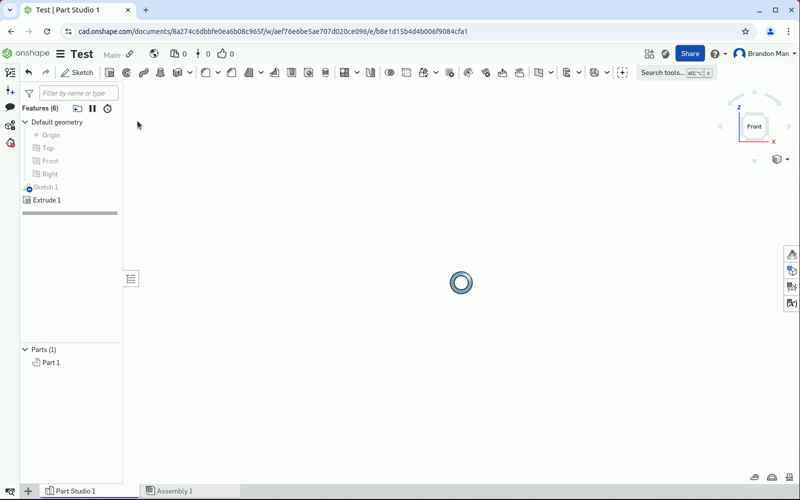
key(shift+h)
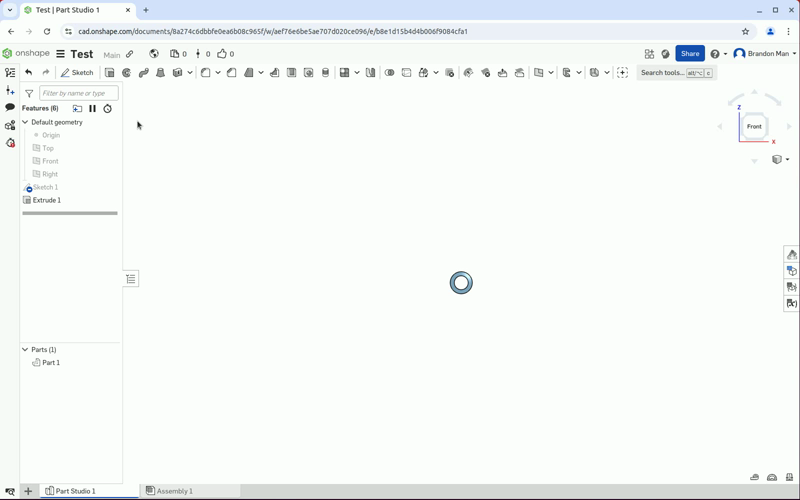
key(shift+h)
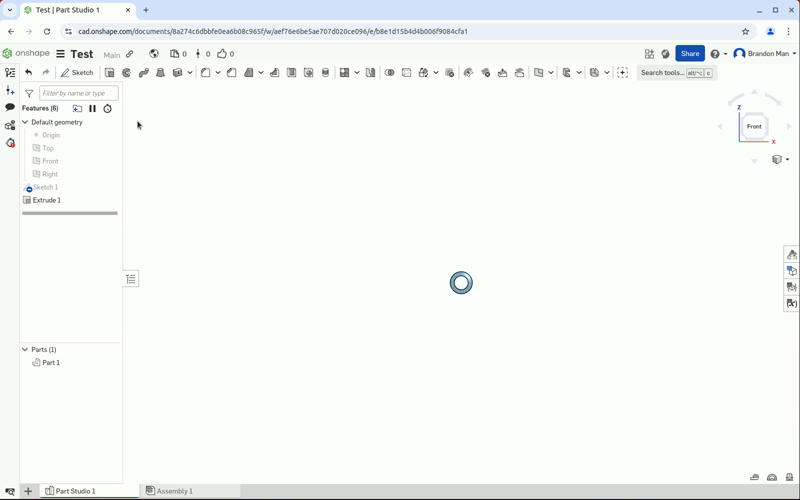
mouse_move(73, 189)
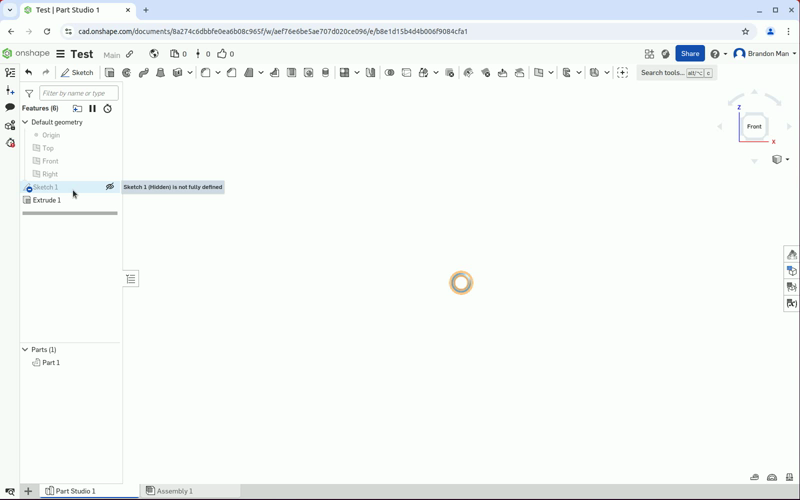
click(73, 189)
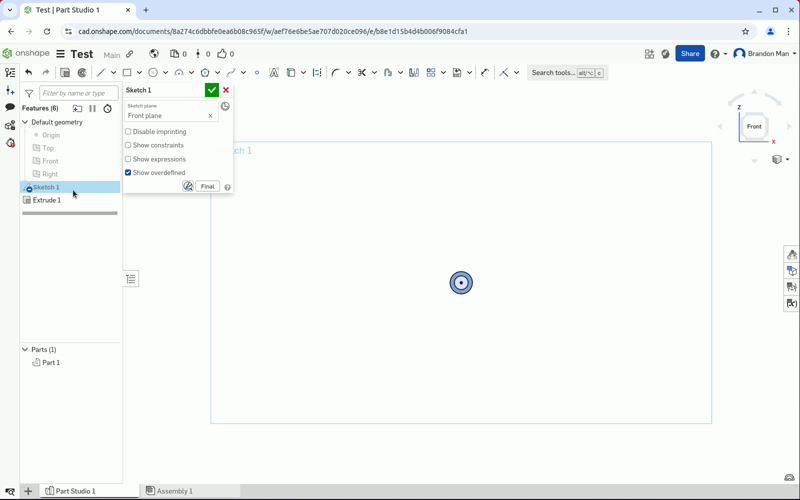
mouse_move(229, 92)
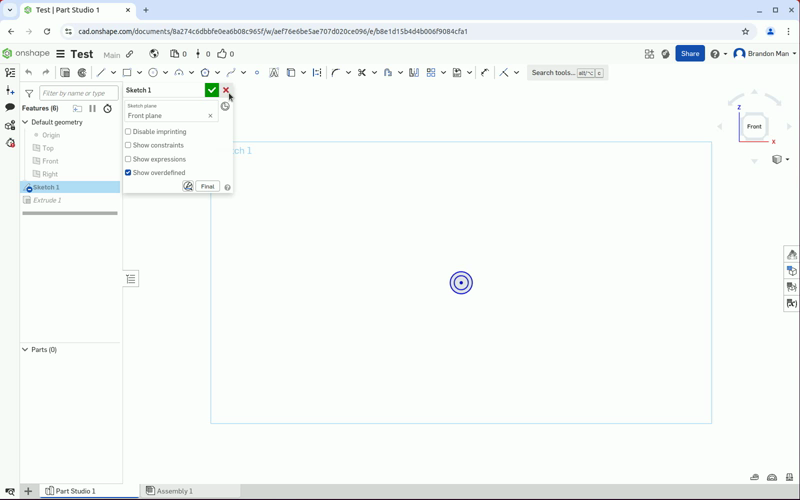
click(229, 92)
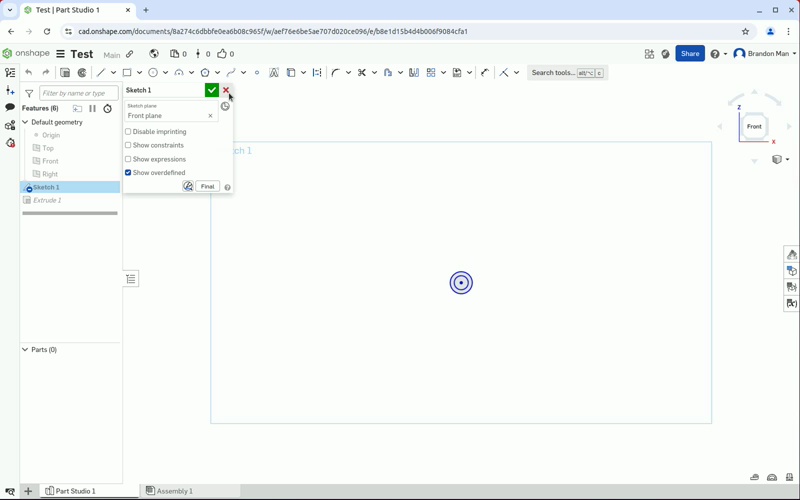
key(shift+s)
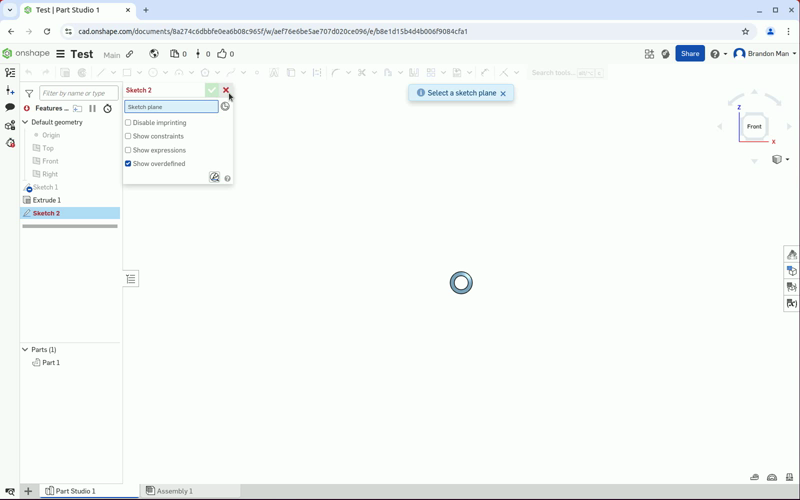
mouse_move(73, 163)
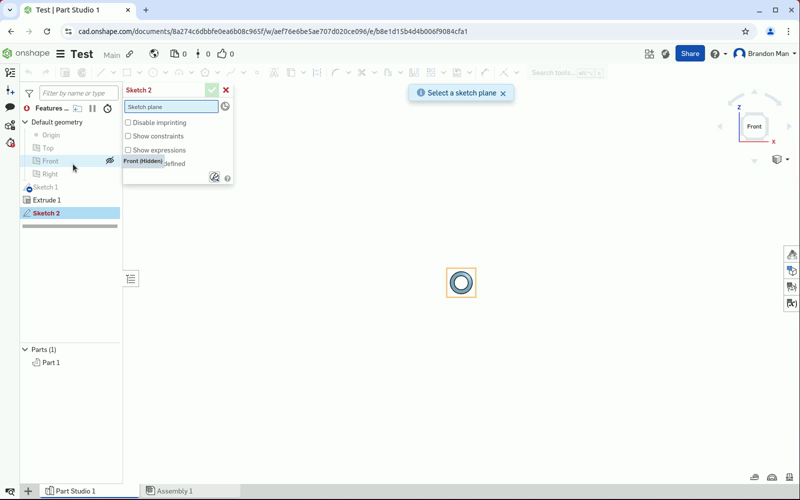
click(73, 163)
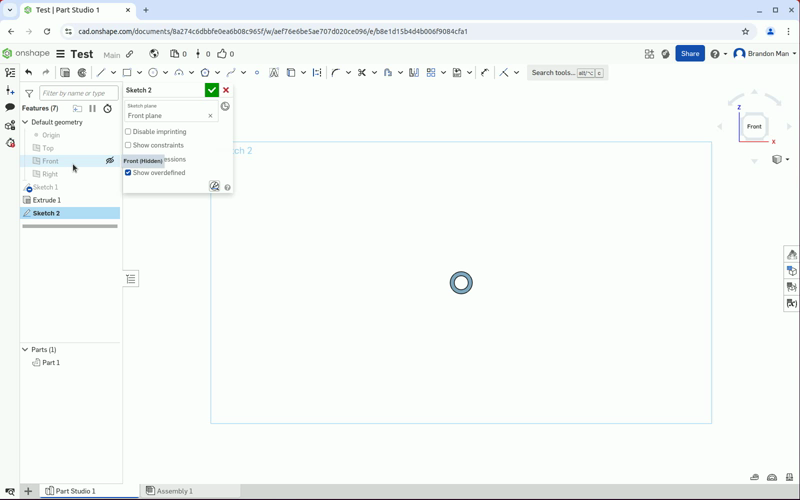
mouse_move(73, 352)
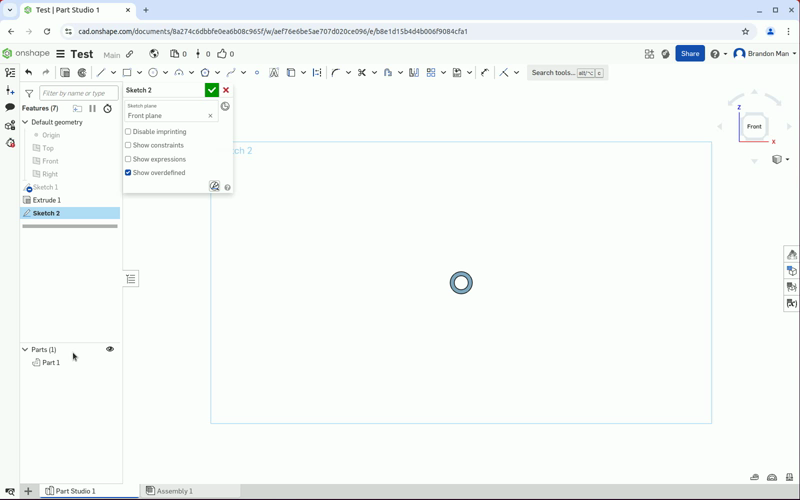
key(y)
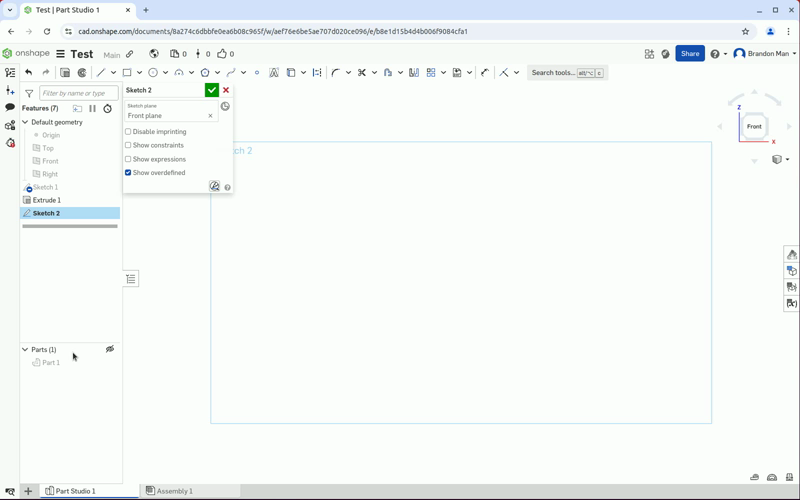
key(l)
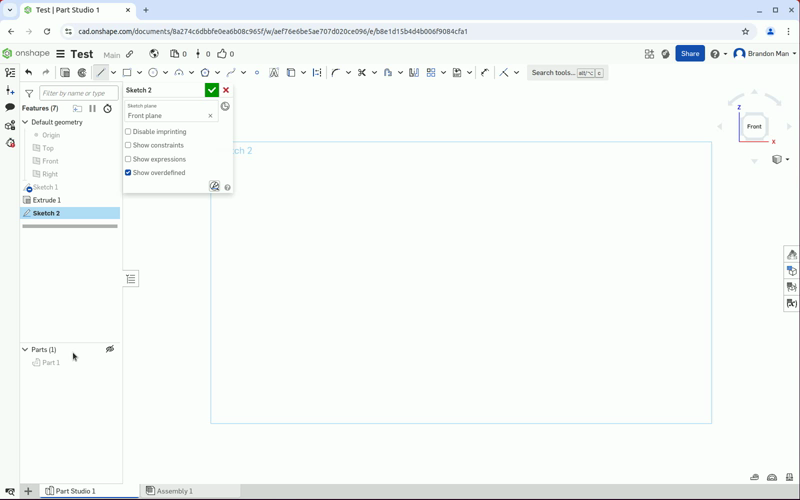
key_down(shift)
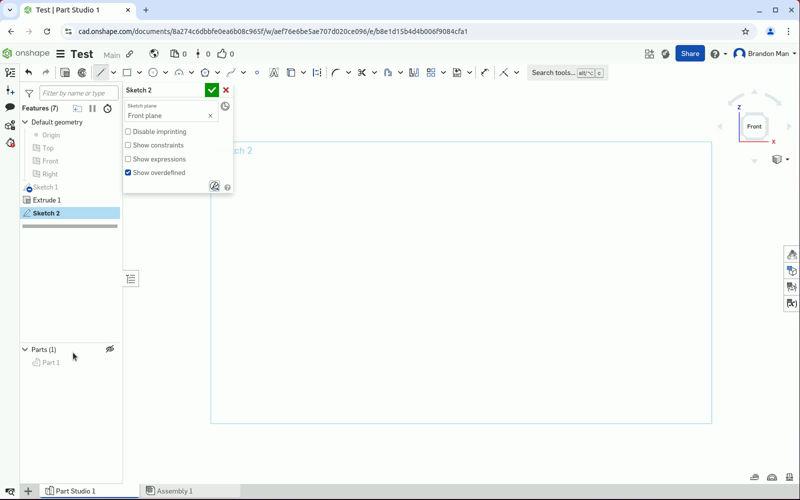
mouse_move(460, 293)
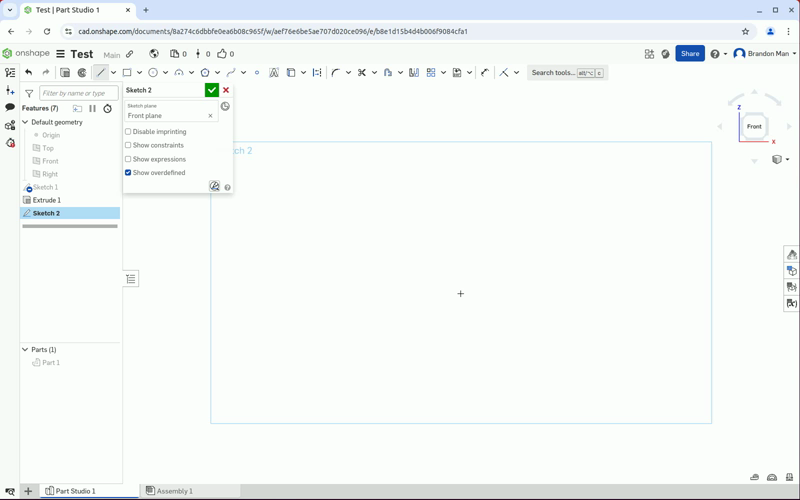
click(460, 293)
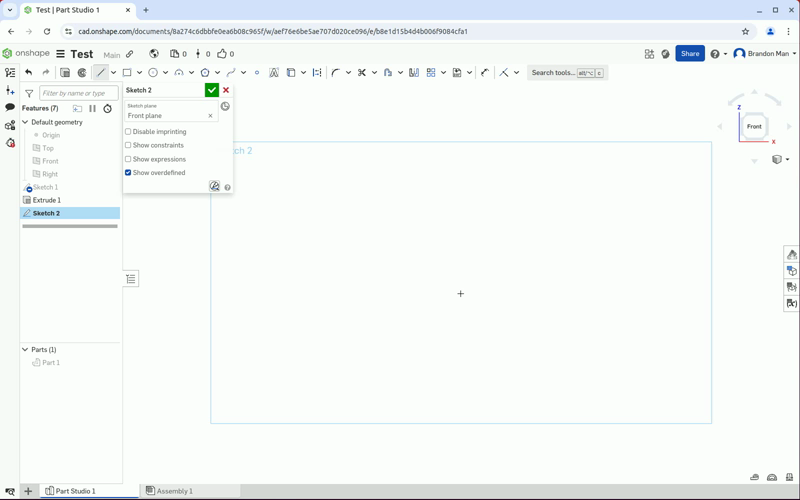
key_up(shift)
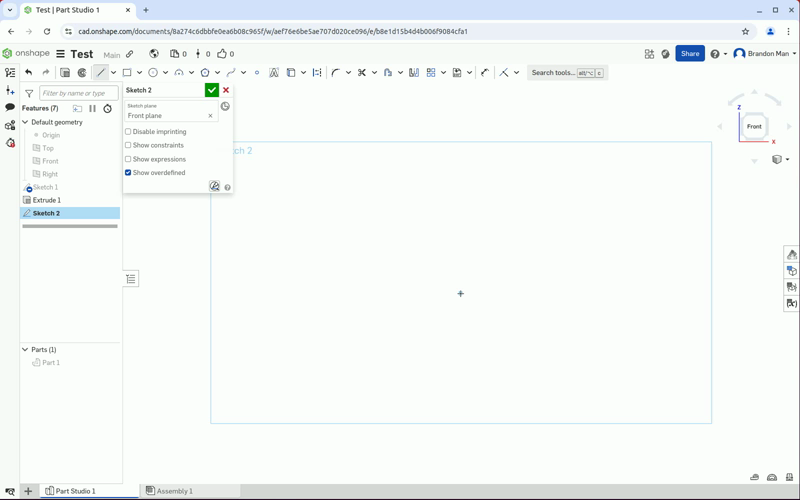
key_down(shift)
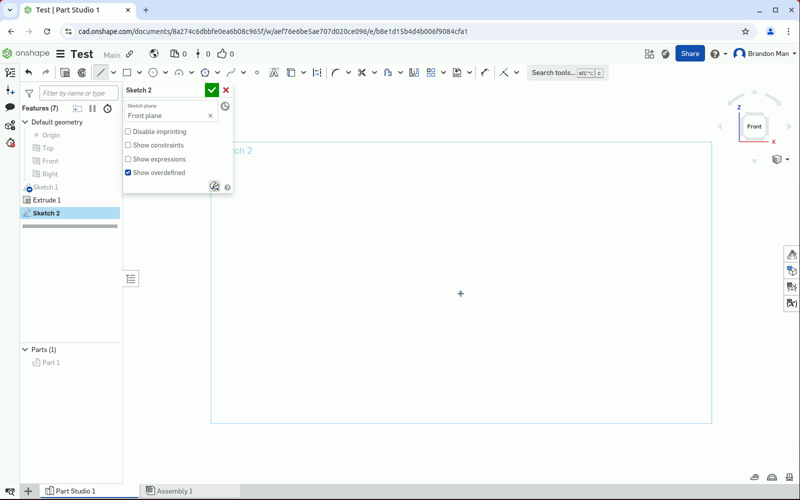
mouse_move(562, 293)
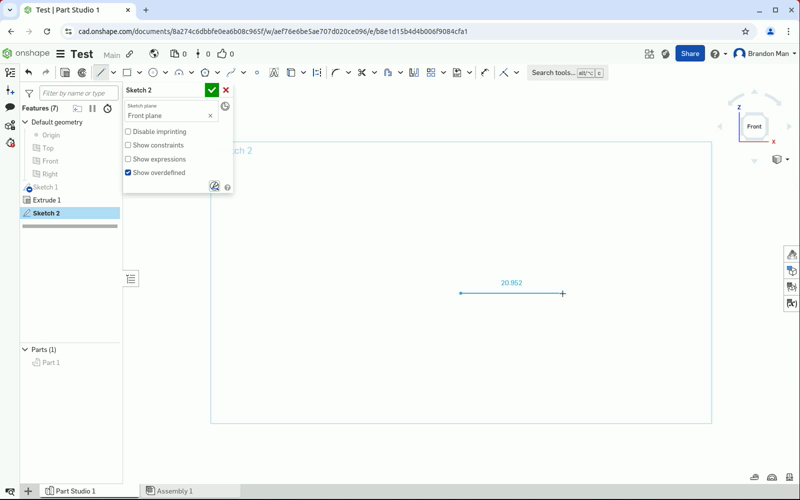
click(562, 293)
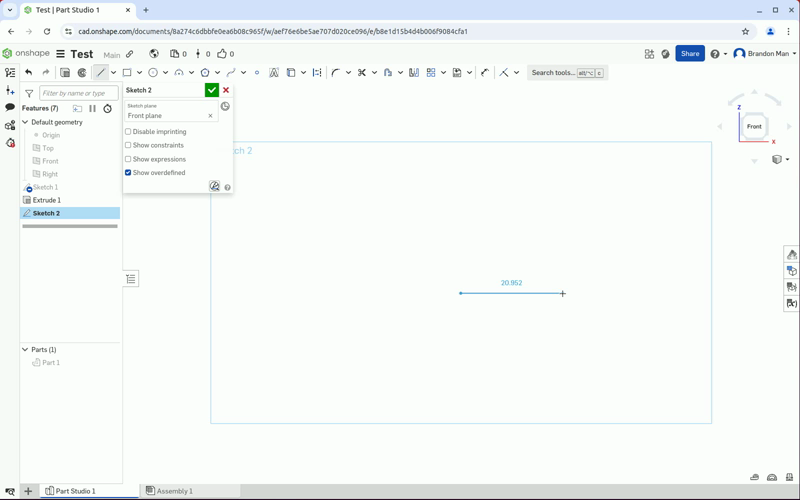
key_up(shift)
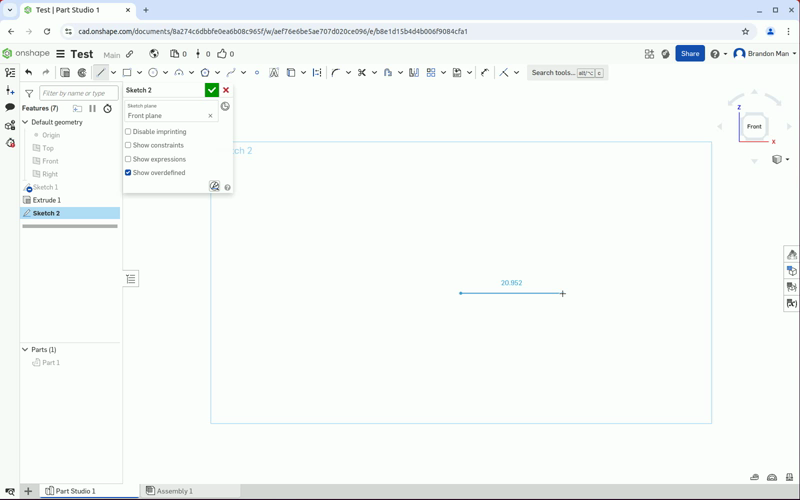
key(esc)
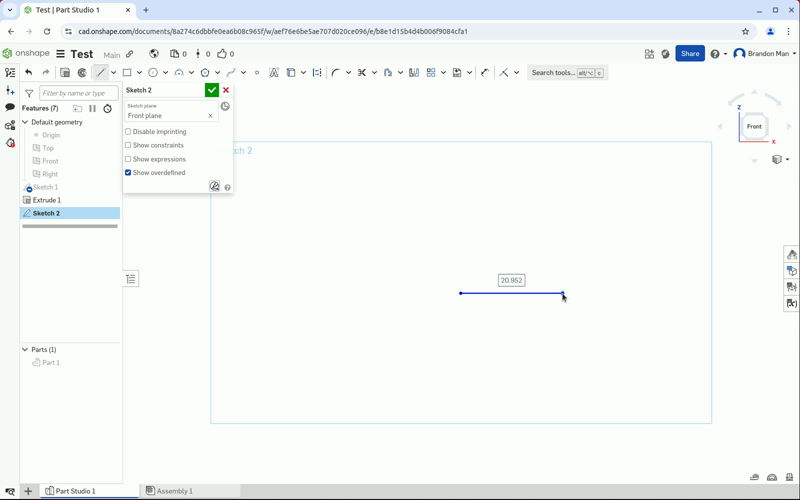
key(a)
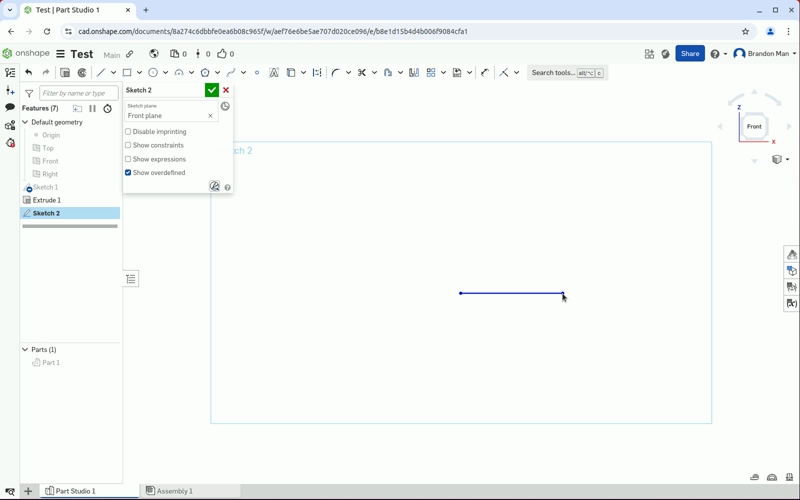
mouse_move(562, 293)
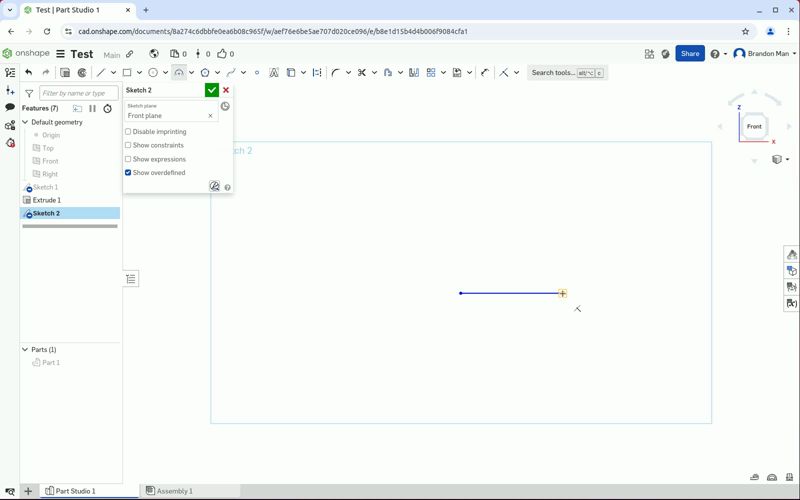
click(562, 293)
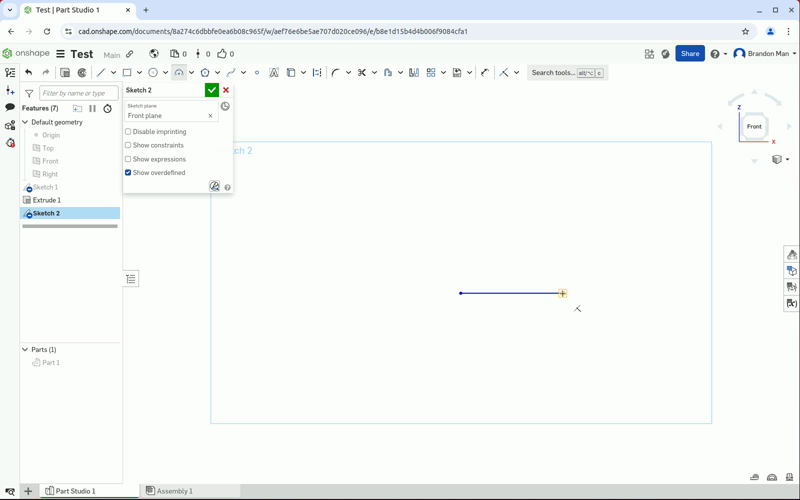
key_down(shift)
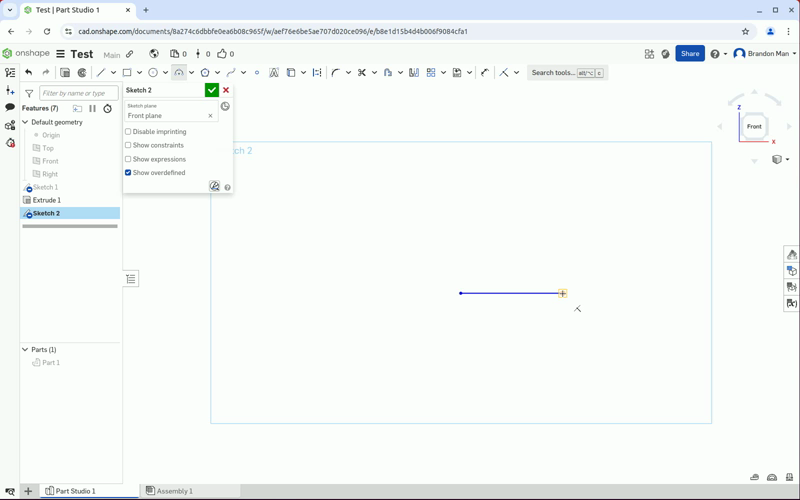
mouse_move(562, 273)
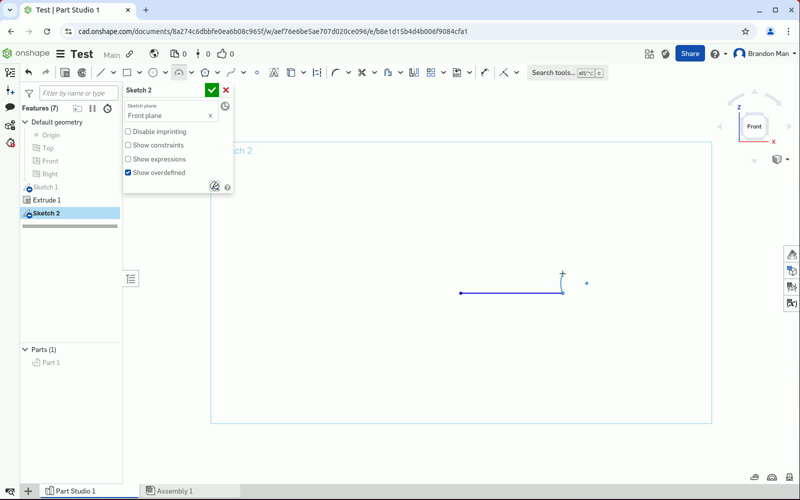
click(562, 273)
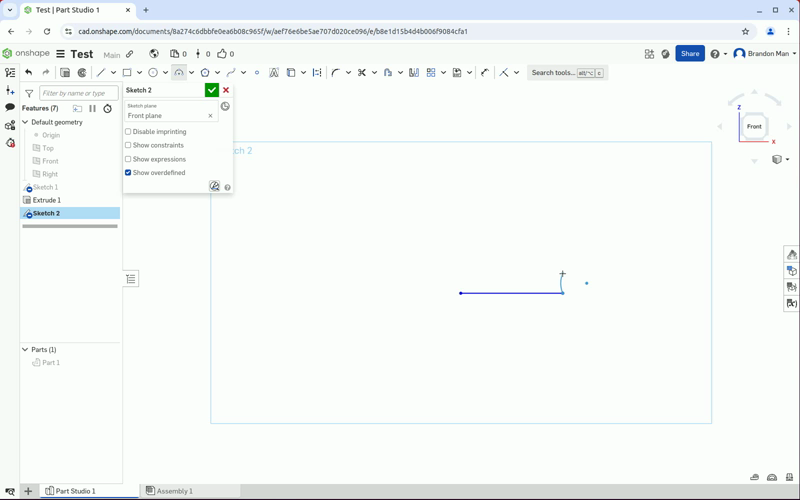
mouse_move(552, 283)
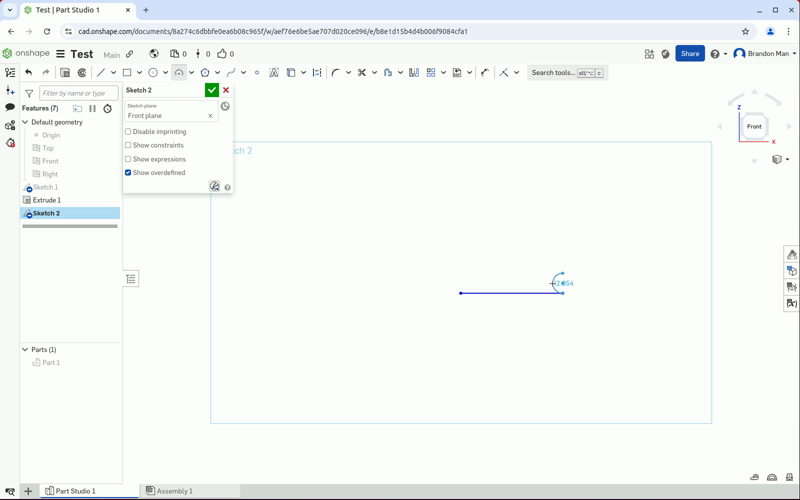
click(552, 283)
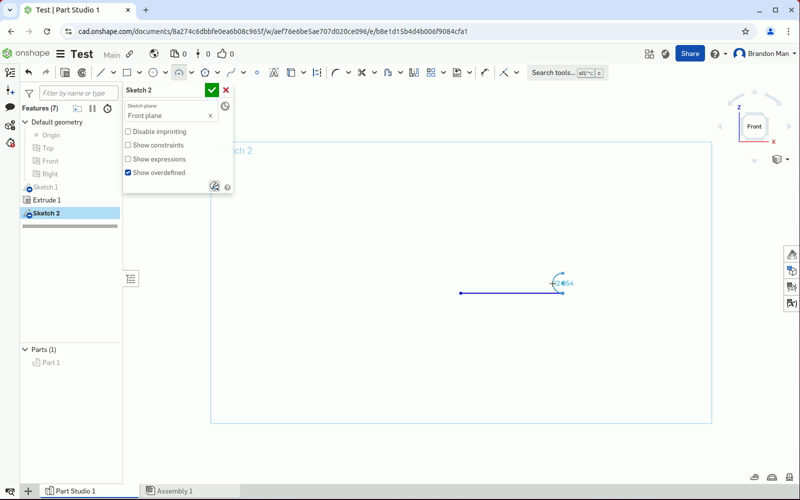
key_up(shift)
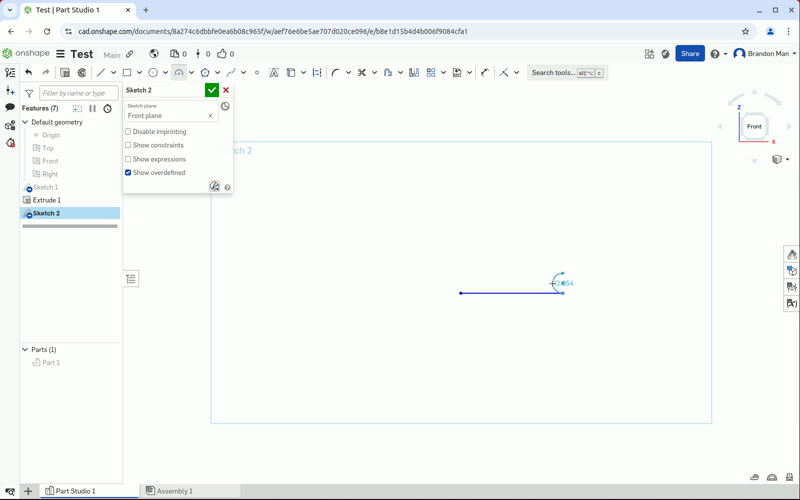
key(esc)
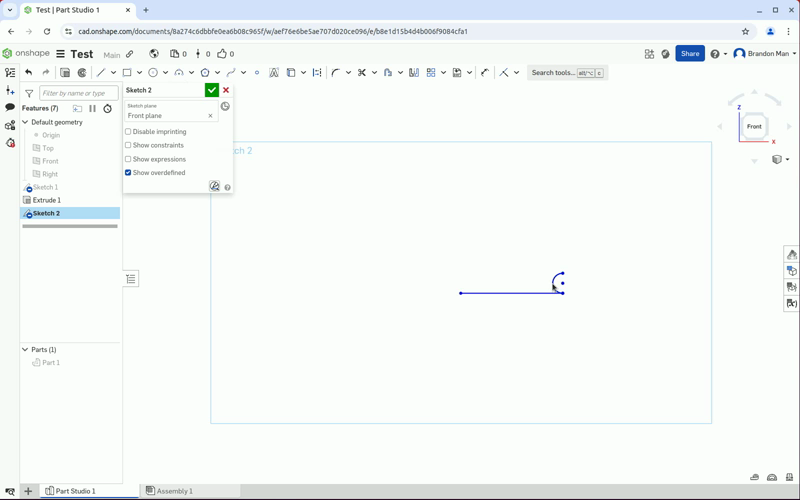
key(l)
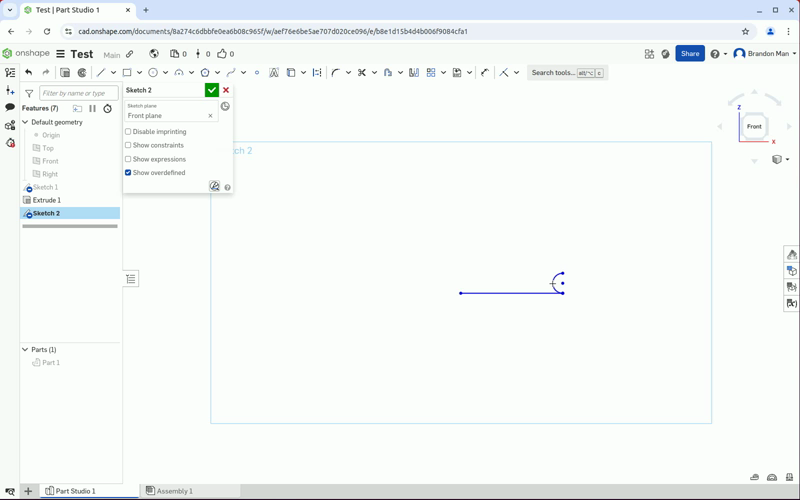
mouse_move(562, 273)
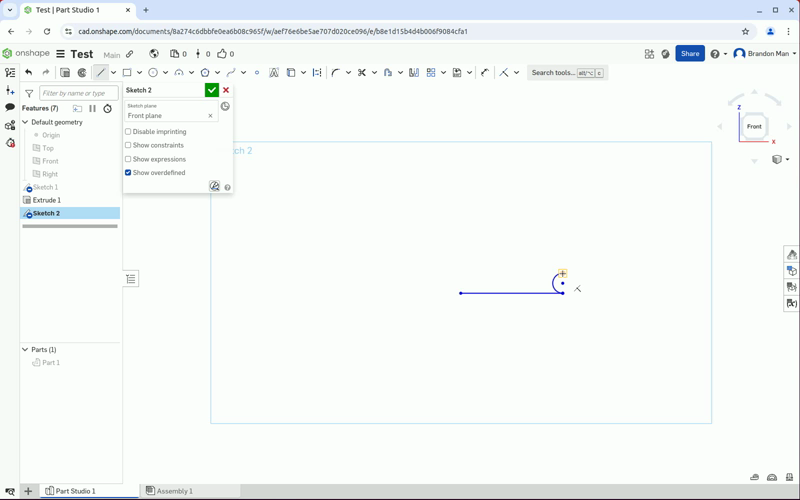
click(562, 273)
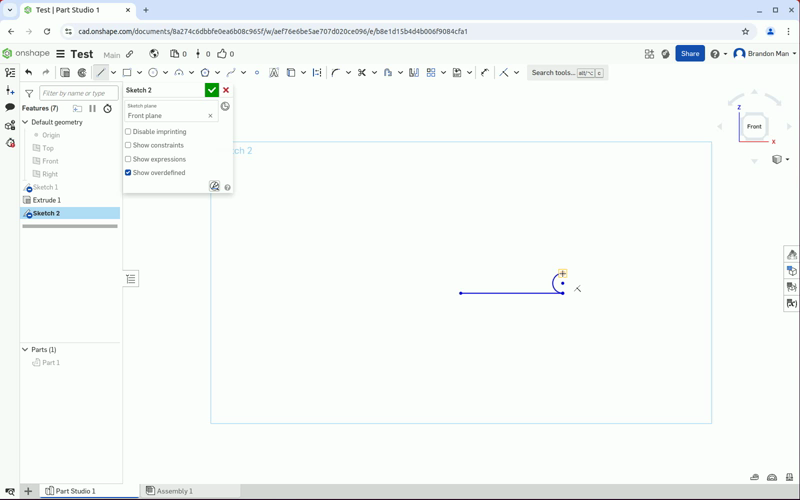
key_down(shift)
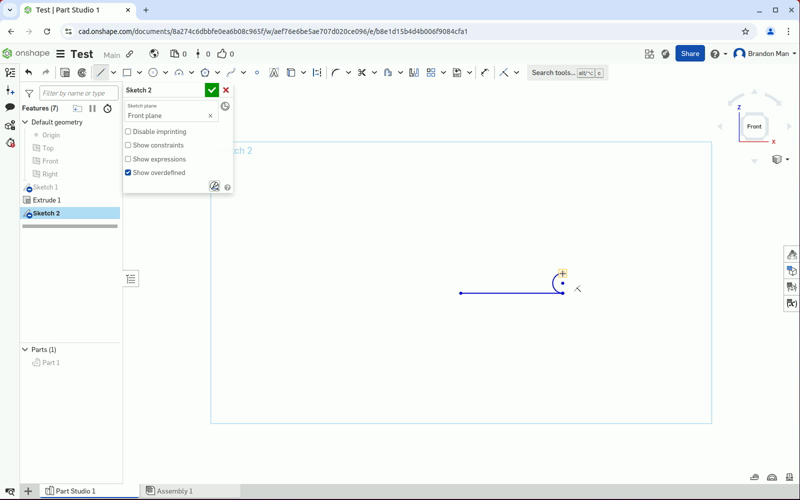
mouse_move(460, 273)
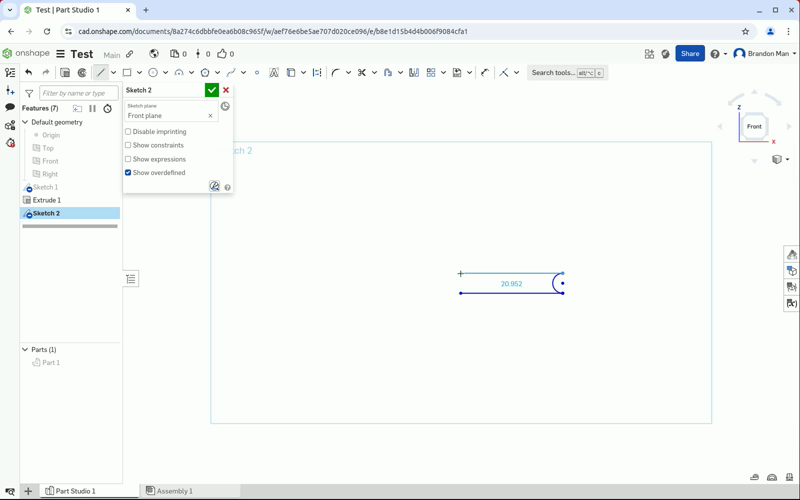
click(460, 273)
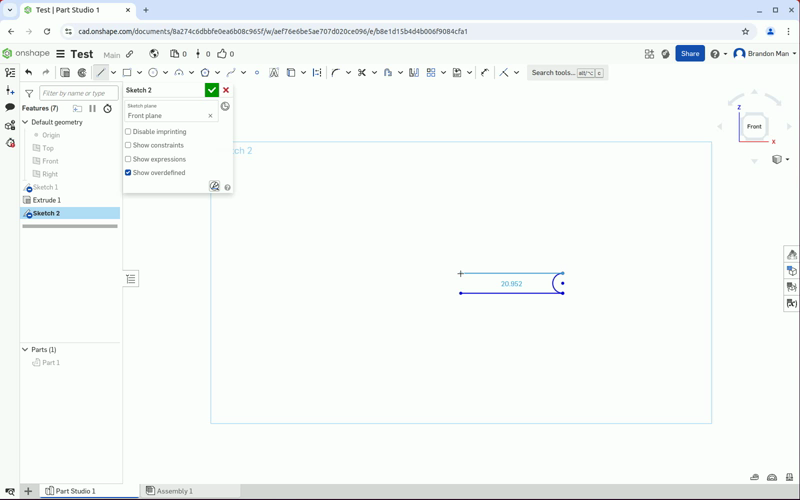
key_up(shift)
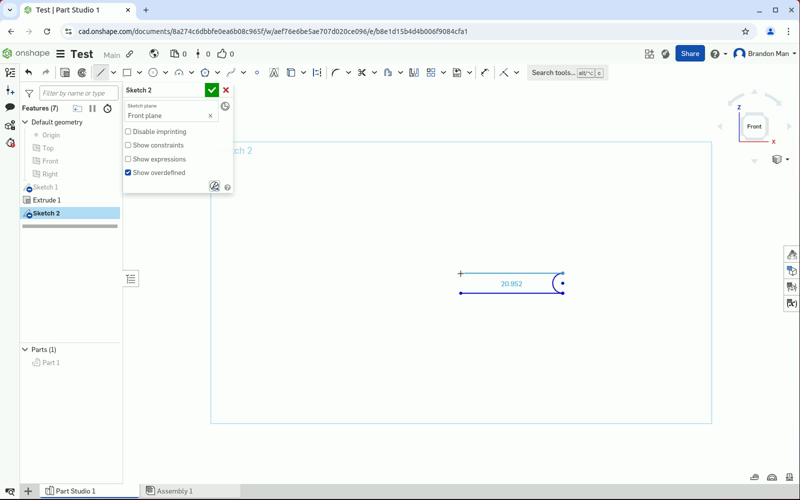
key(esc)
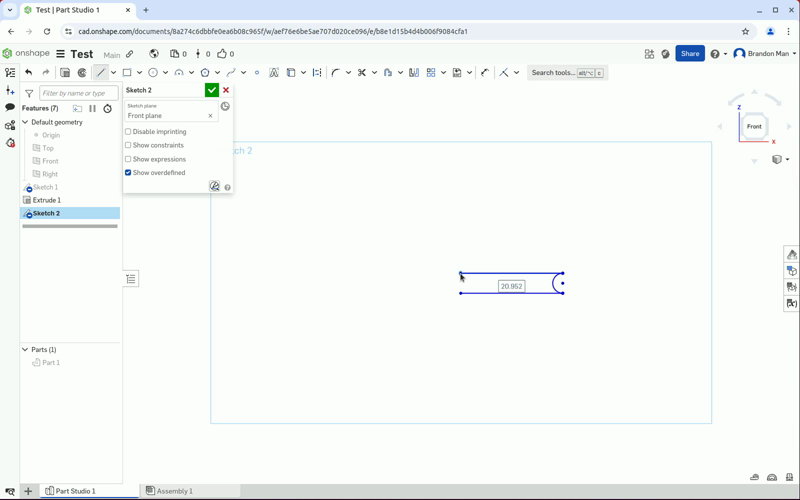
key(a)
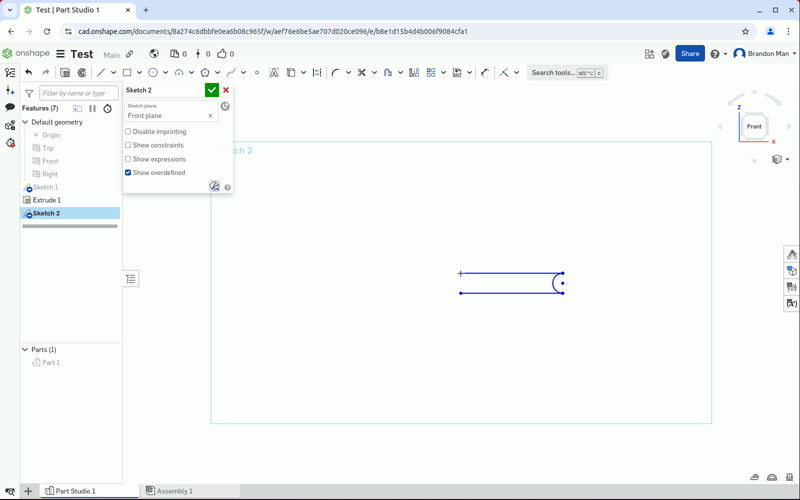
mouse_move(460, 273)
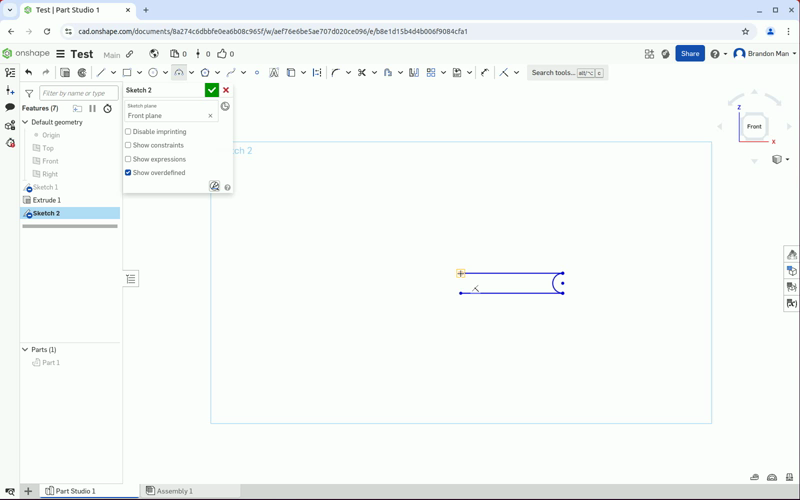
click(460, 273)
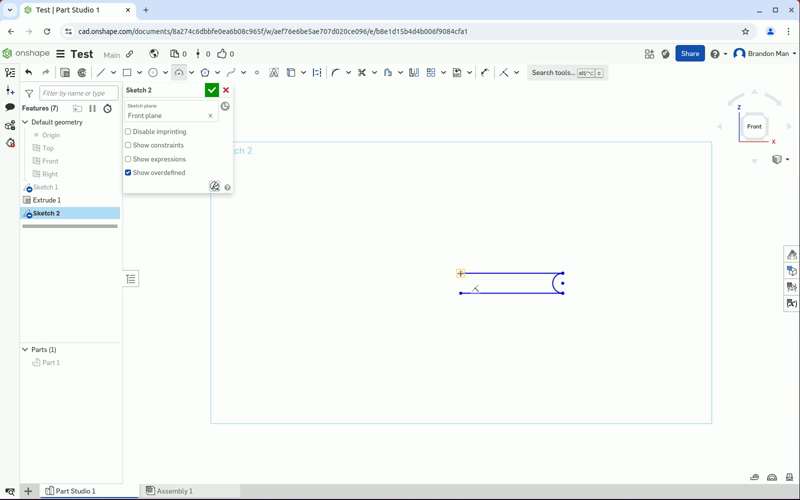
mouse_move(460, 293)
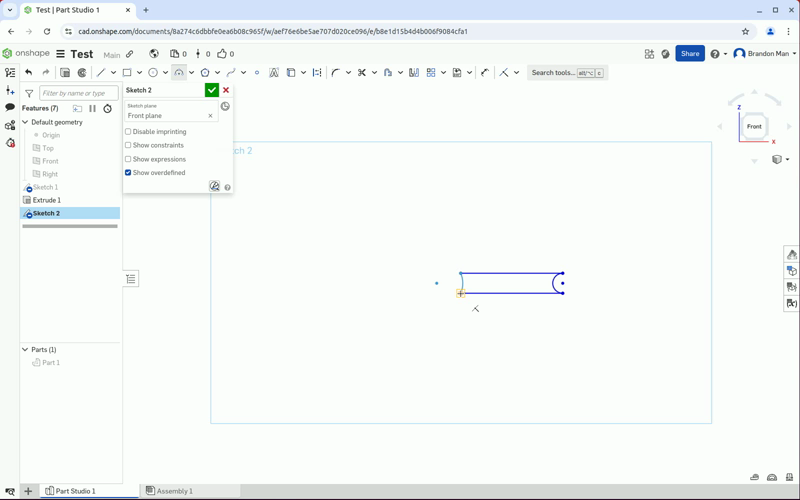
click(460, 293)
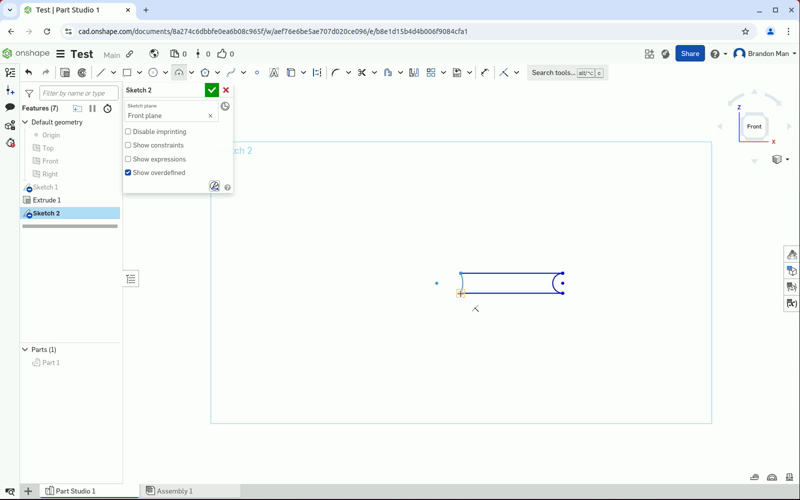
key_down(shift)
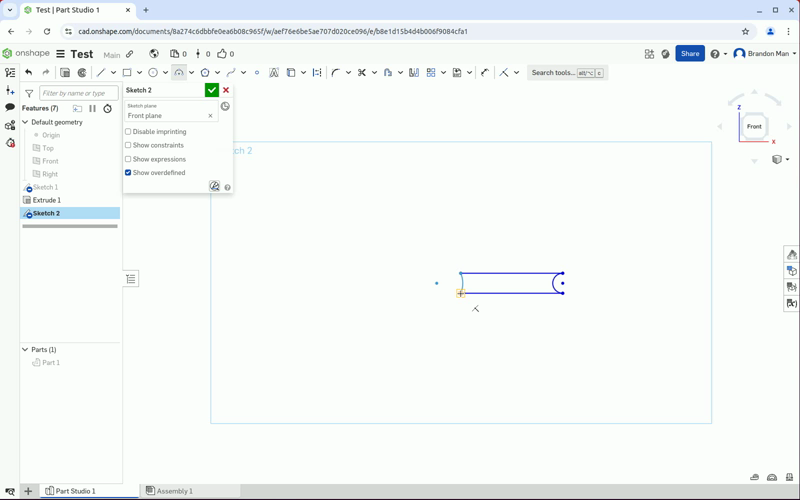
mouse_move(470, 283)
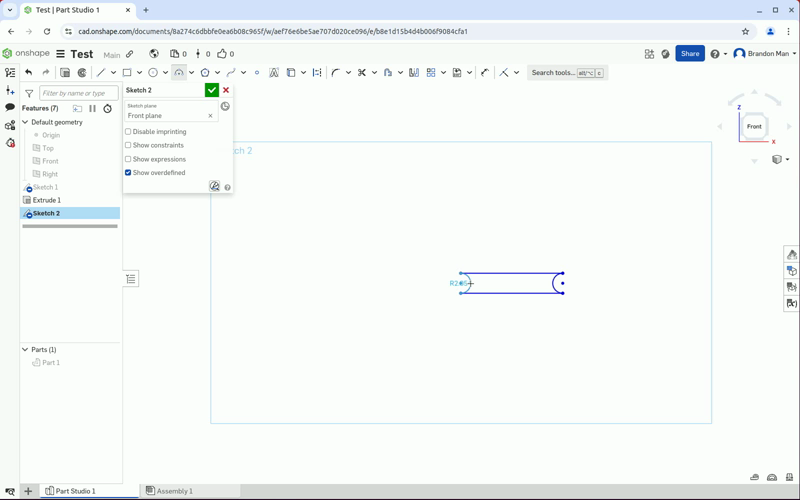
click(470, 283)
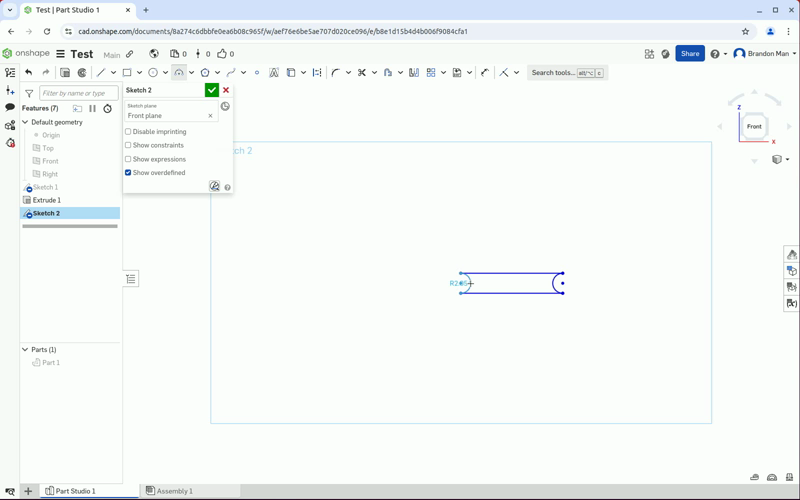
key_up(shift)
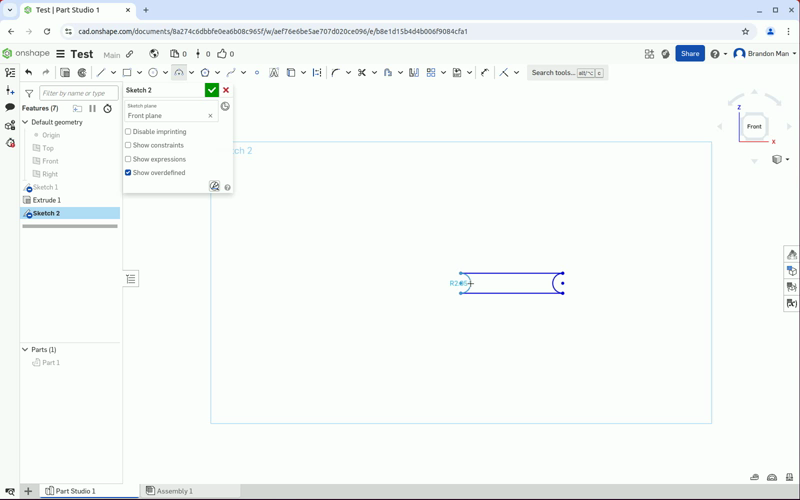
key(esc)
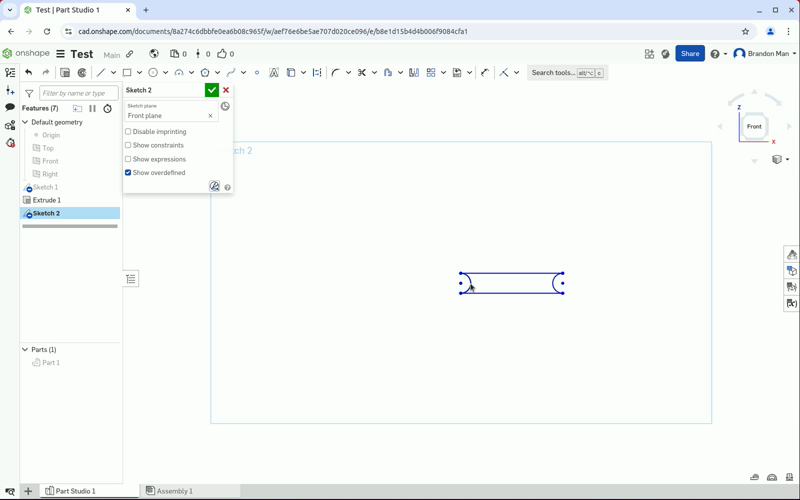
mouse_move(499, 277)
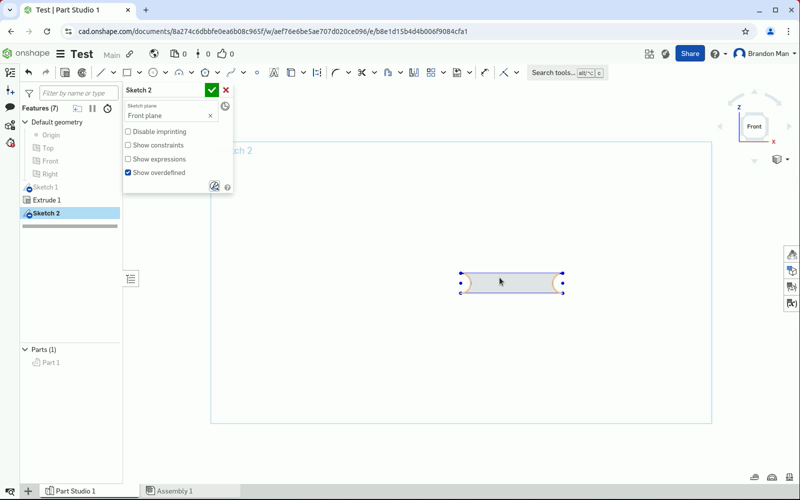
scroll(6)
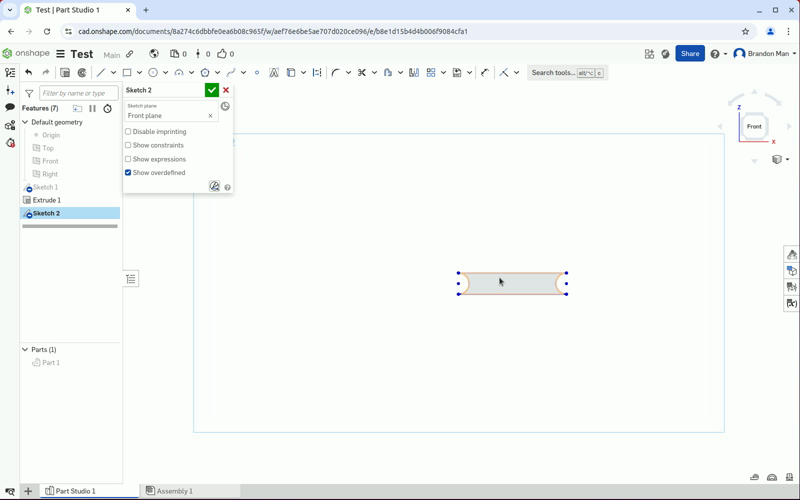
scroll(6)
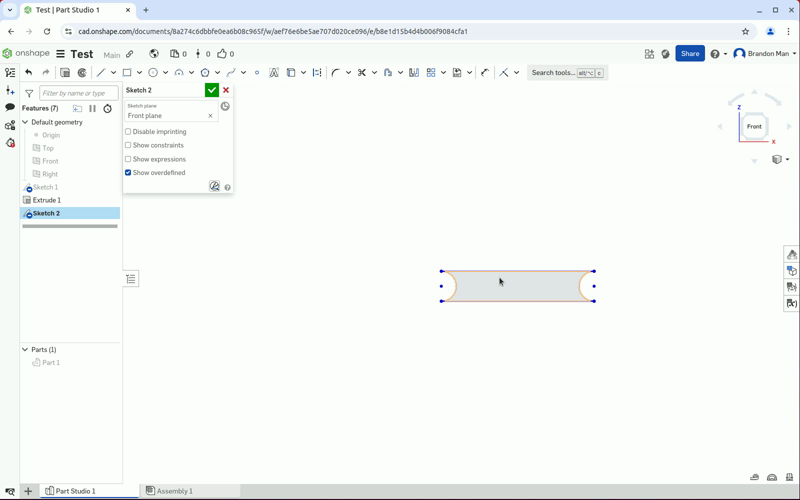
scroll(6)
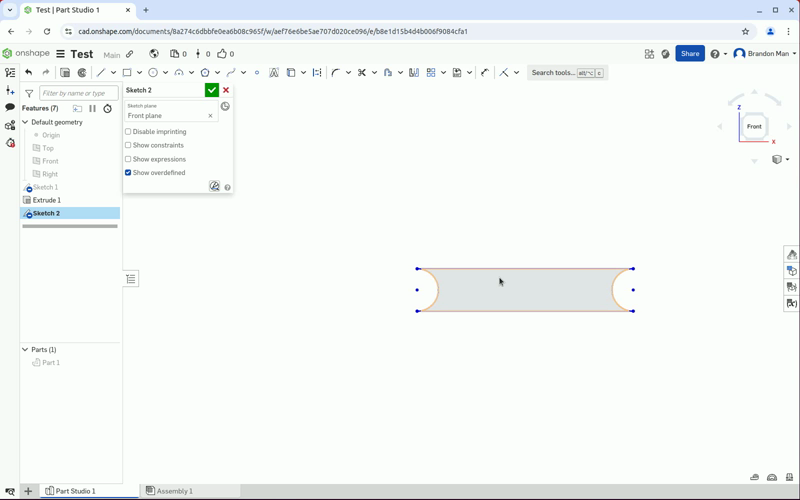
scroll(6)
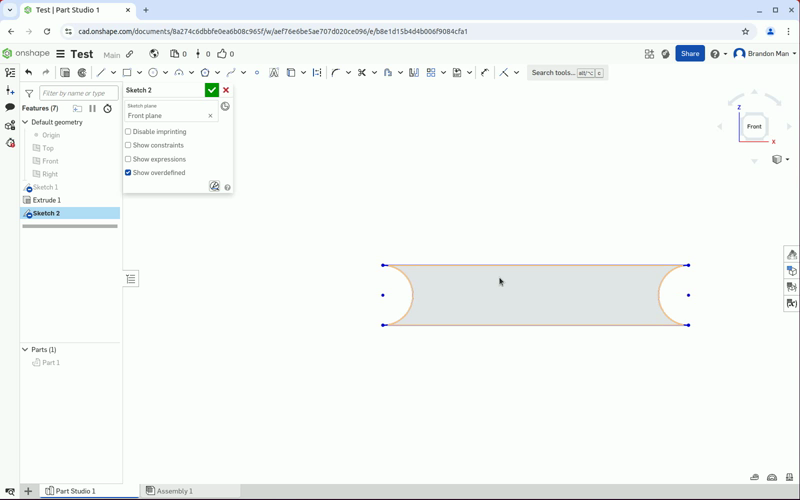
scroll(6)
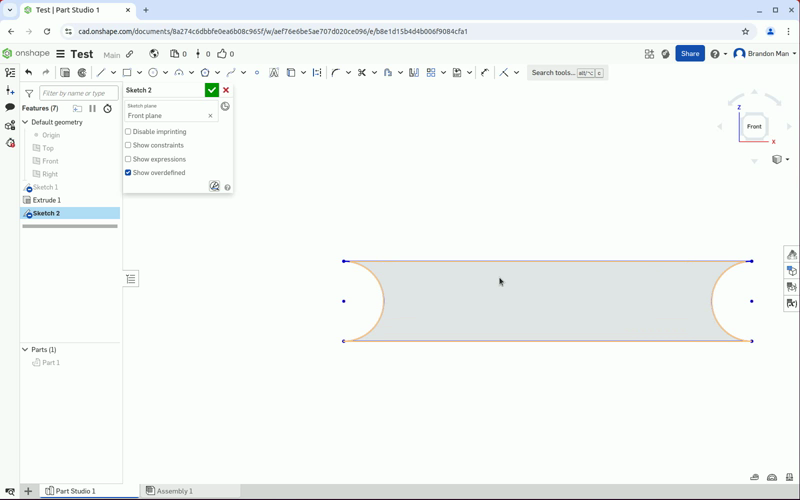
scroll(6)
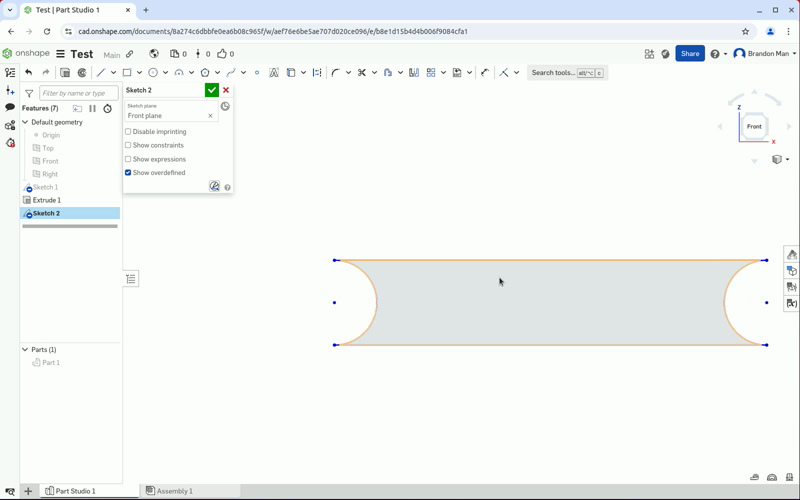
scroll(6)
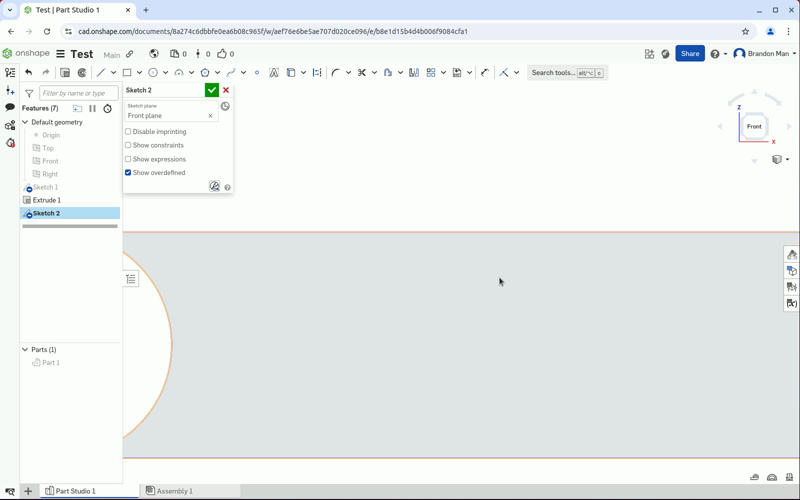
click(499, 277)
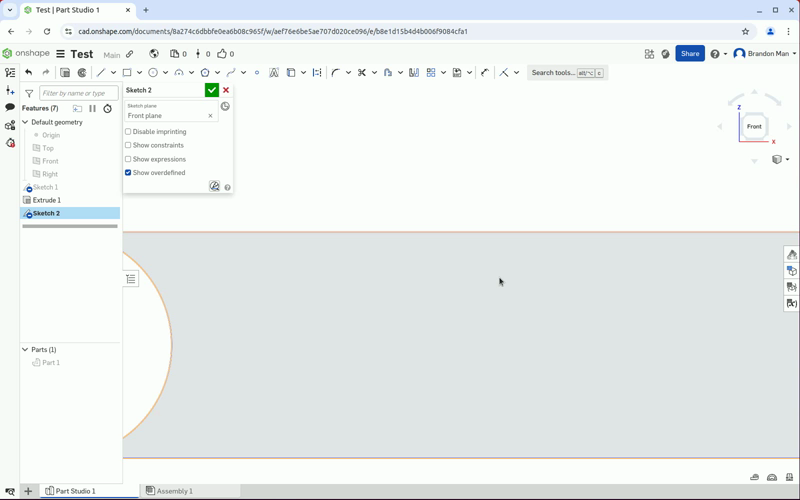
scroll(-6)
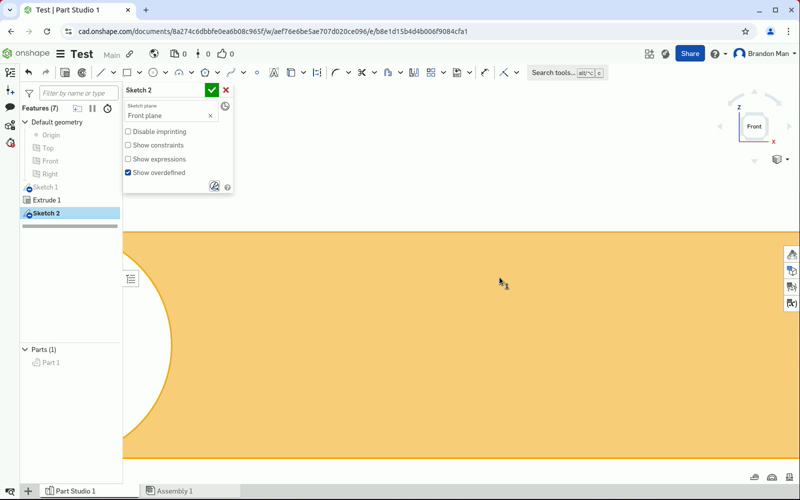
scroll(-6)
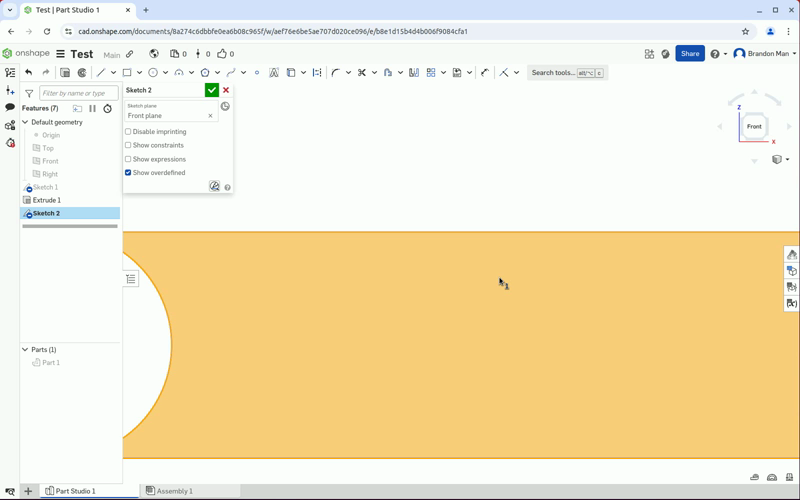
scroll(-6)
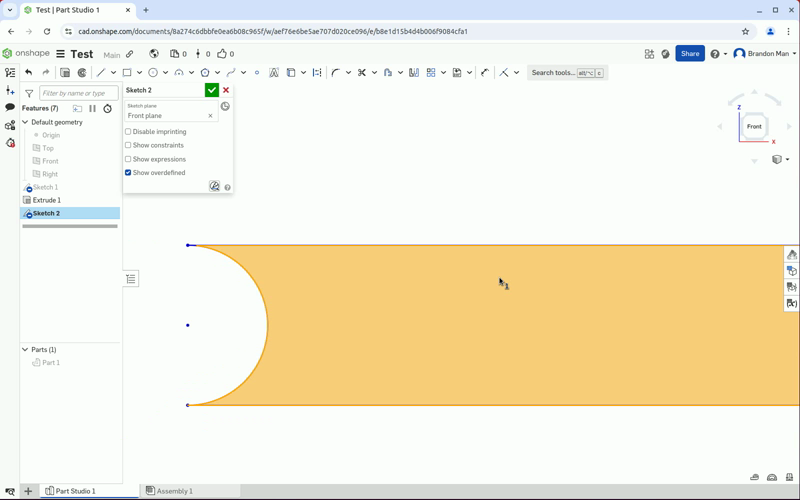
scroll(-6)
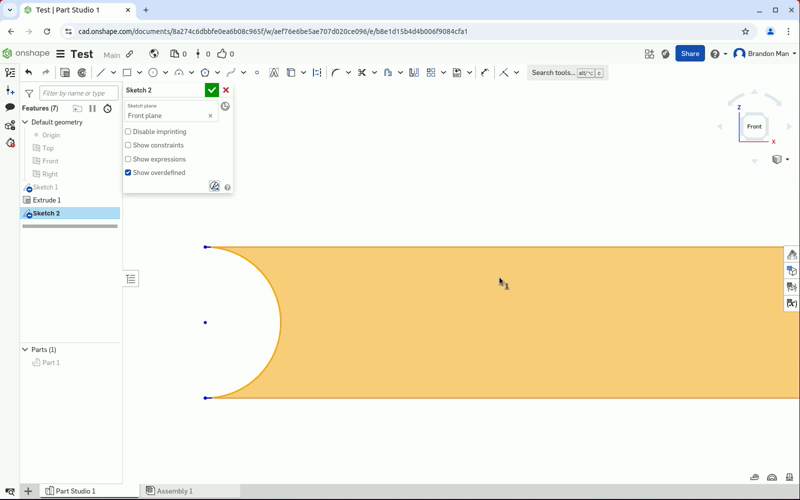
scroll(-6)
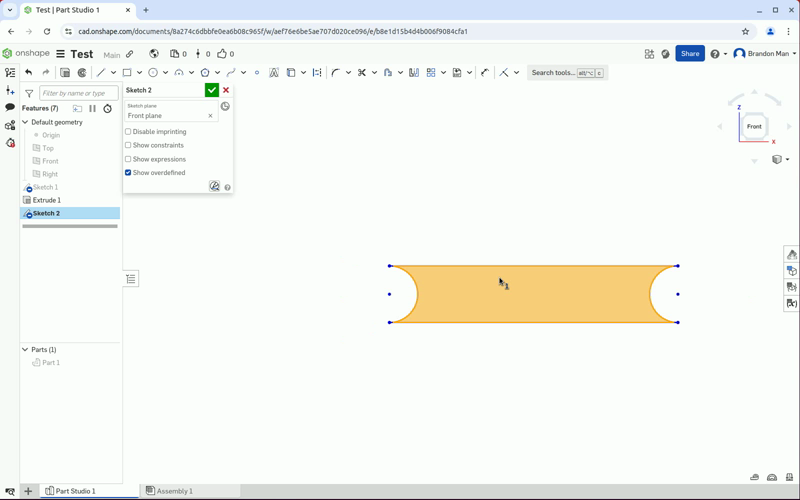
scroll(-6)
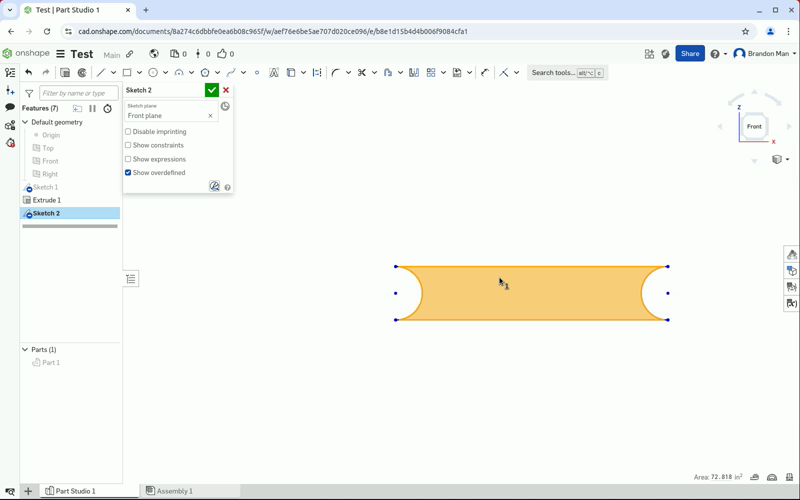
scroll(-6)
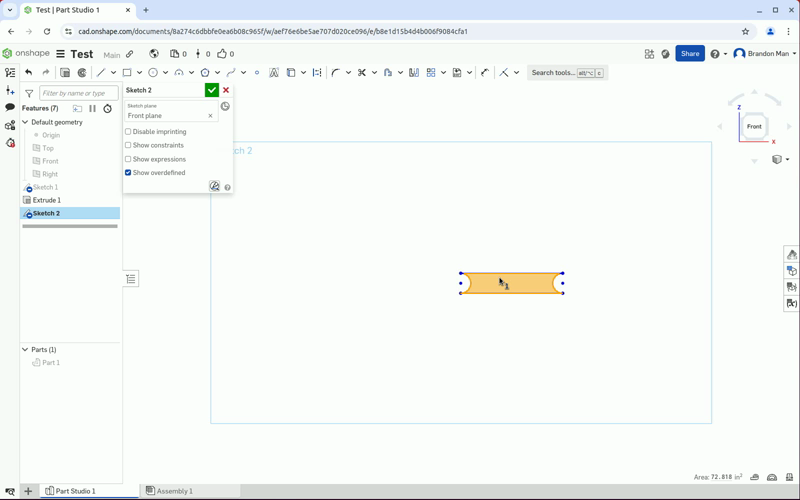
mouse_move(73, 352)
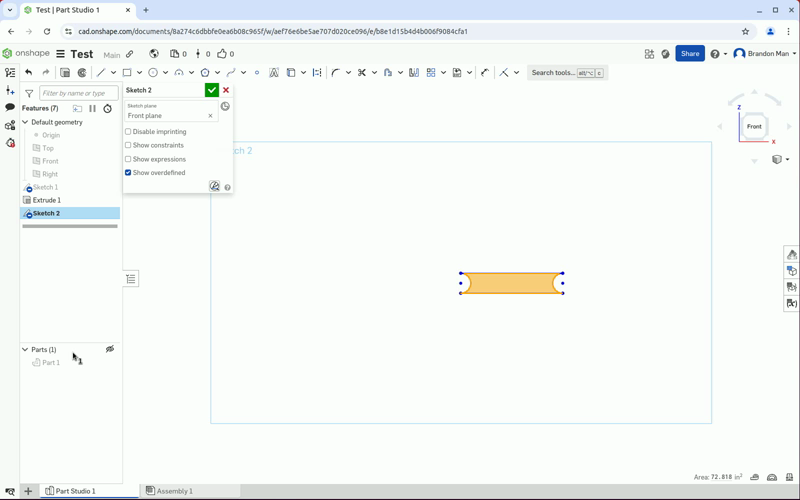
key(shift+y)
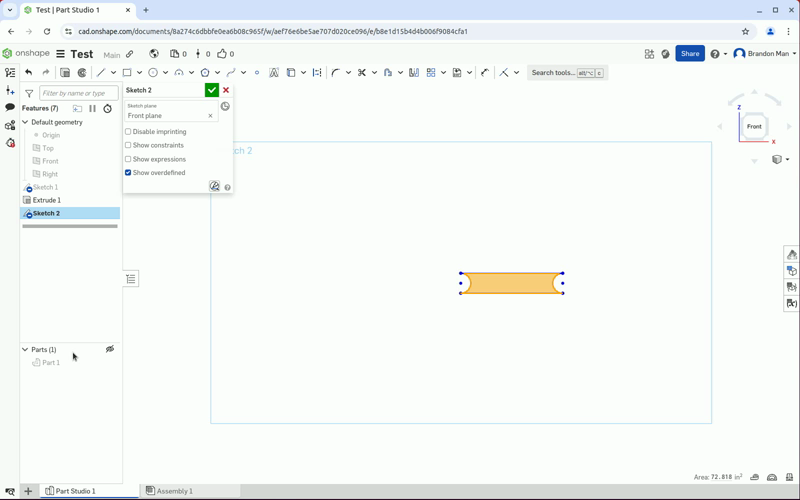
key(shift+e)
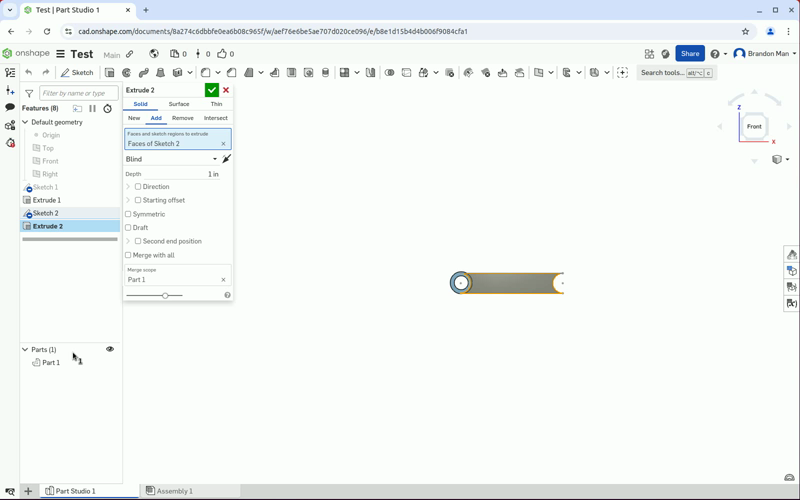
mouse_move(143, 106)
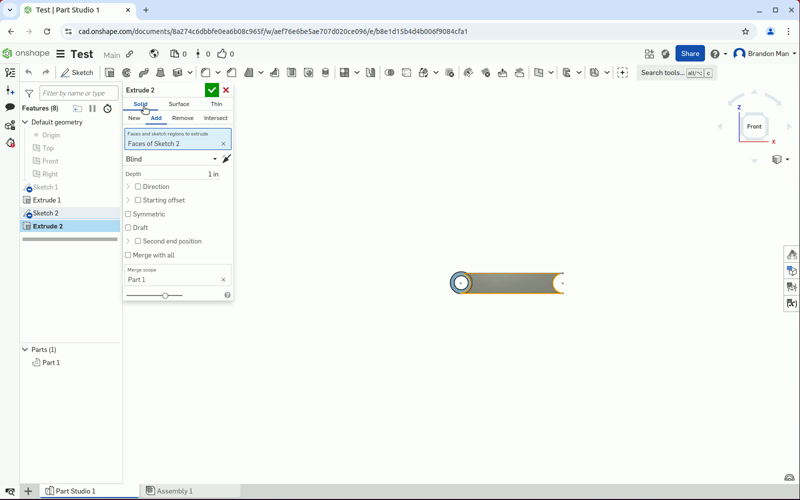
click(143, 106)
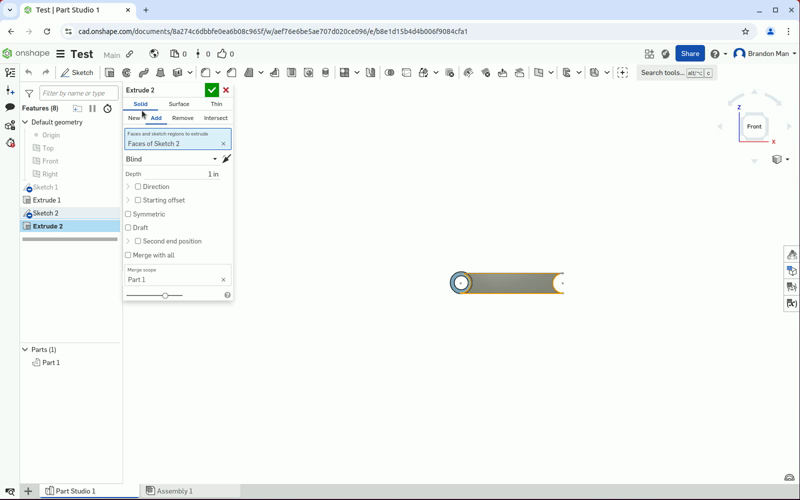
mouse_move(137, 120)
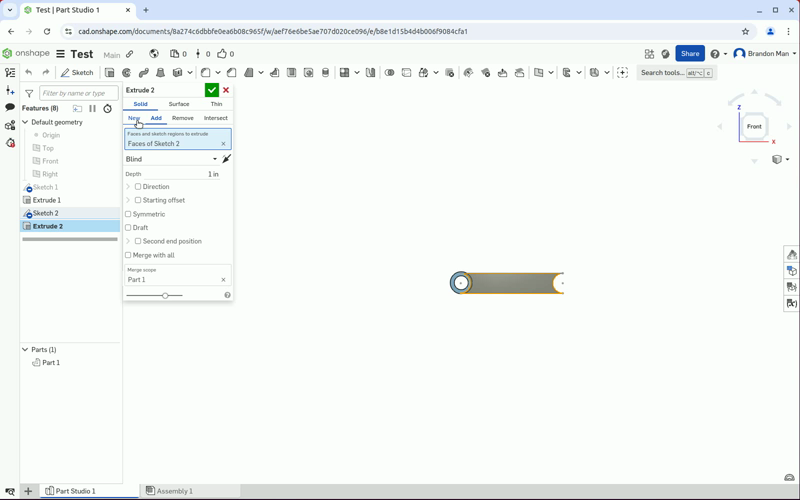
click(137, 120)
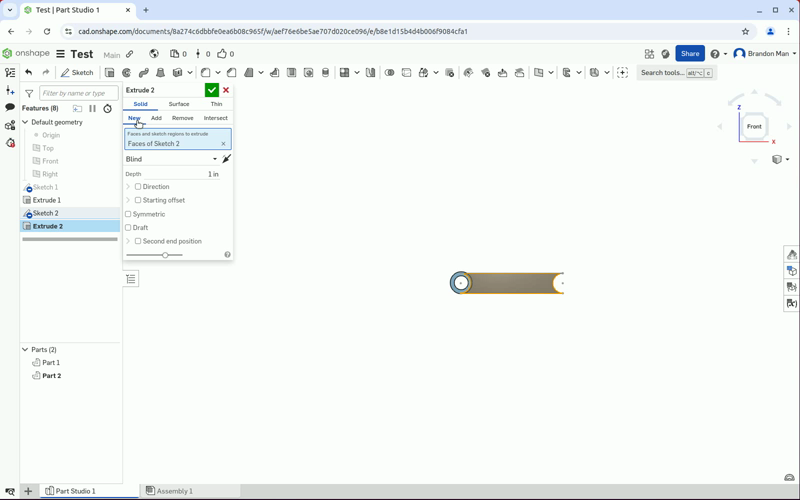
key(tab, 4)
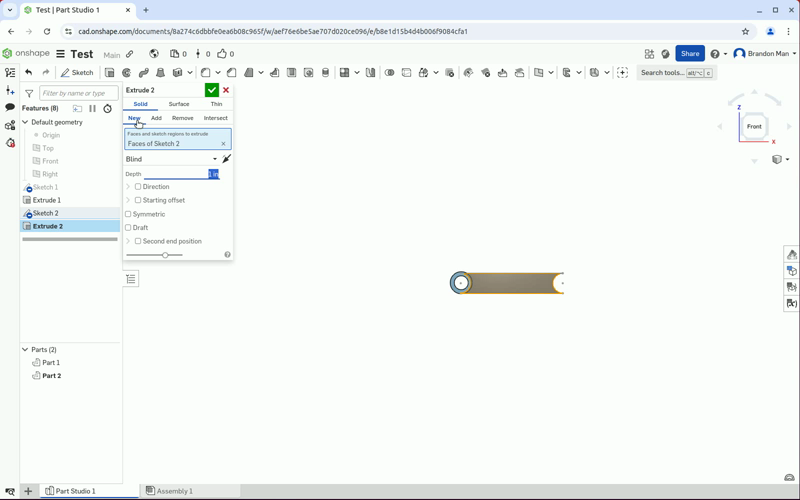
text(2.648)
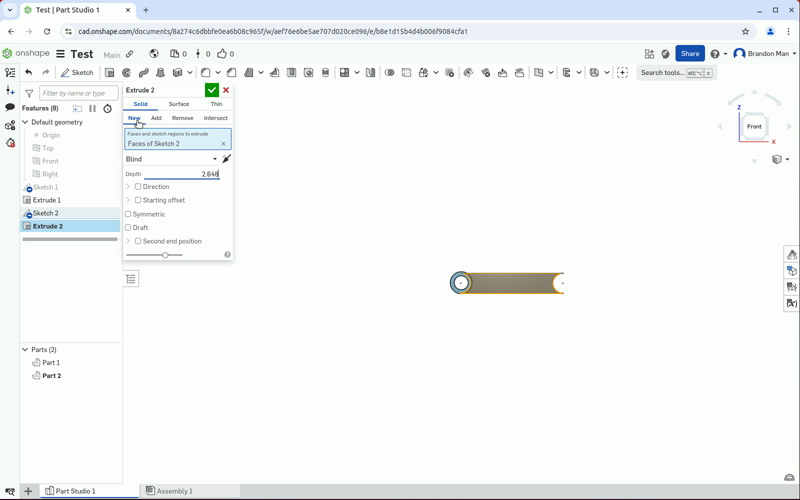
key(enter)
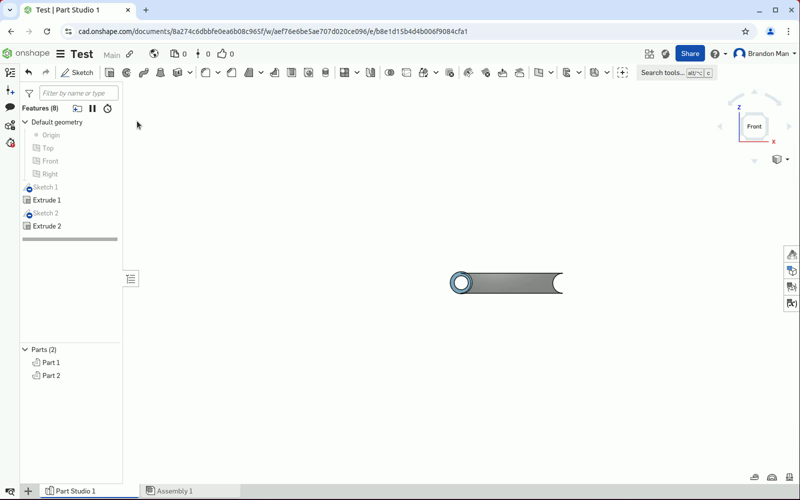
key(shift+h)
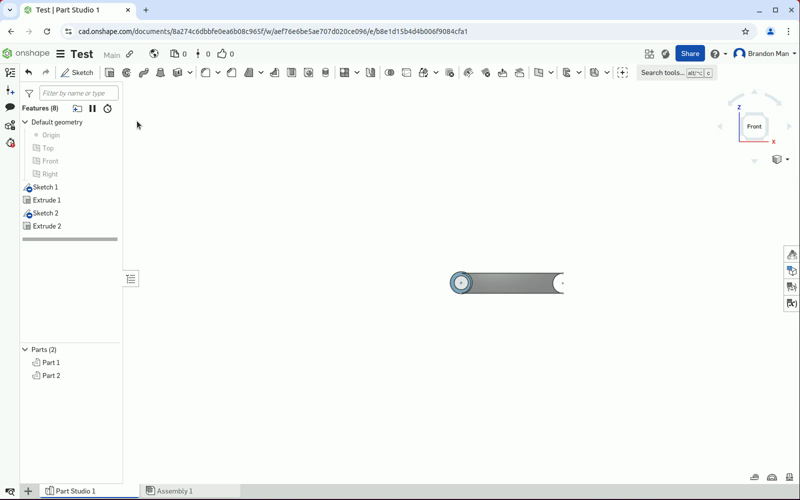
key(shift+h)
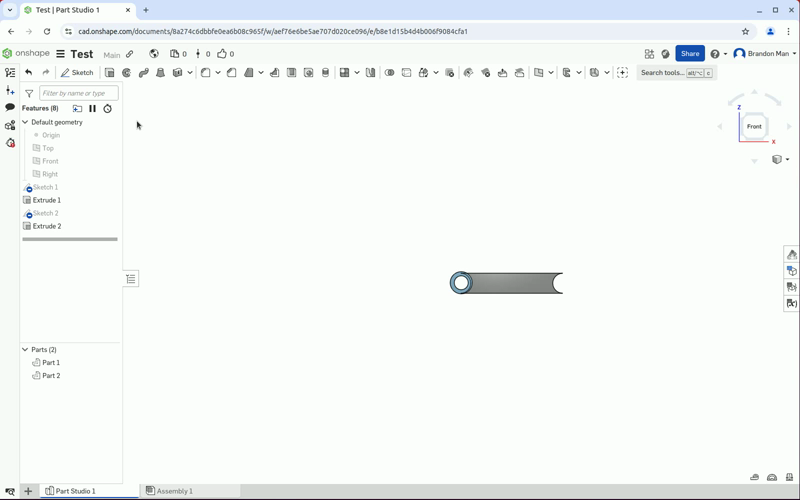
mouse_move(73, 189)
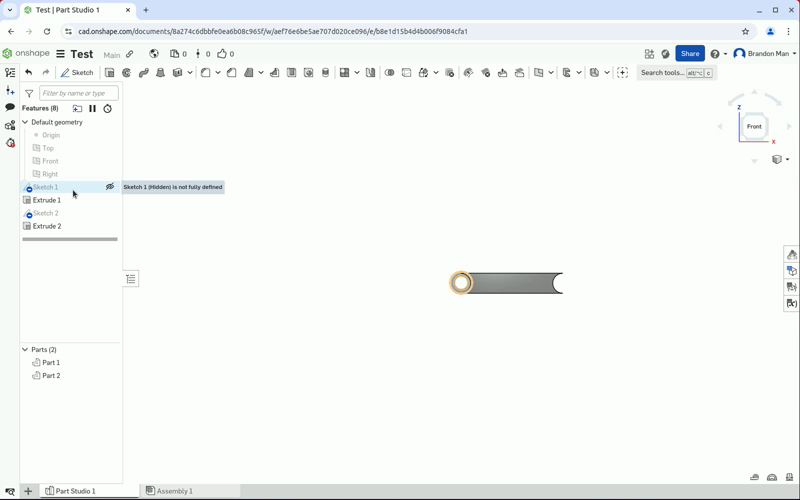
click(73, 189)
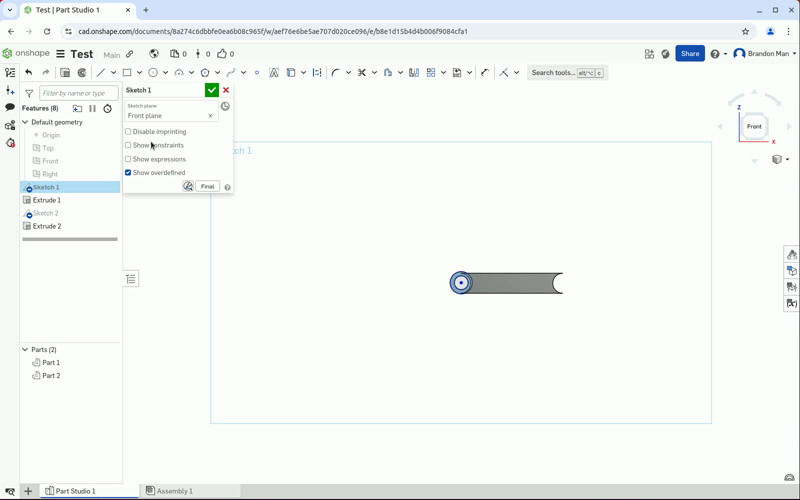
mouse_move(229, 92)
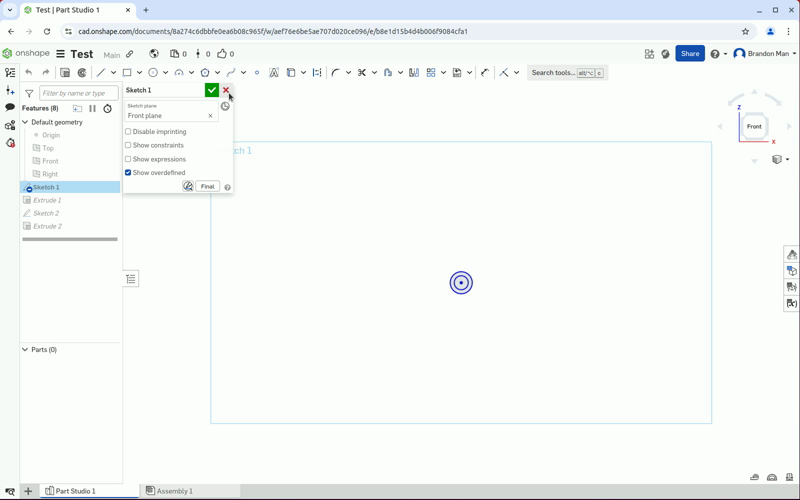
click(229, 92)
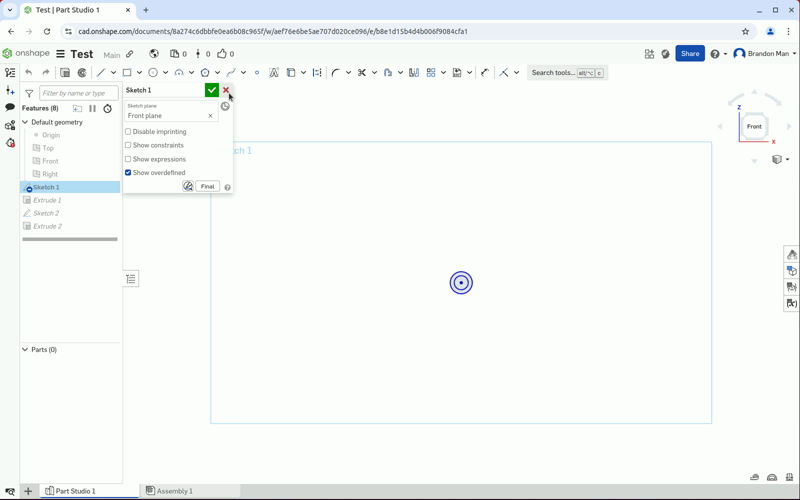
key(shift+s)
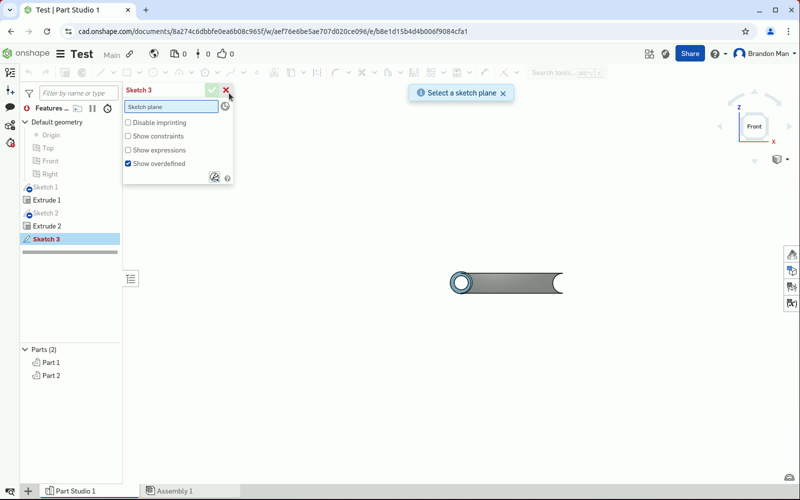
mouse_move(73, 163)
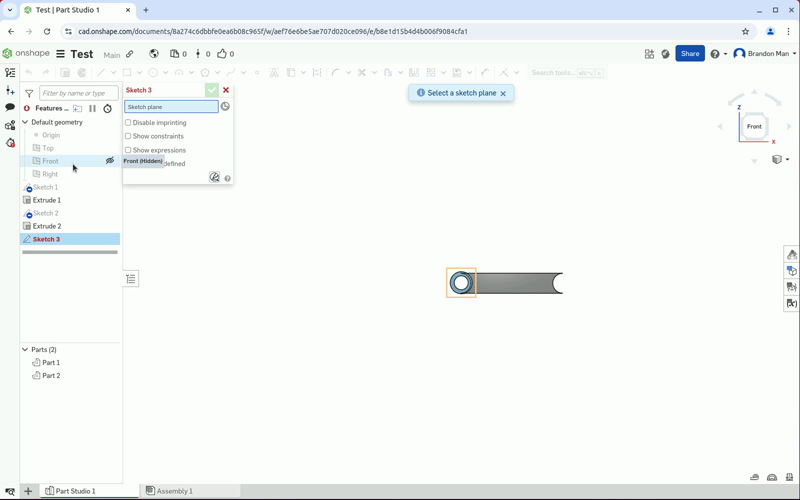
click(73, 163)
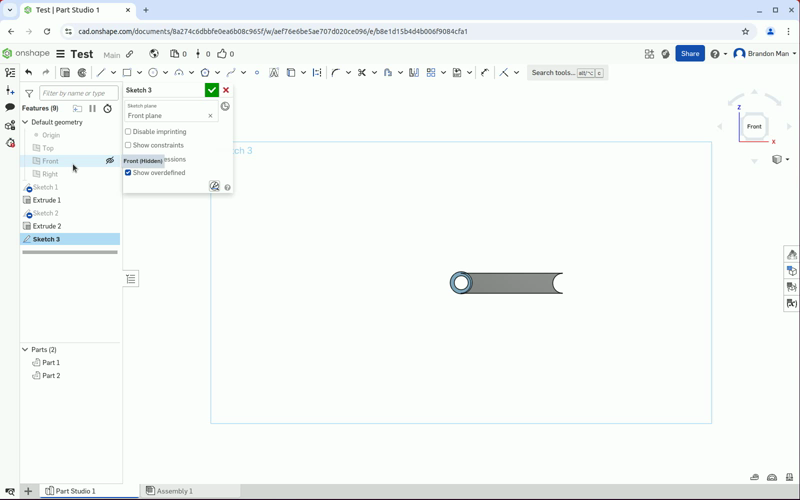
mouse_move(73, 352)
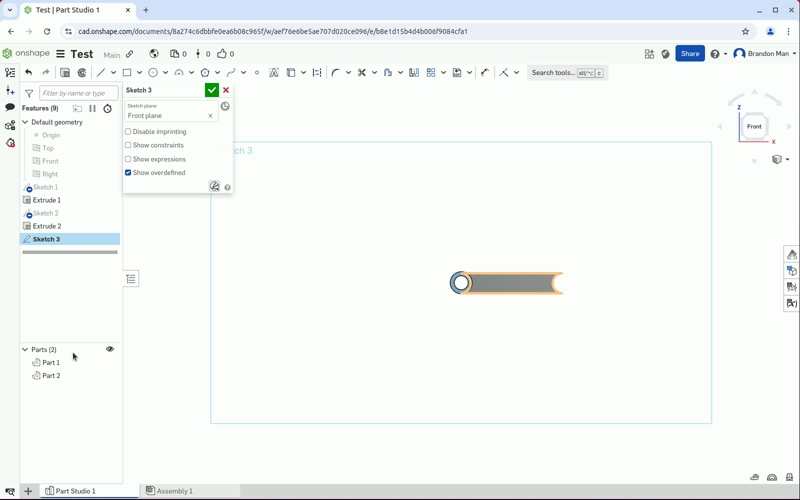
key(y)
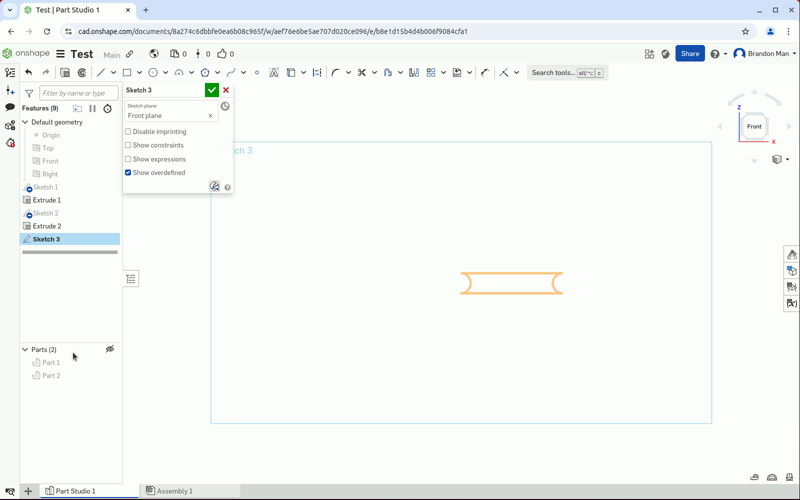
key(c)
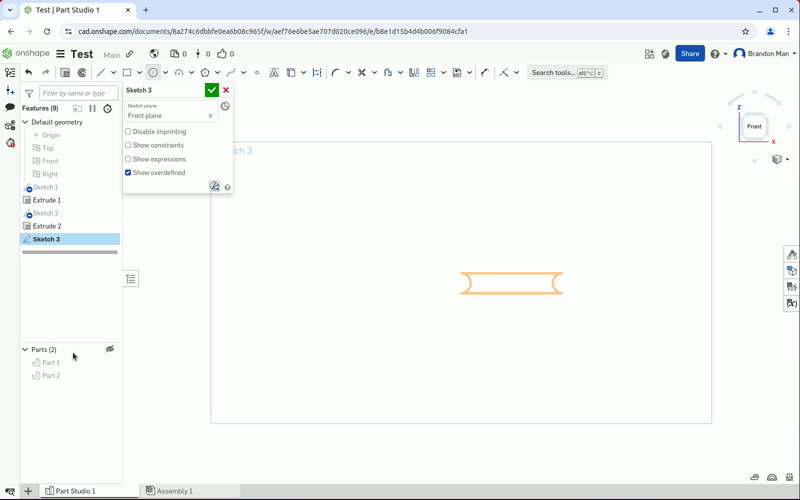
key_down(shift)
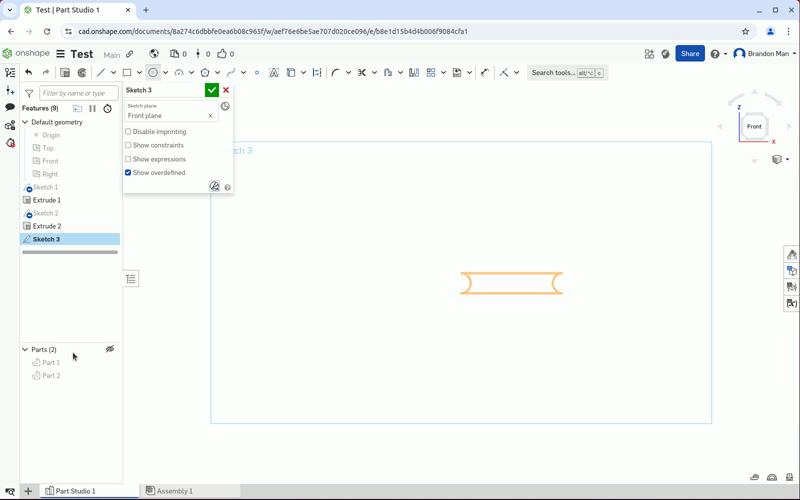
mouse_move(563, 282)
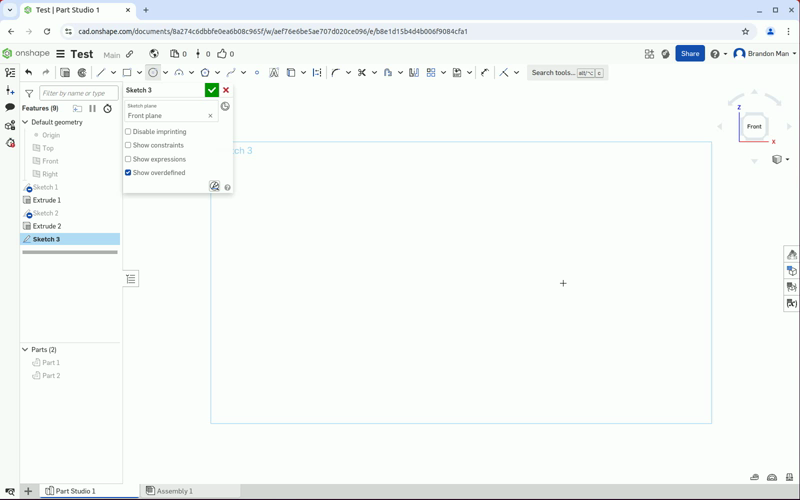
click(563, 282)
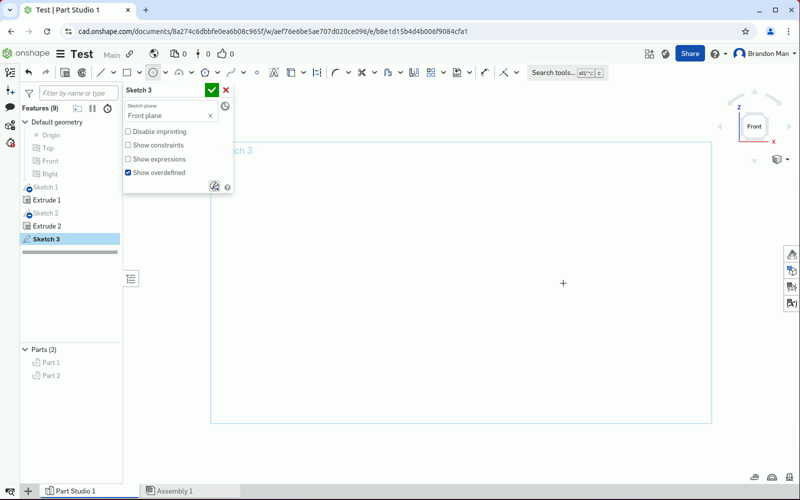
key_up(shift)
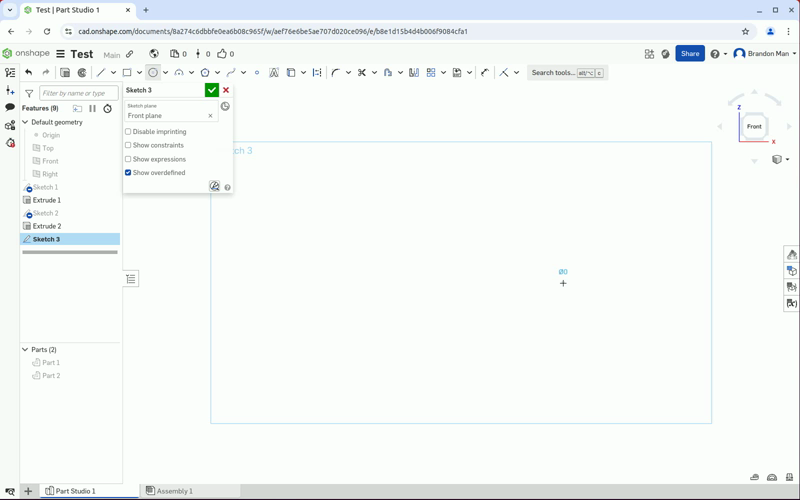
mouse_move(574, 282)
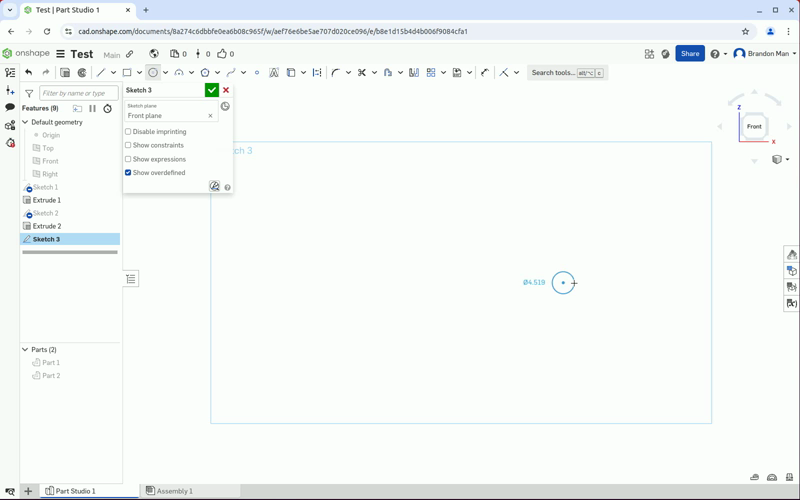
click(574, 282)
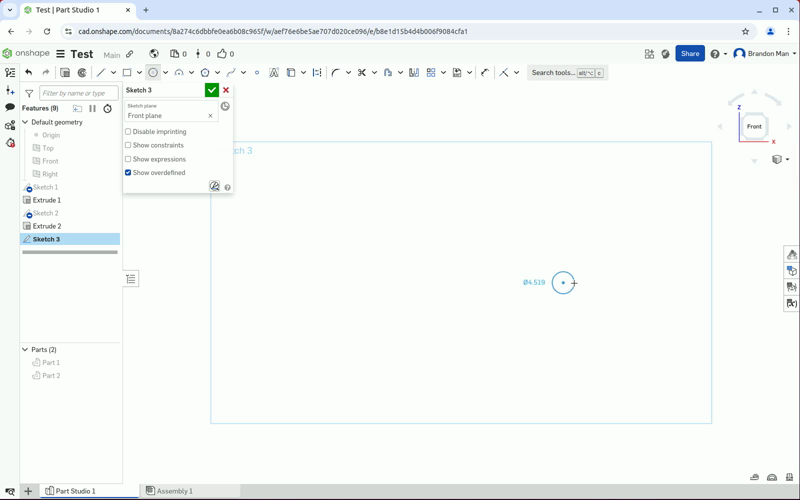
key(esc)
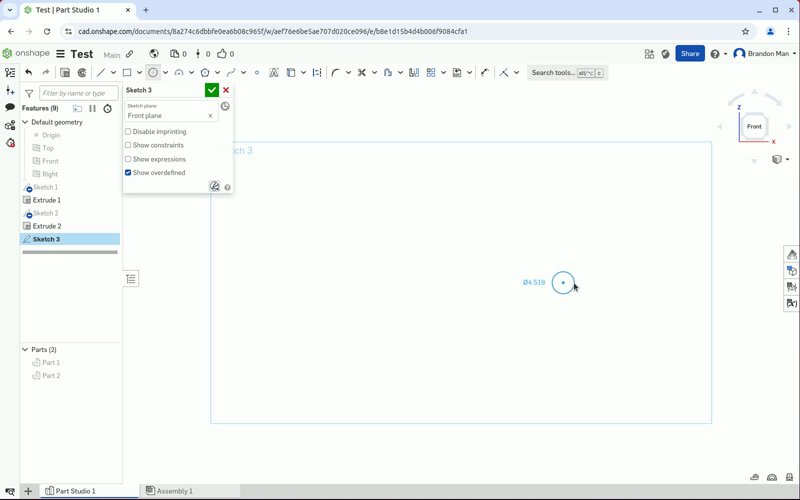
key(c)
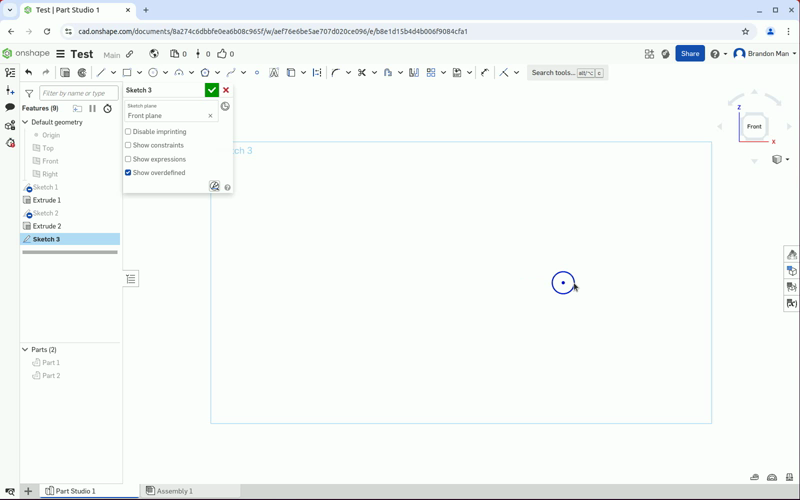
key_down(shift)
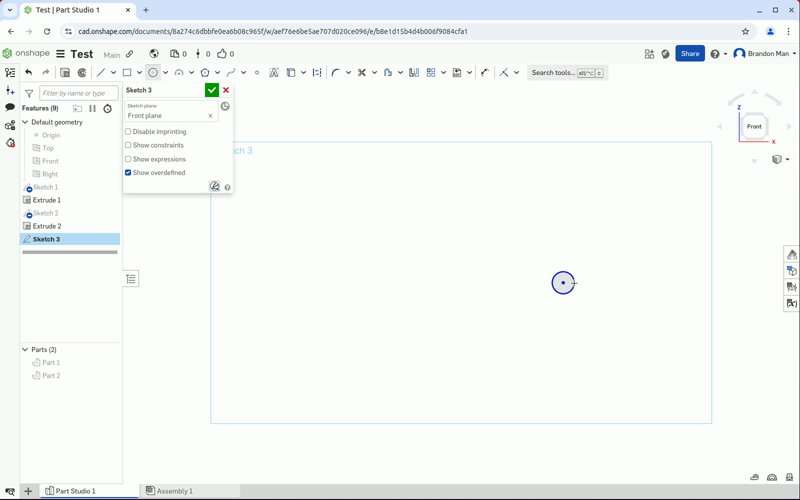
mouse_move(563, 282)
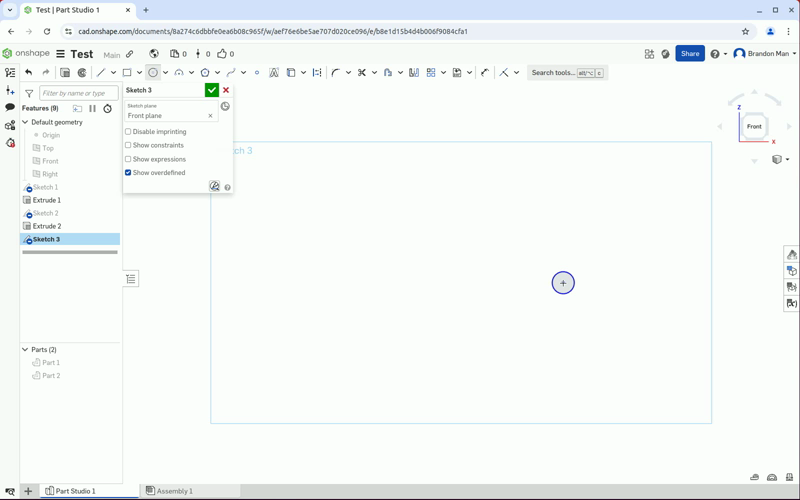
click(563, 282)
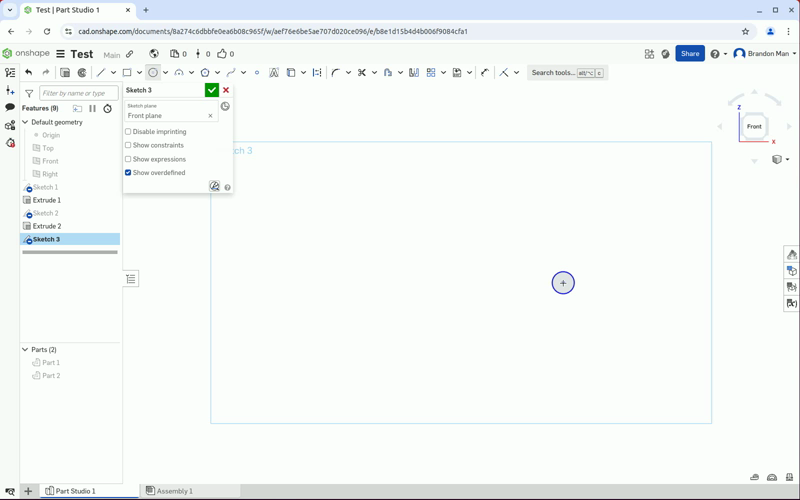
key_up(shift)
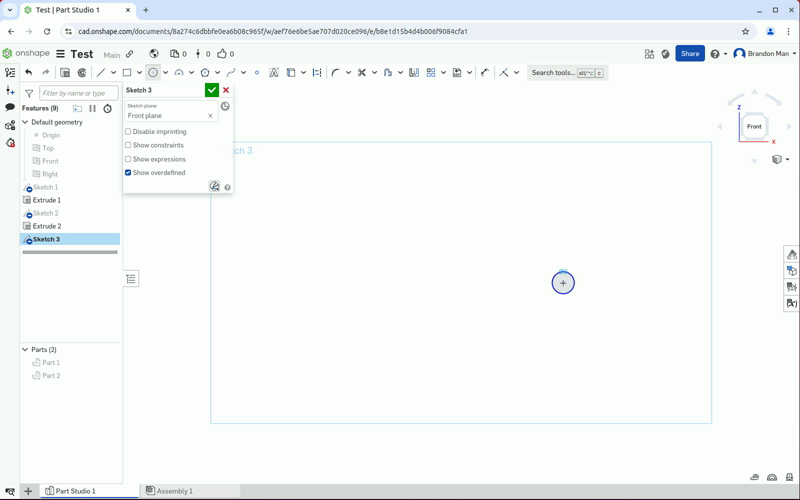
mouse_move(570, 282)
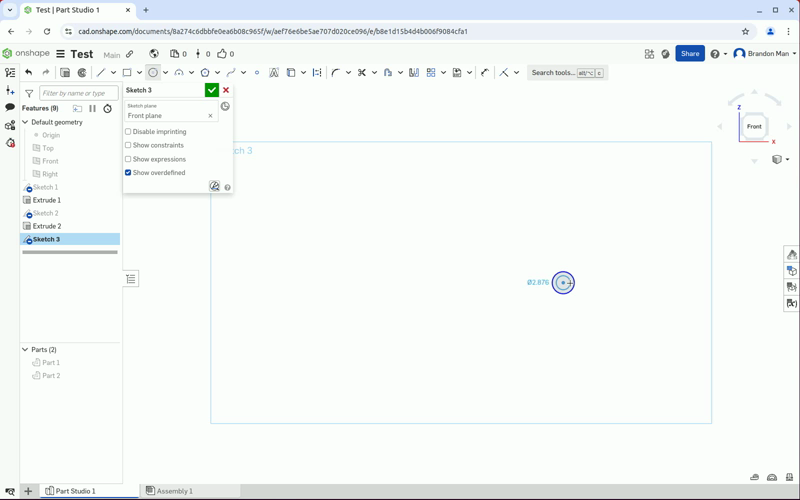
scroll(6)
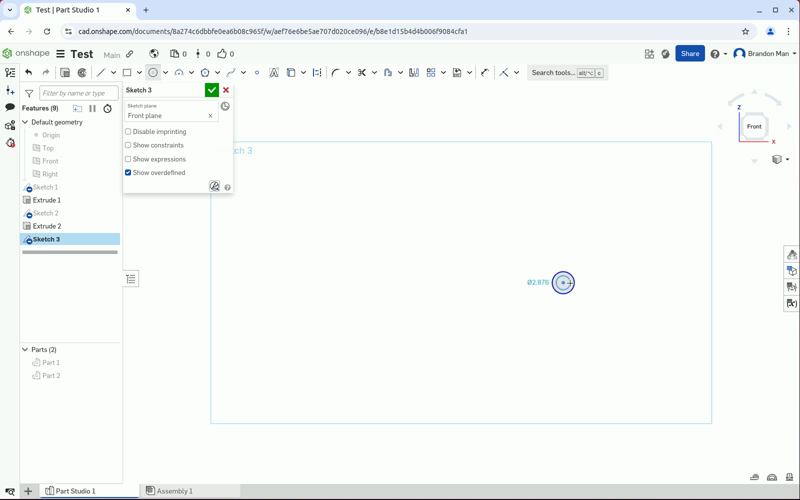
scroll(6)
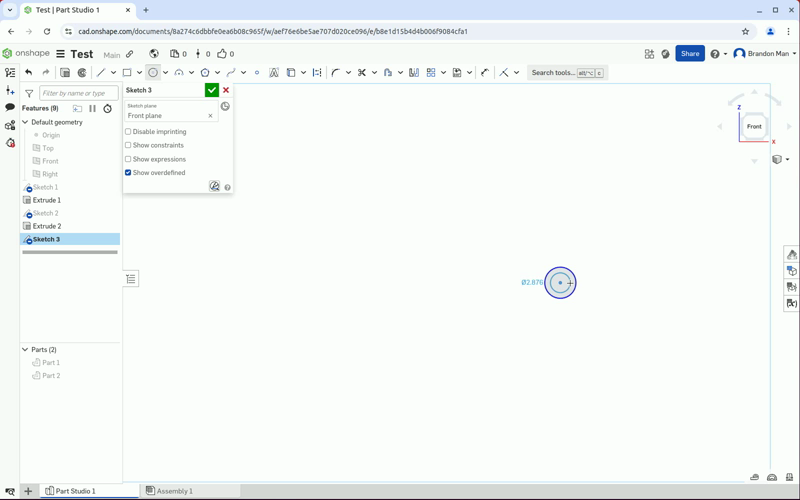
scroll(6)
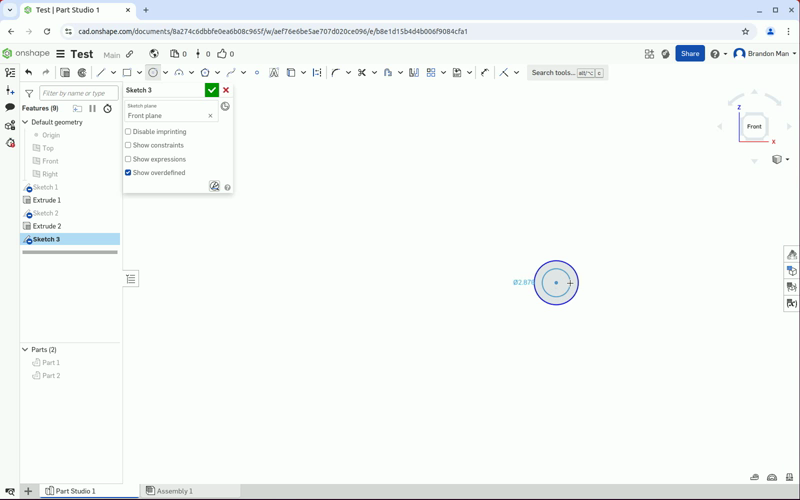
scroll(6)
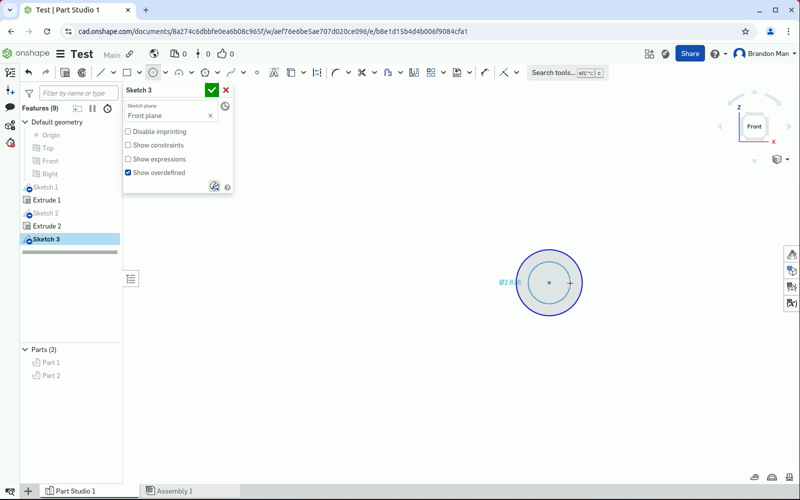
scroll(6)
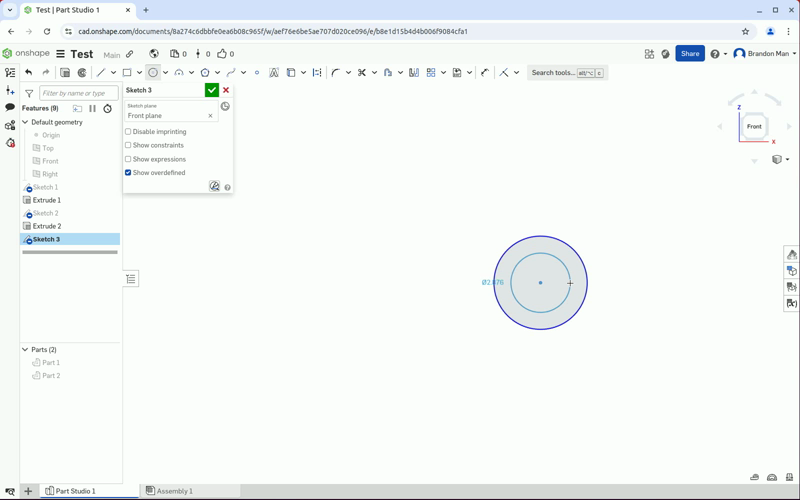
scroll(6)
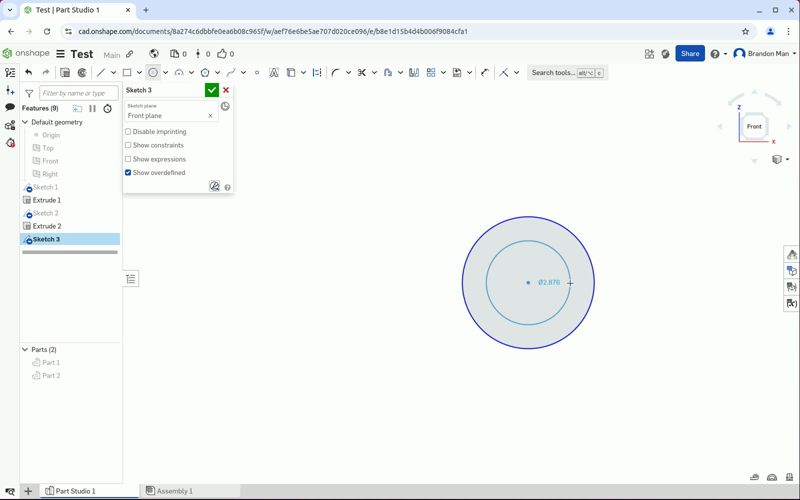
scroll(6)
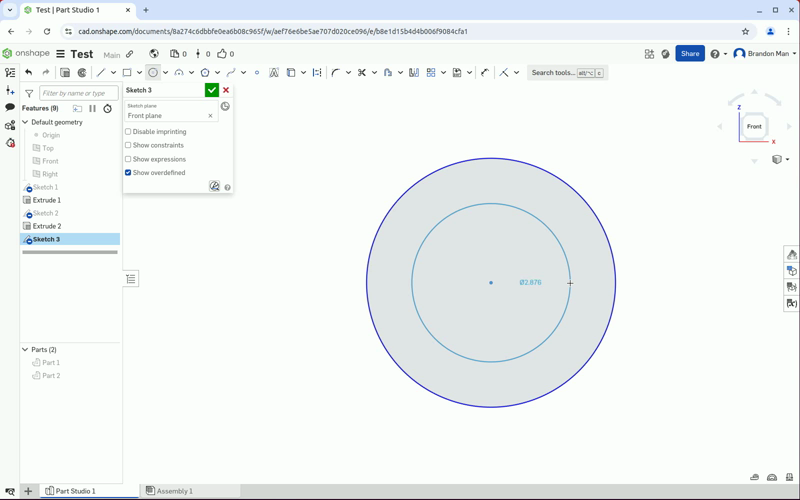
click(570, 282)
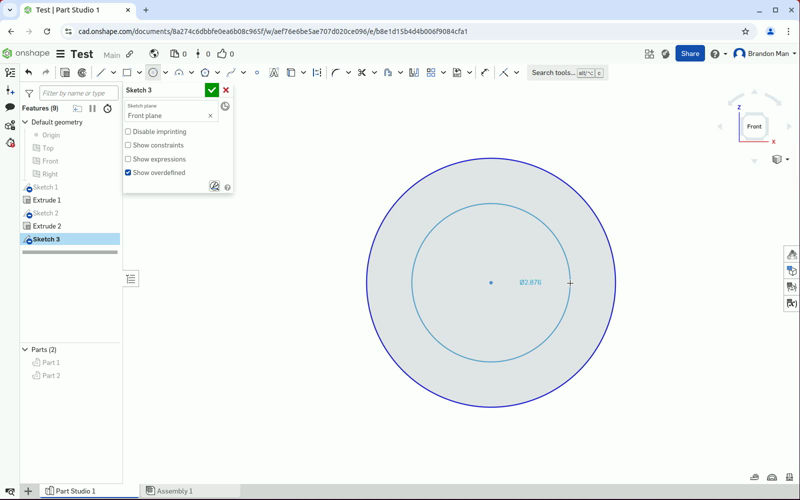
scroll(-6)
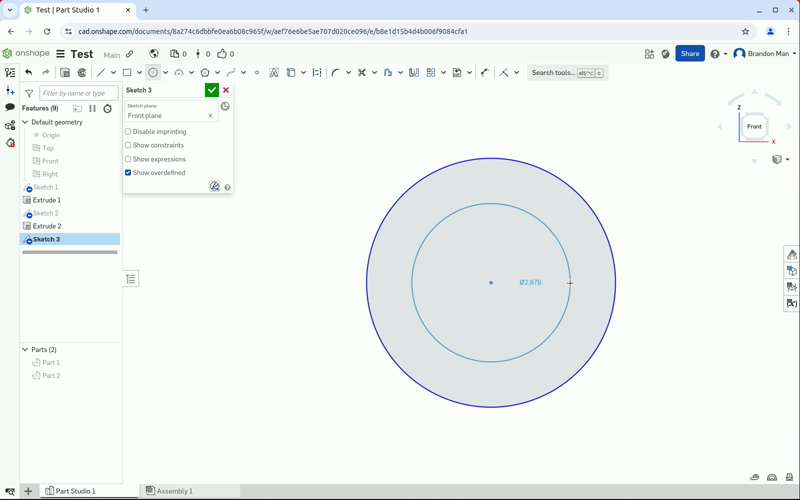
scroll(-6)
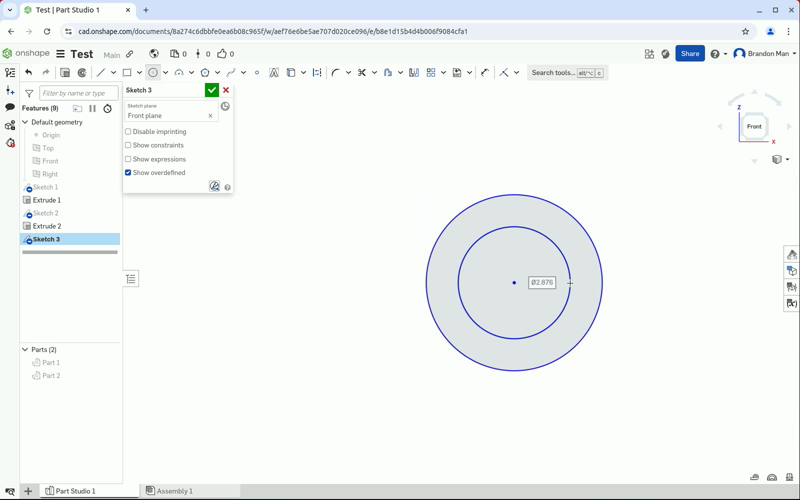
scroll(-6)
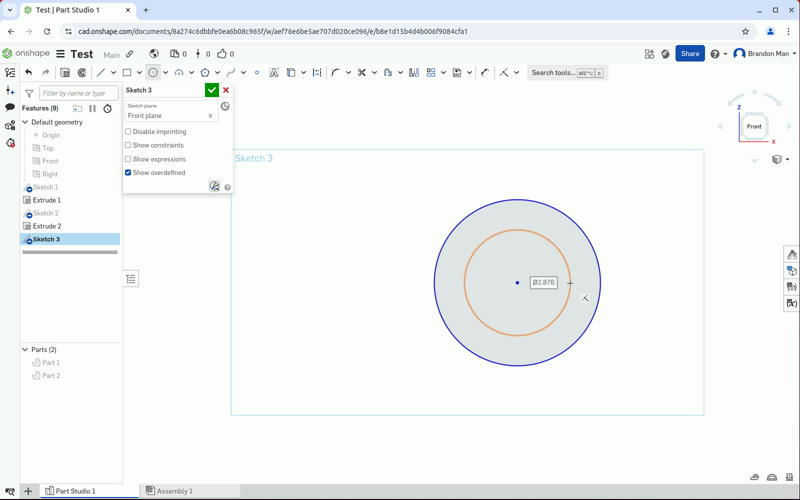
scroll(-6)
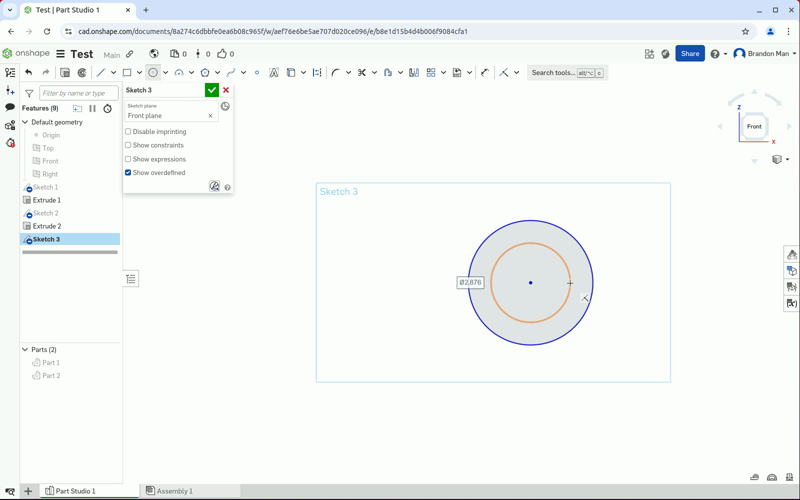
scroll(-6)
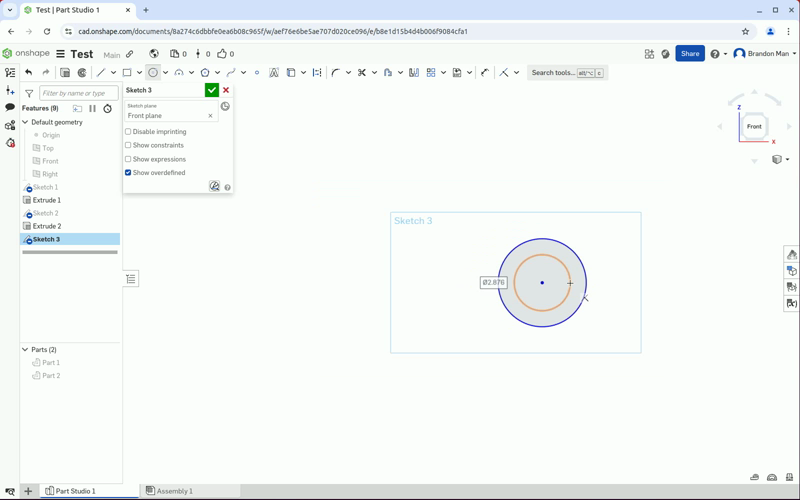
scroll(-6)
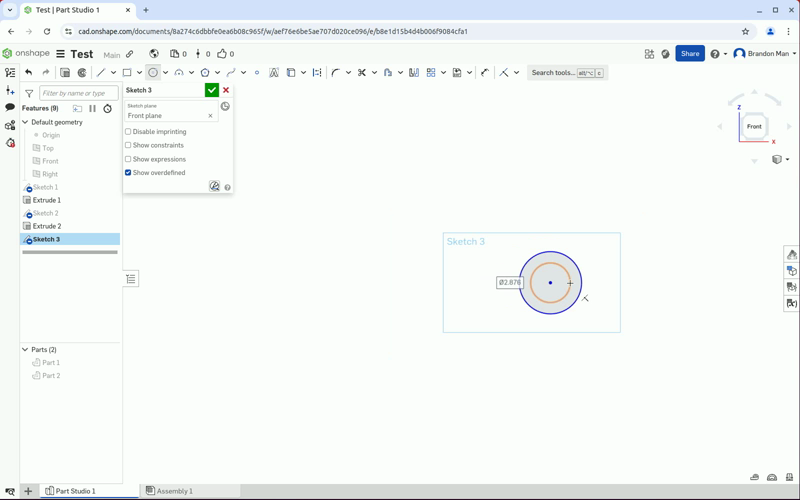
scroll(-6)
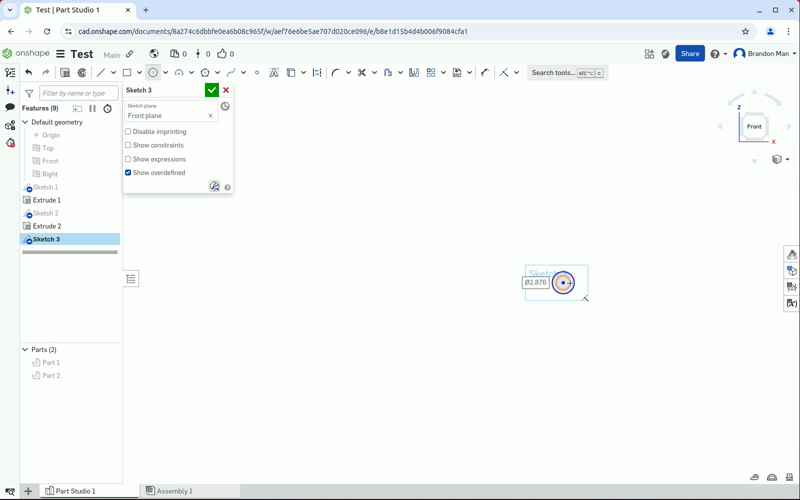
key(esc)
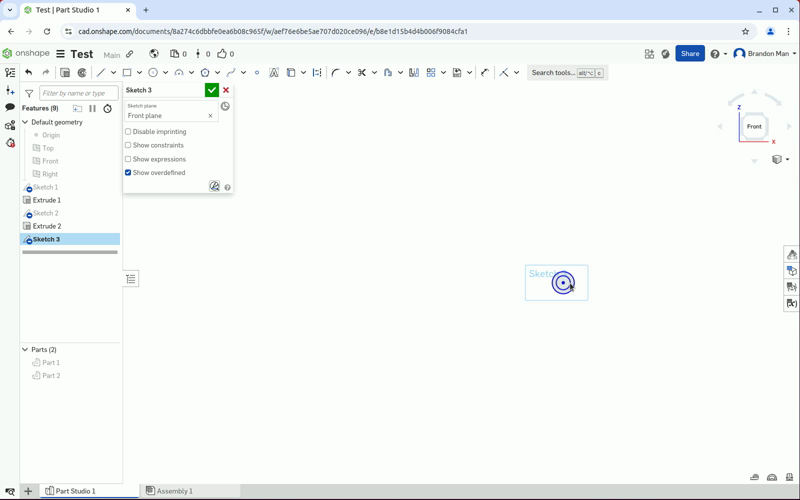
mouse_move(571, 281)
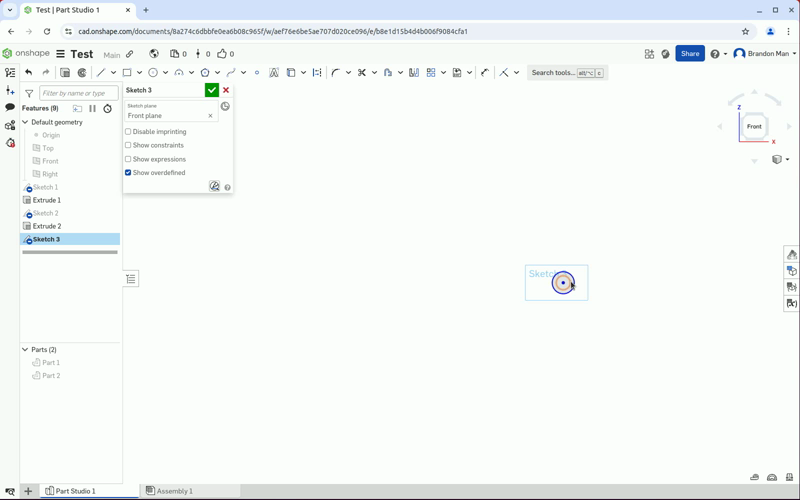
scroll(6)
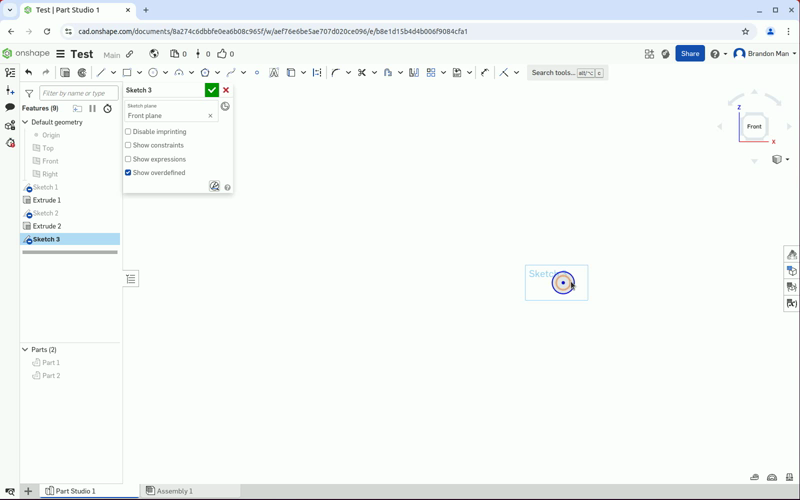
scroll(6)
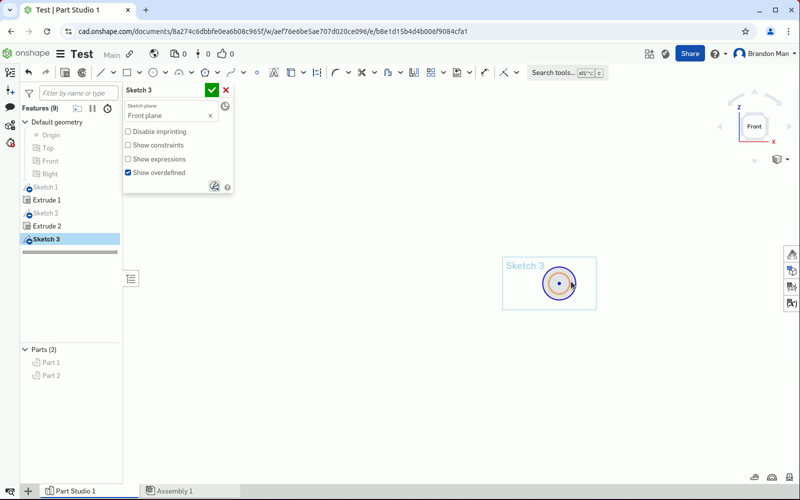
scroll(6)
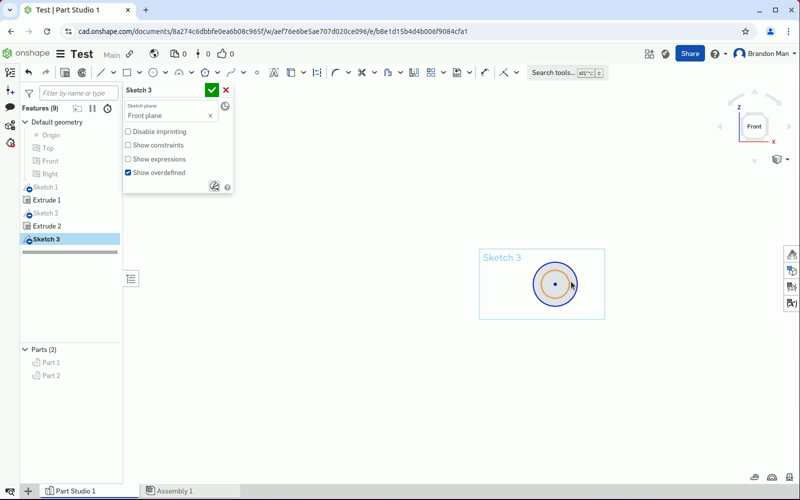
scroll(6)
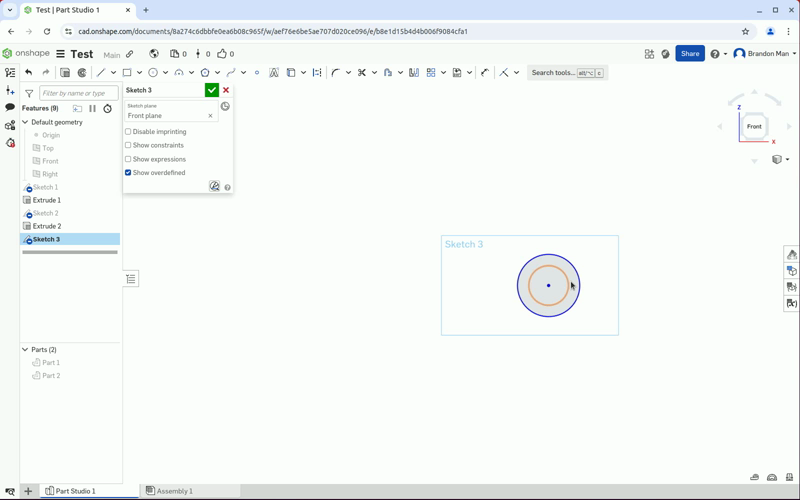
scroll(6)
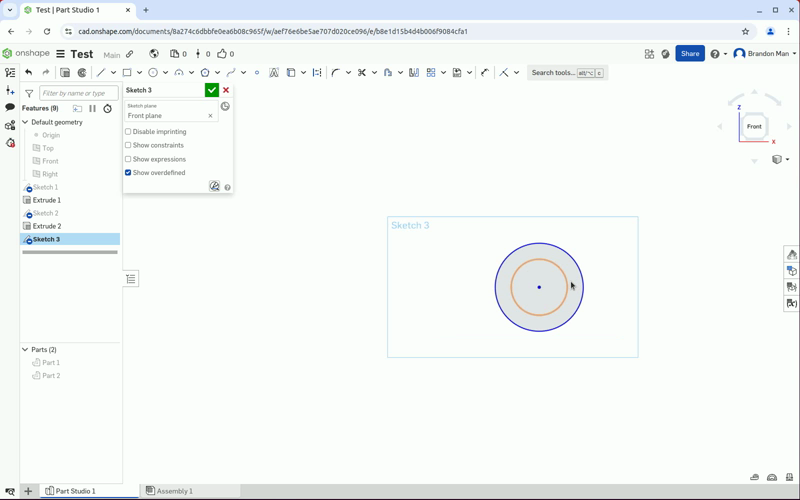
scroll(6)
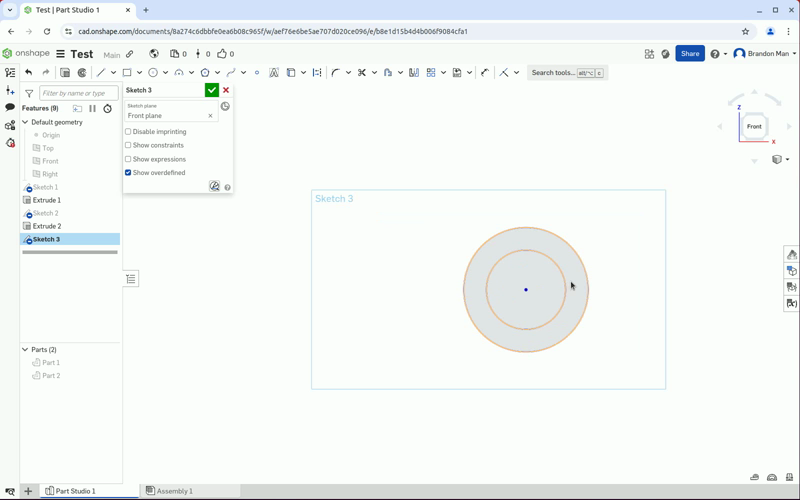
scroll(6)
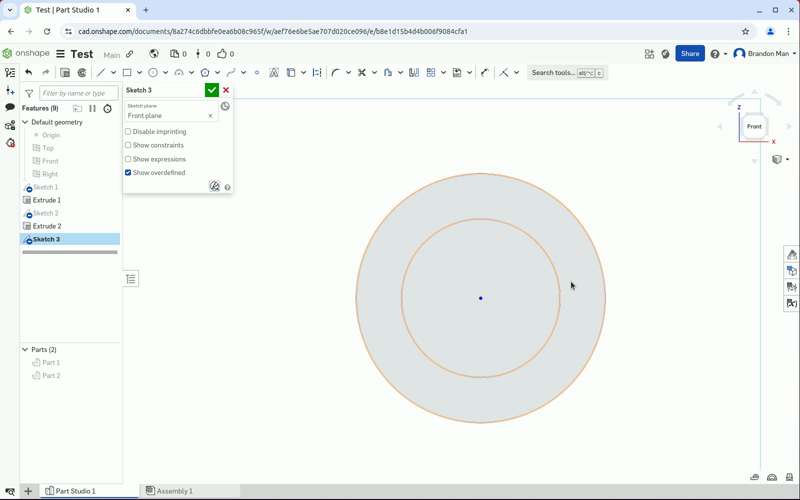
click(571, 281)
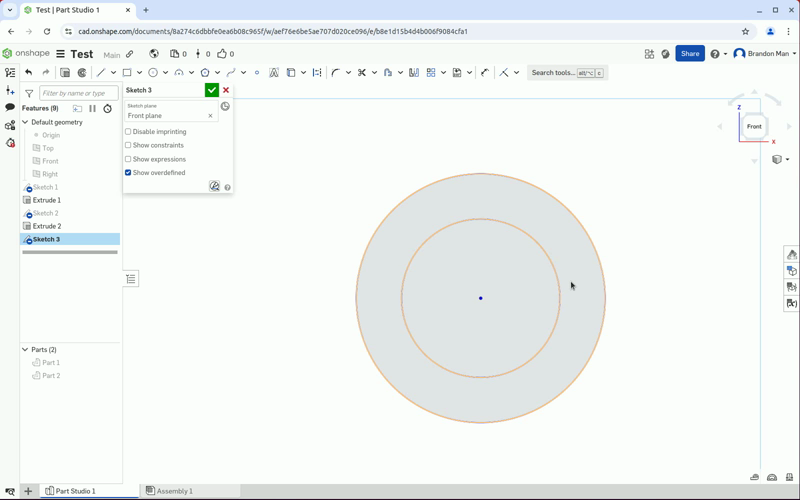
scroll(-6)
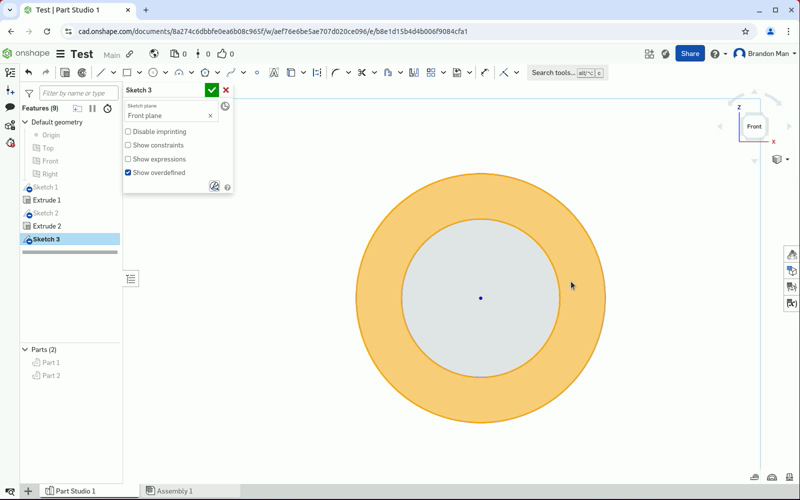
scroll(-6)
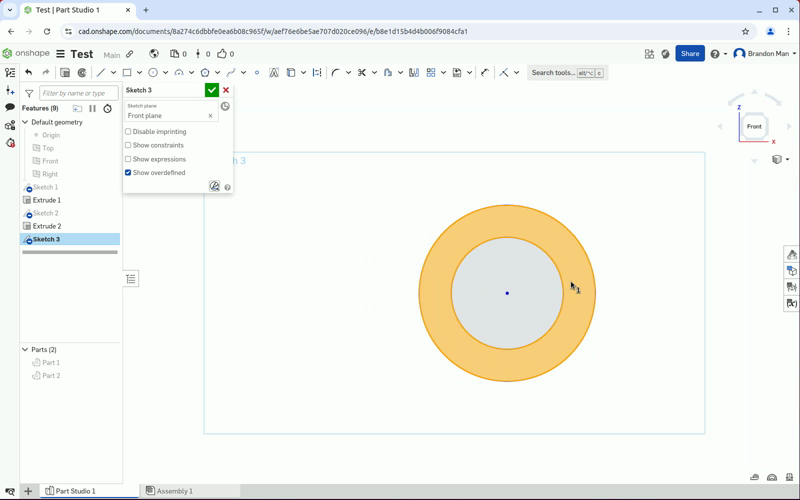
scroll(-6)
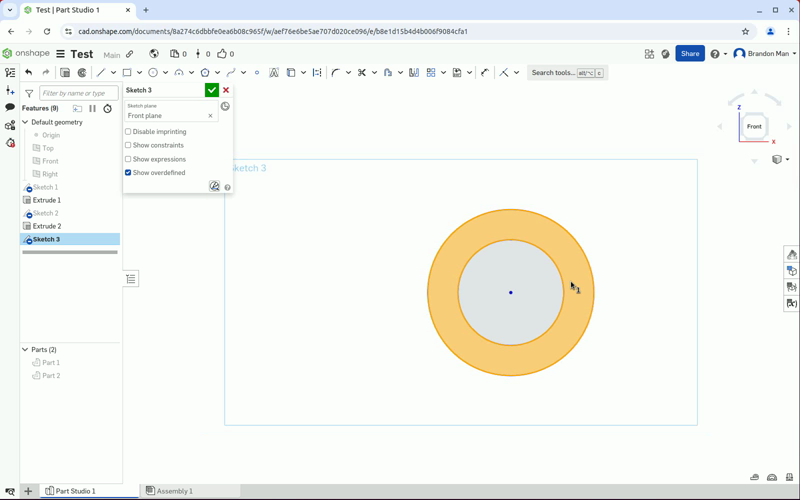
scroll(-6)
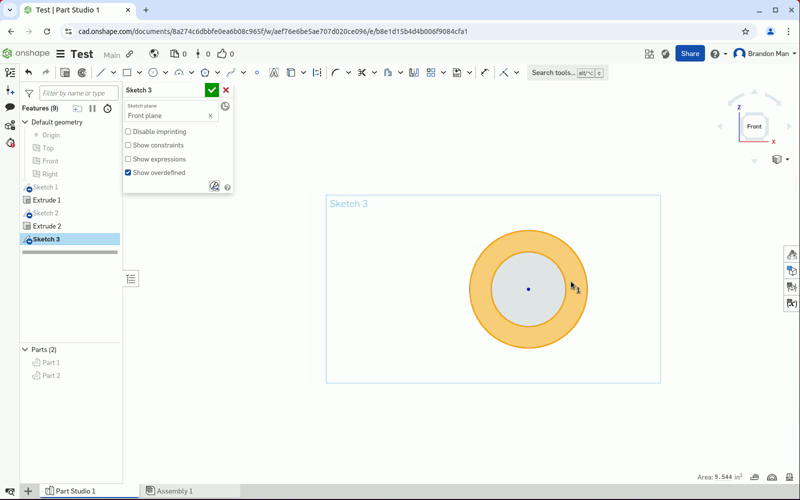
scroll(-6)
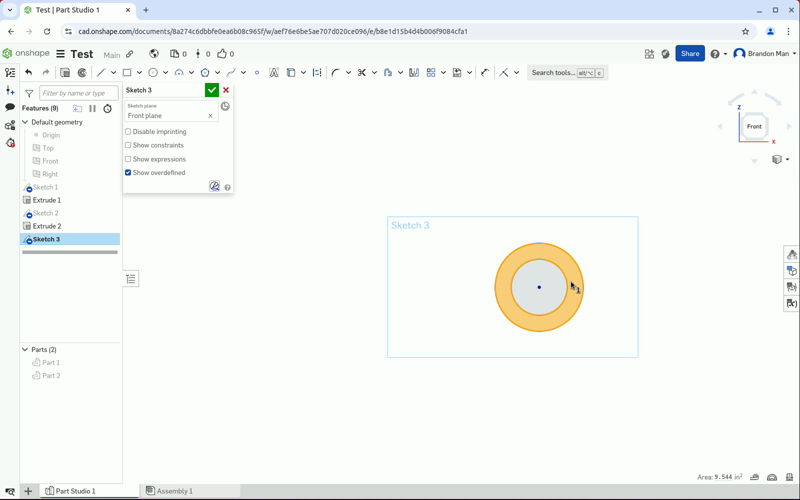
scroll(-6)
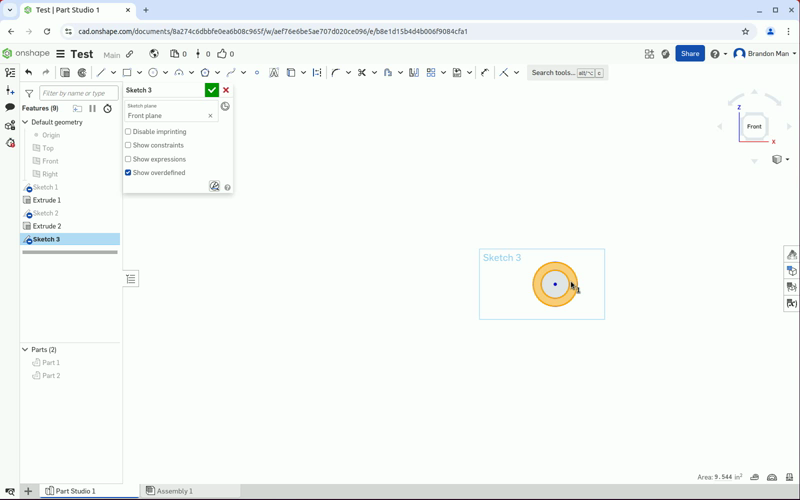
scroll(-6)
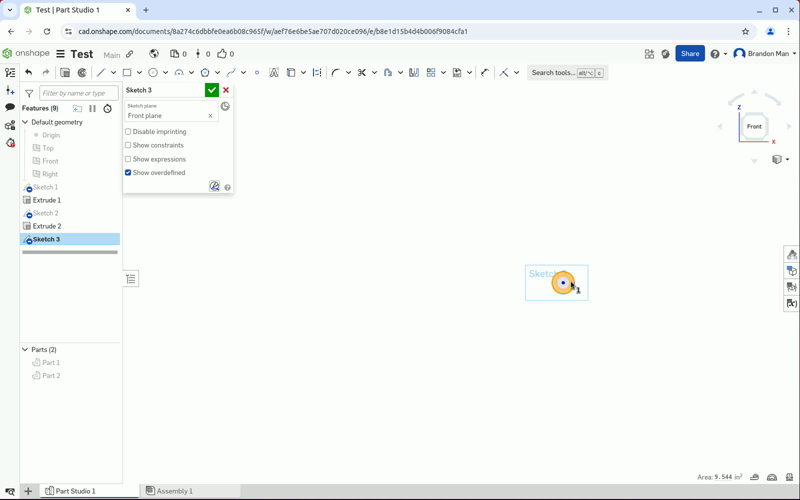
mouse_move(73, 352)
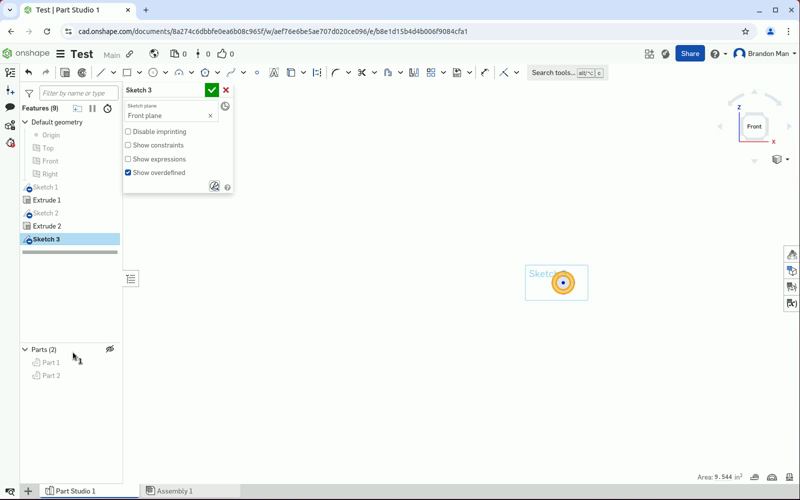
key(shift+y)
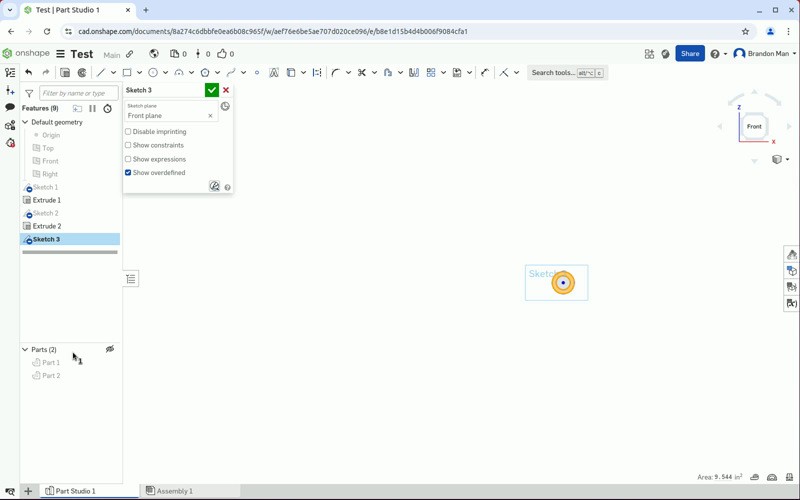
key(shift+e)
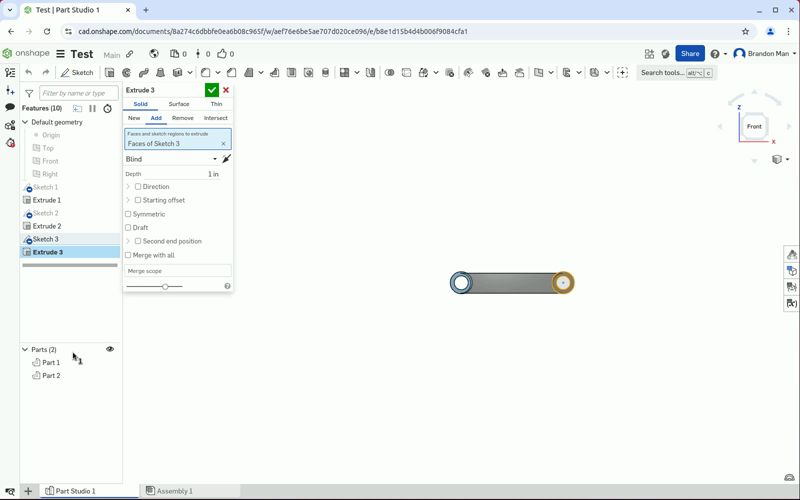
mouse_move(143, 106)
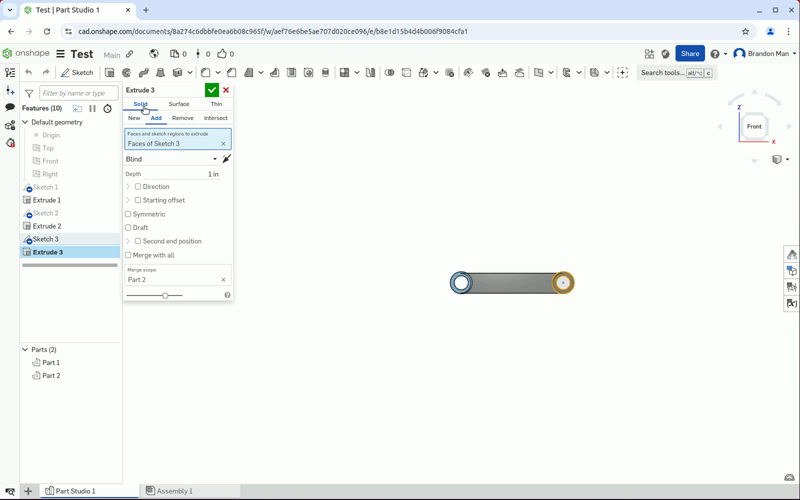
click(143, 106)
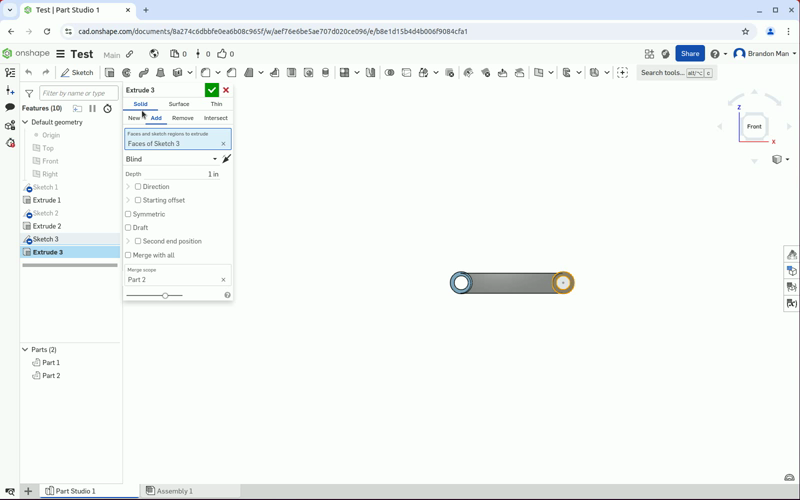
mouse_move(137, 120)
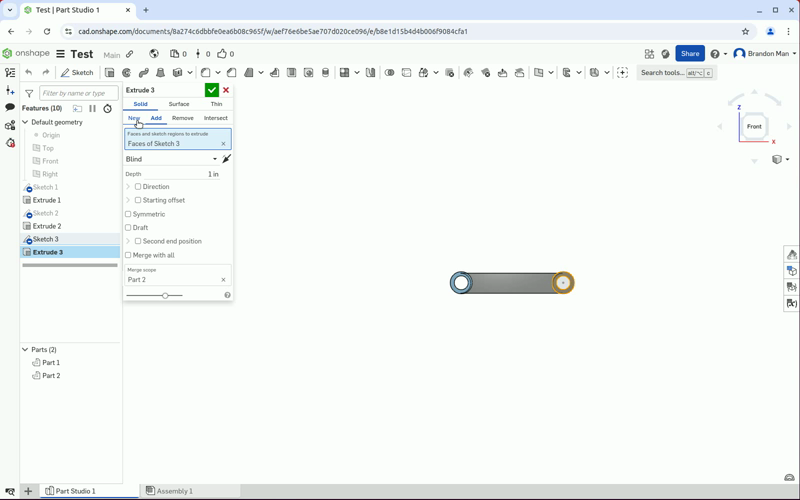
click(137, 120)
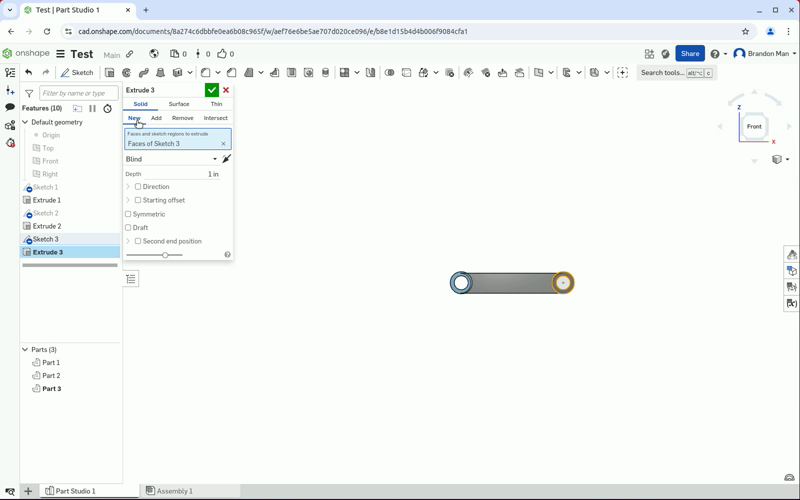
key(tab, 4)
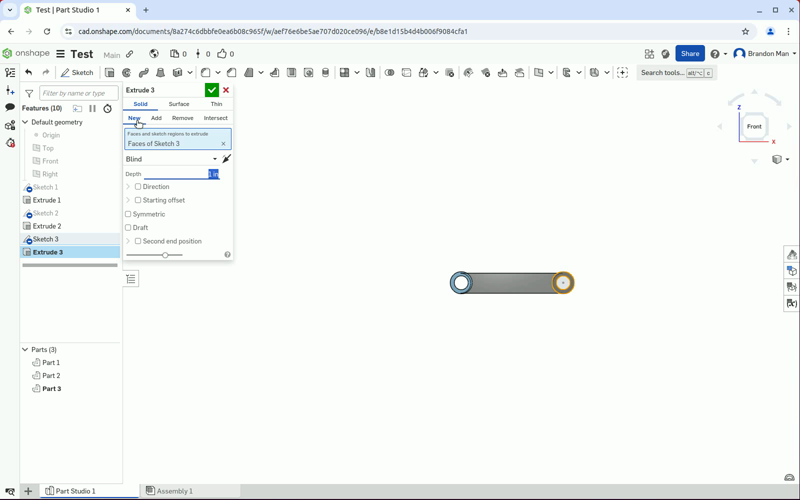
text(2.648)
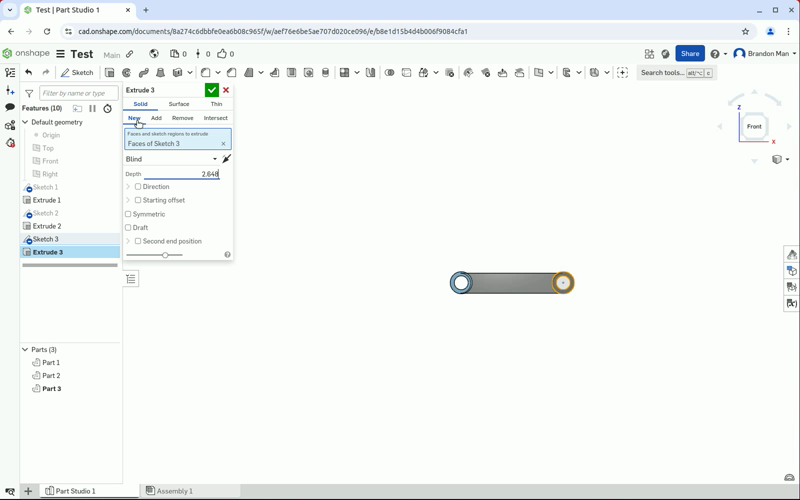
key(enter)
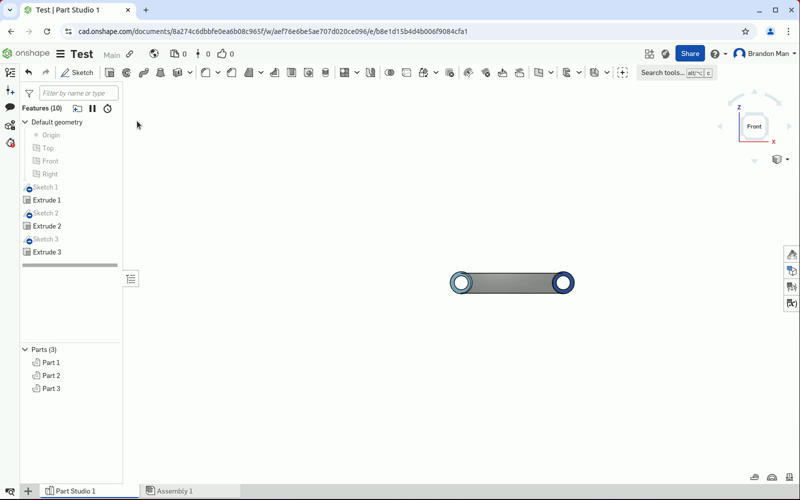
key(shift+h)
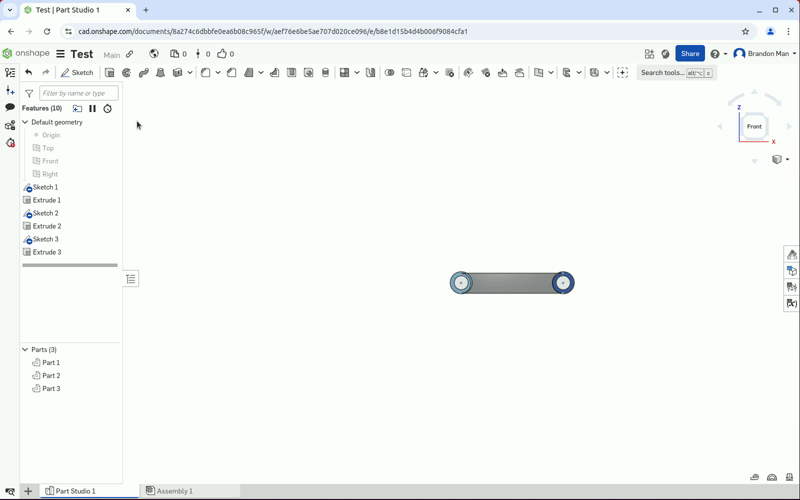
key(shift+h)
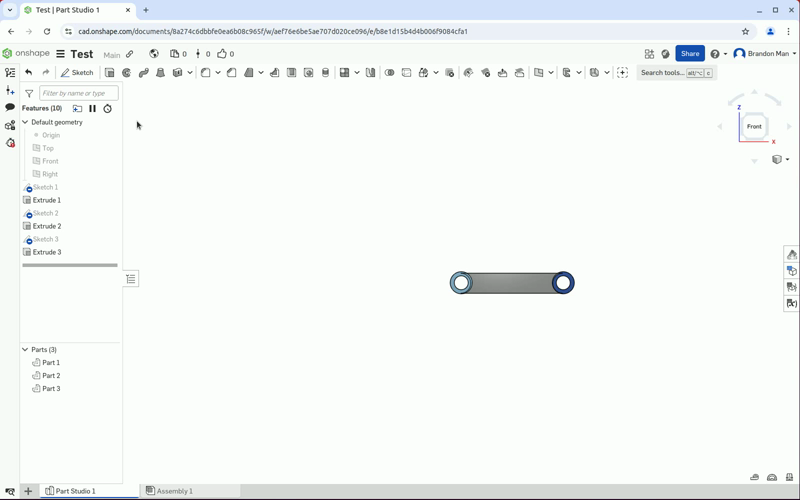
mouse_move(73, 189)
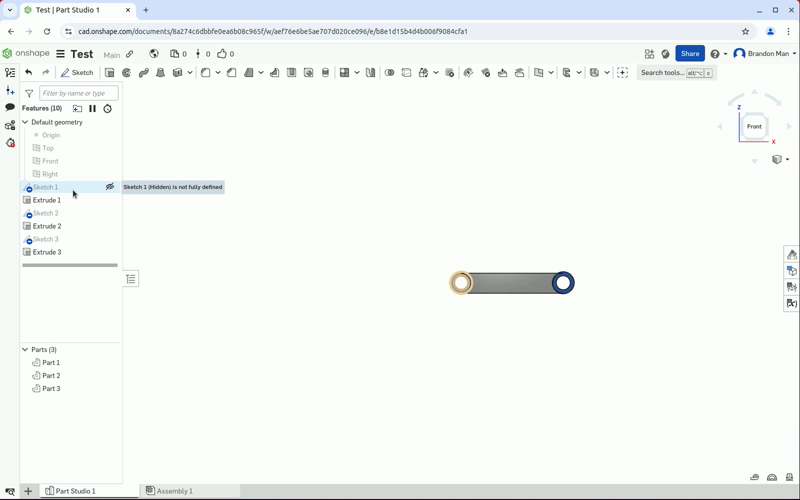
click(73, 189)
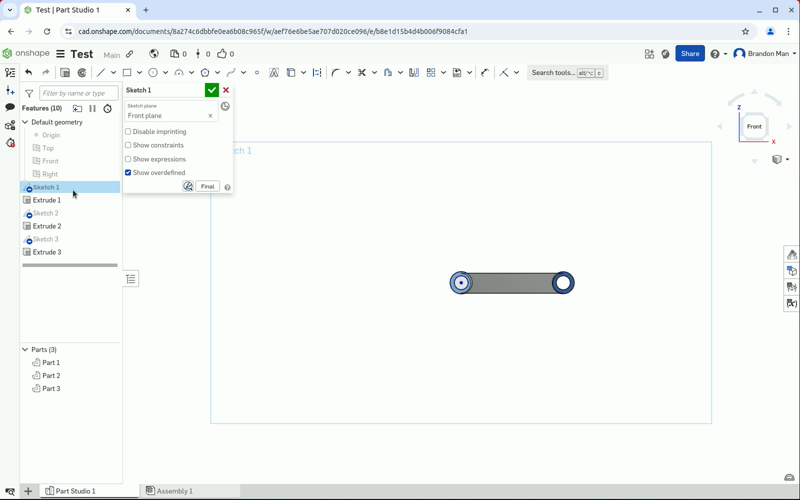
mouse_move(229, 92)
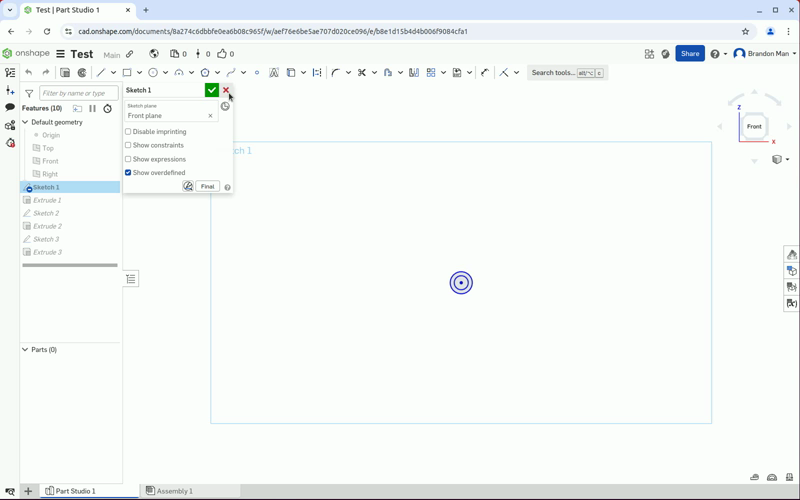
click(229, 92)
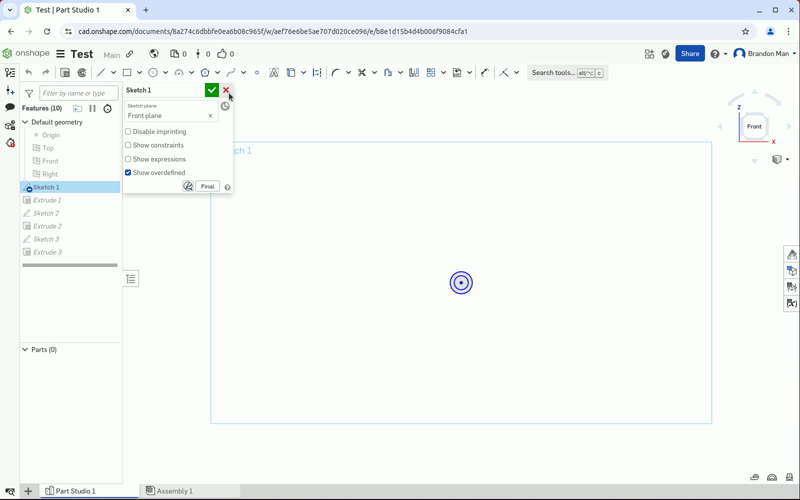
key(shift+s)
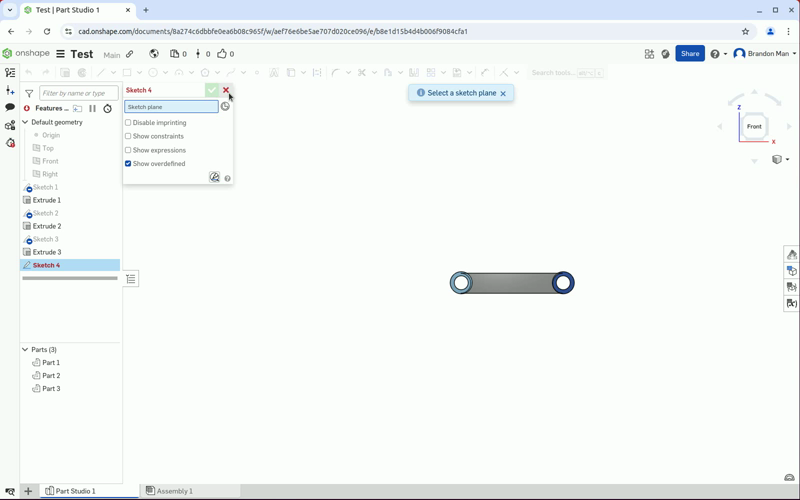
mouse_move(73, 163)
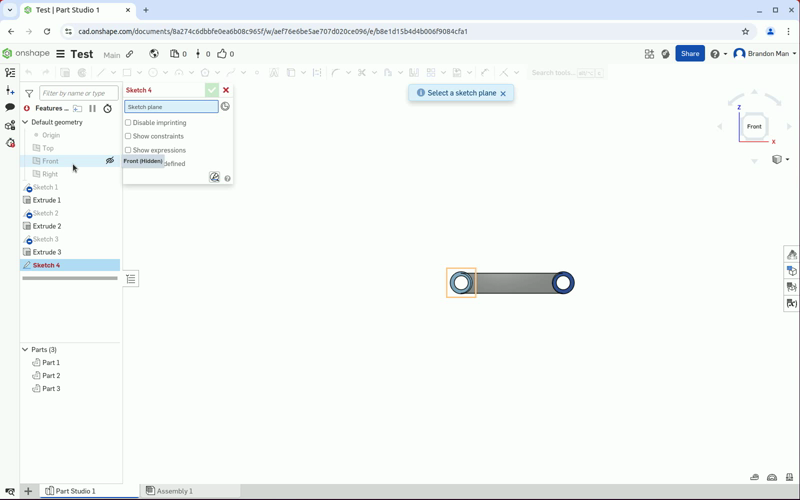
click(73, 163)
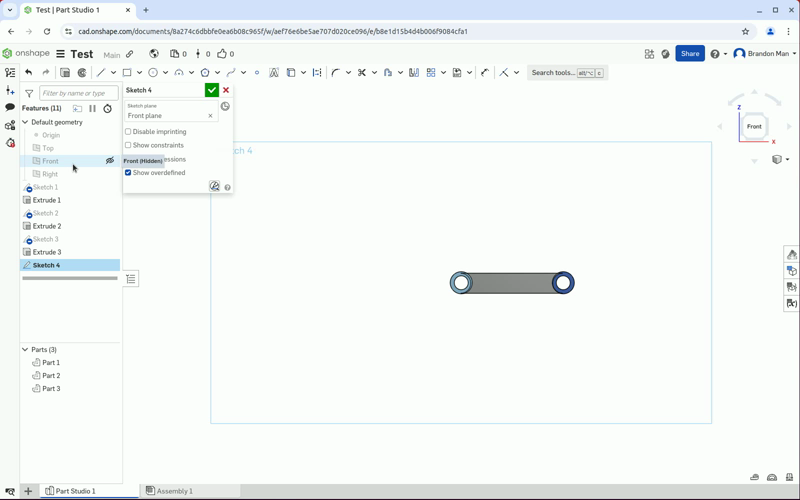
mouse_move(73, 352)
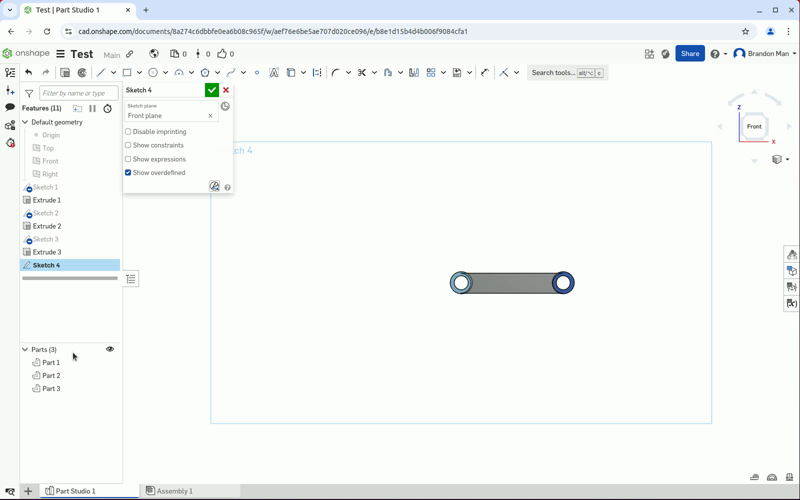
key(y)
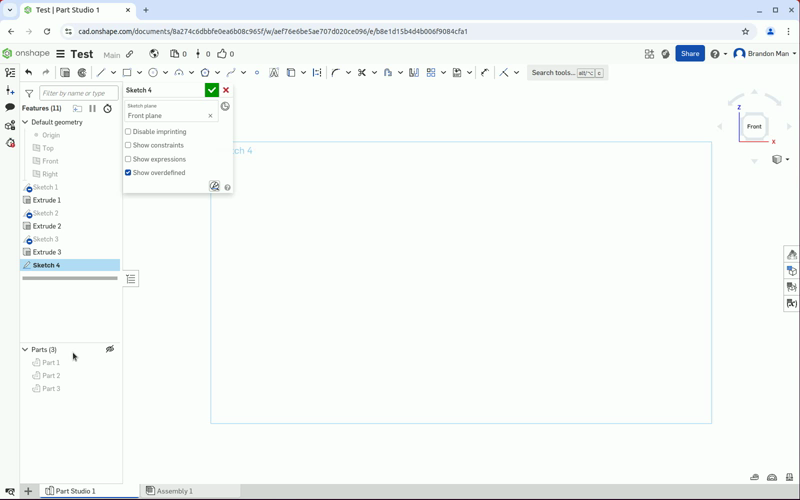
key(c)
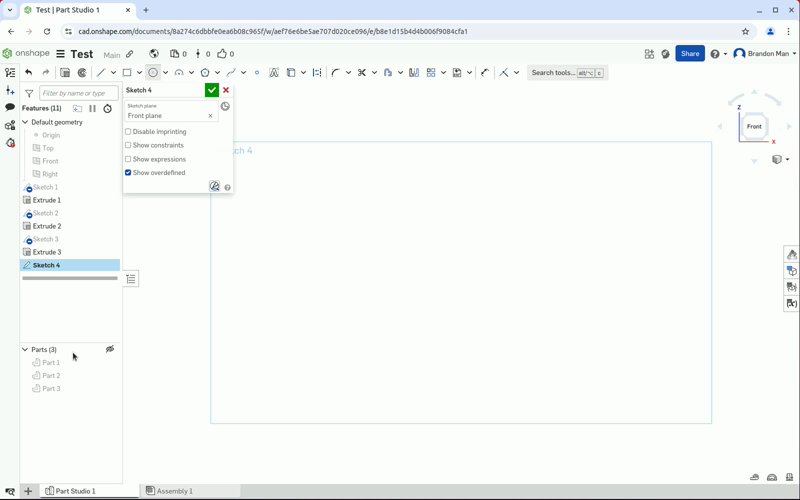
key_down(shift)
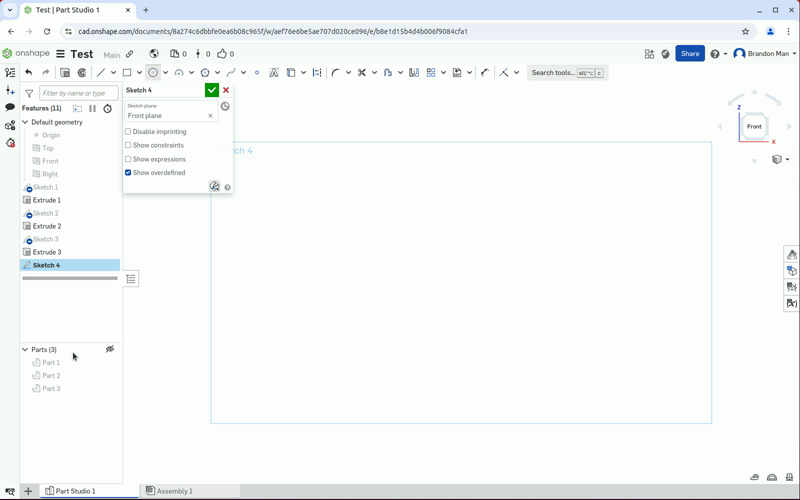
mouse_move(461, 282)
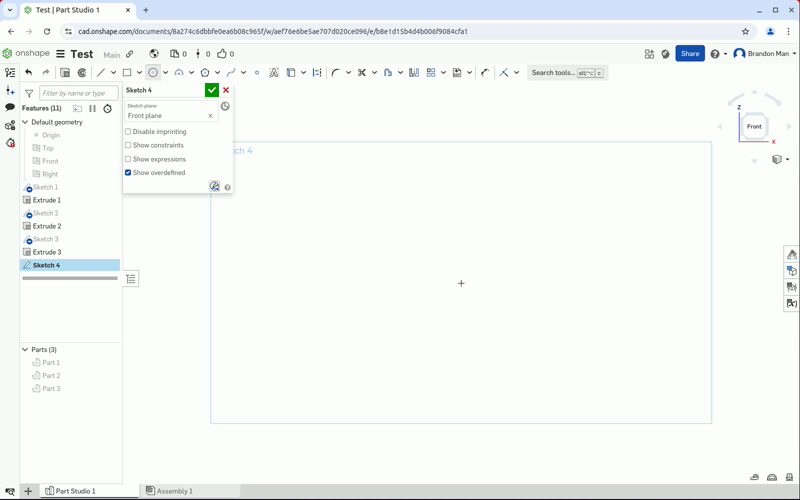
click(461, 282)
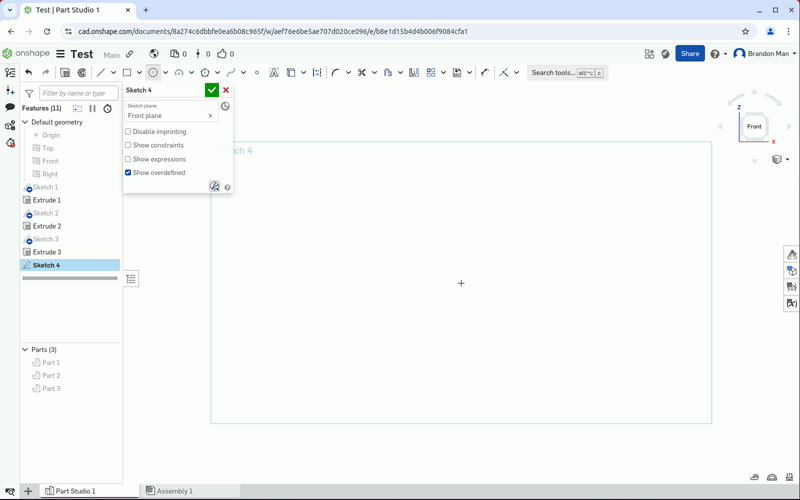
key_up(shift)
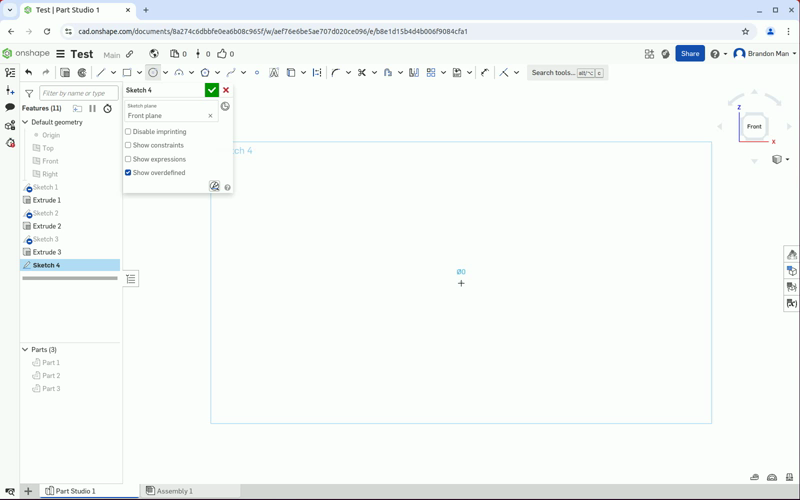
mouse_move(464, 282)
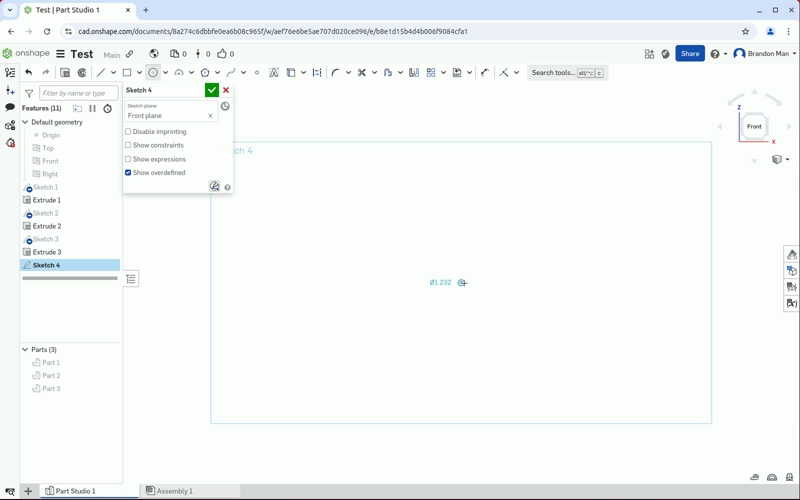
click(464, 282)
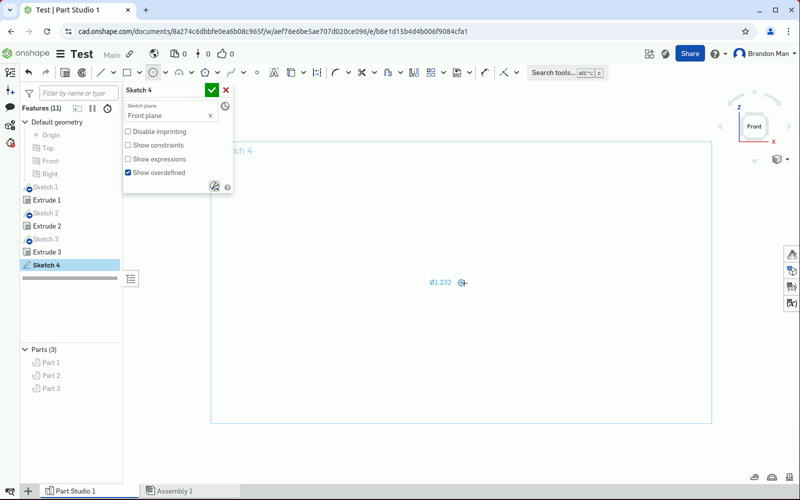
key(esc)
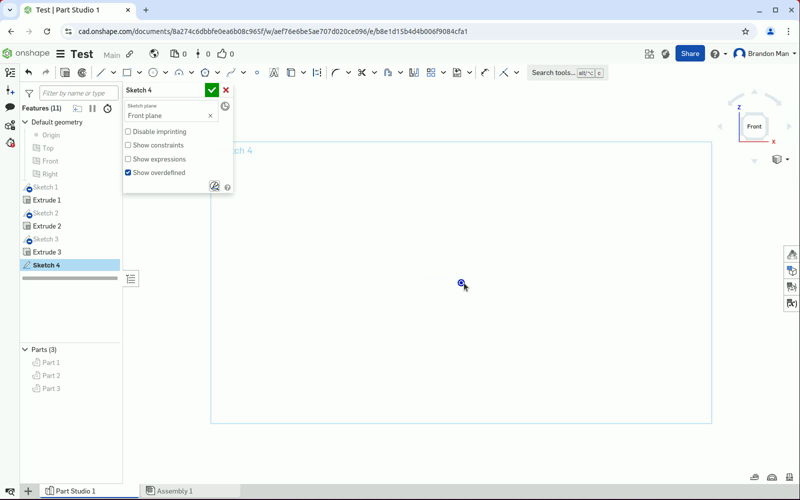
mouse_move(462, 281)
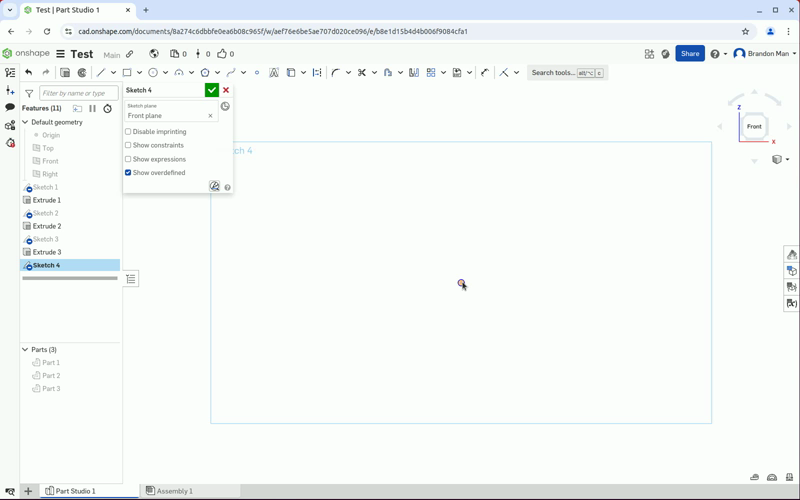
scroll(6)
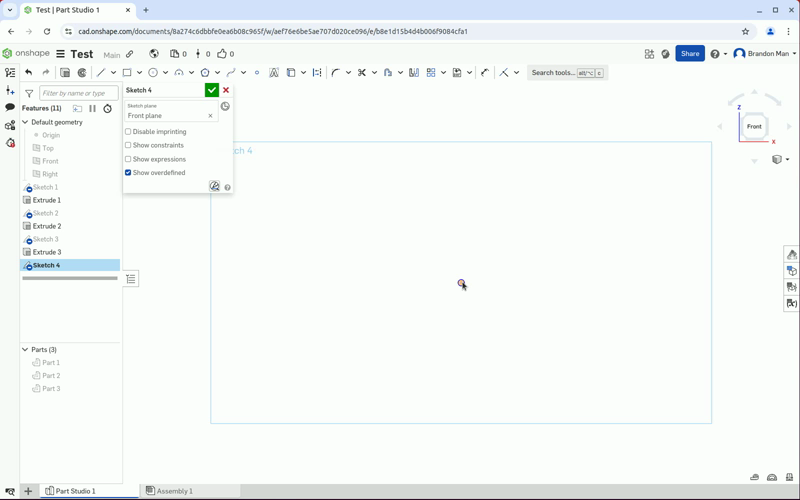
scroll(6)
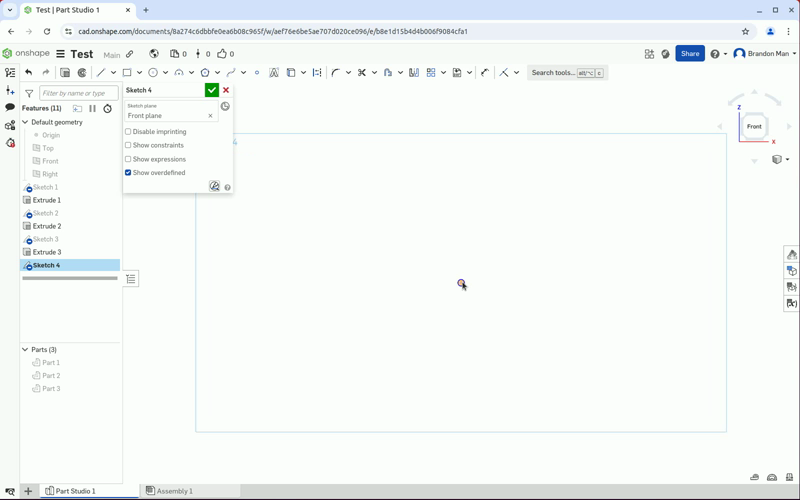
scroll(6)
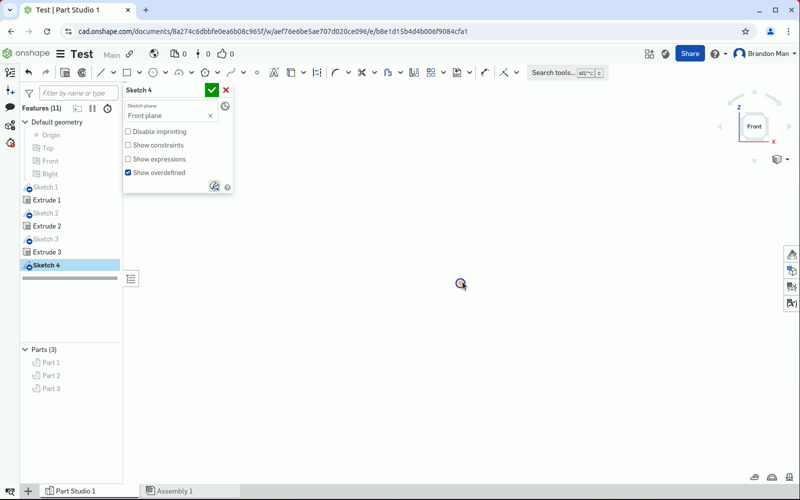
scroll(6)
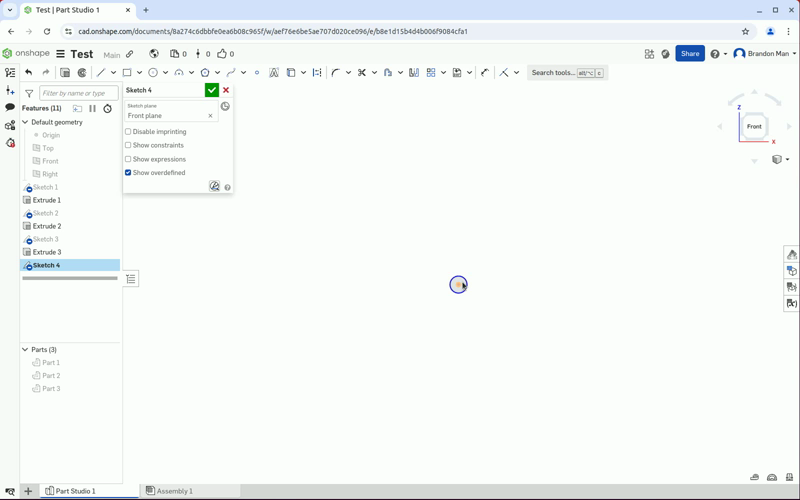
scroll(6)
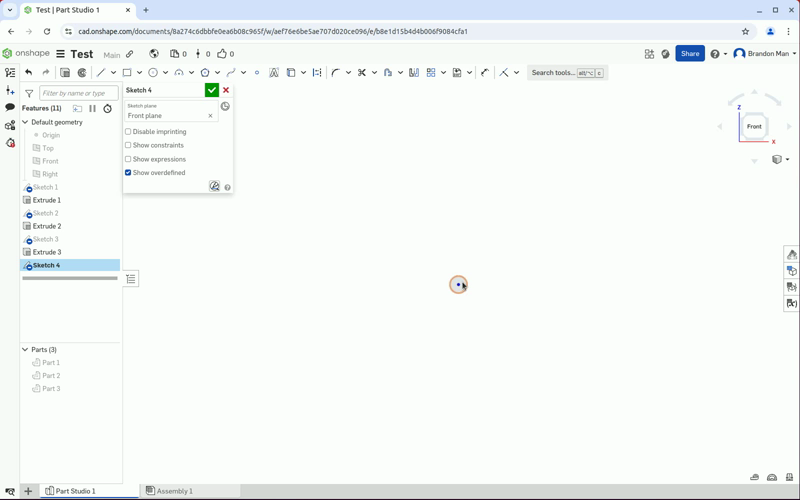
scroll(6)
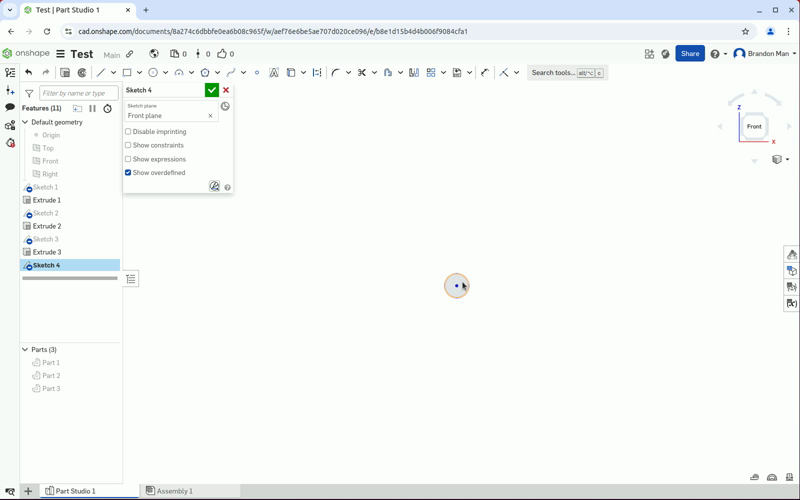
scroll(6)
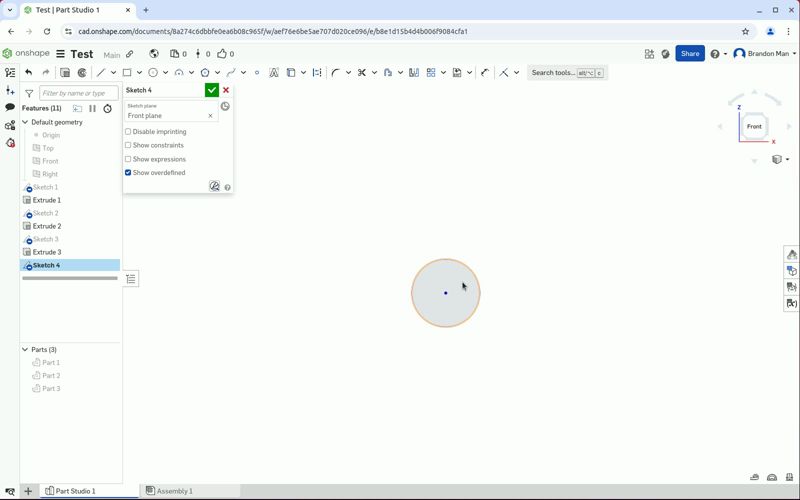
click(462, 281)
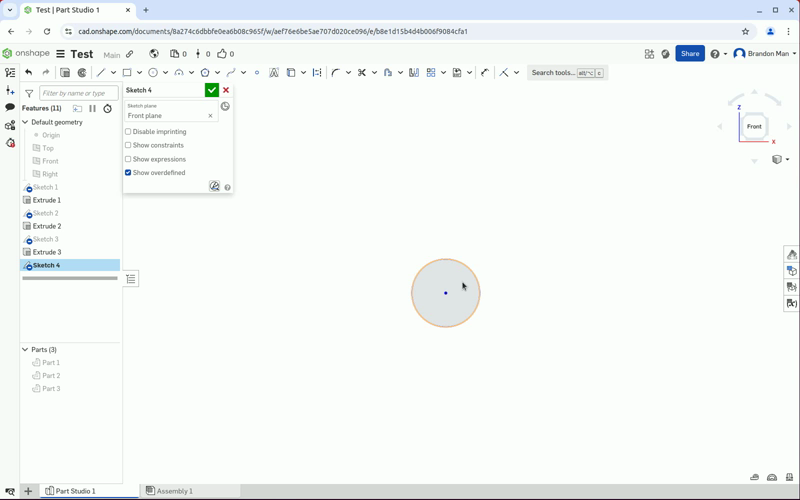
scroll(-6)
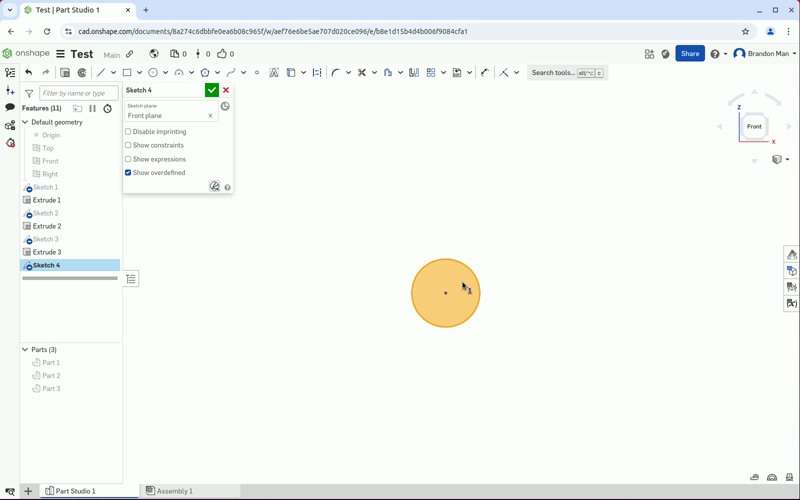
scroll(-6)
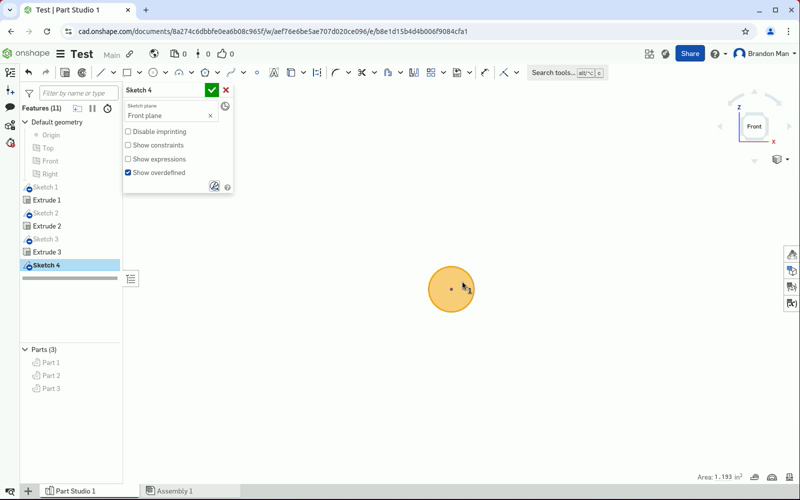
scroll(-6)
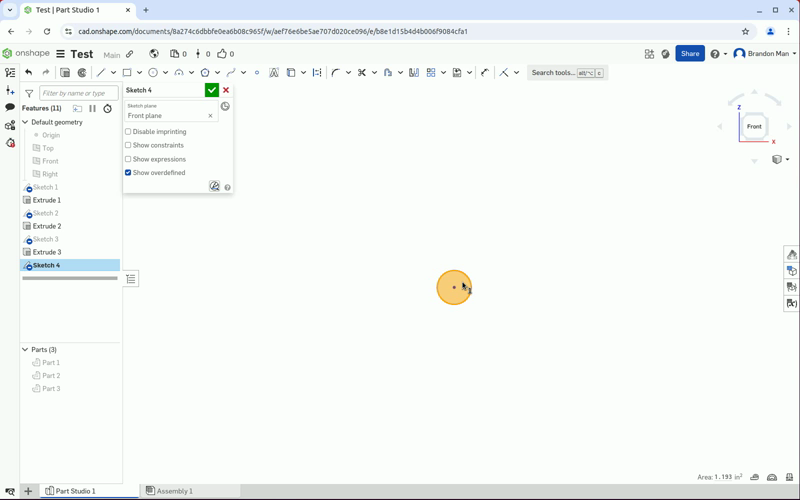
scroll(-6)
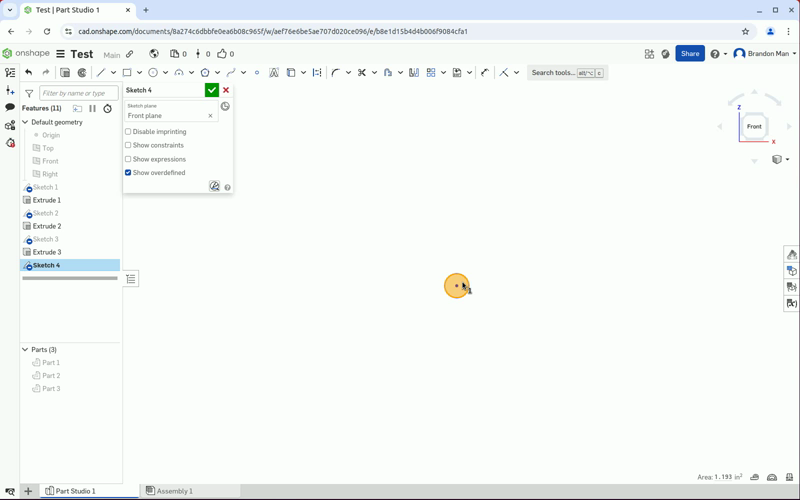
scroll(-6)
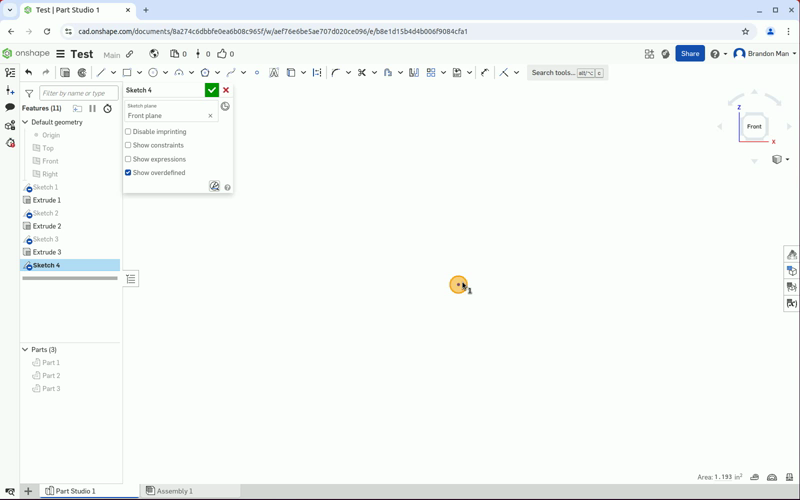
scroll(-6)
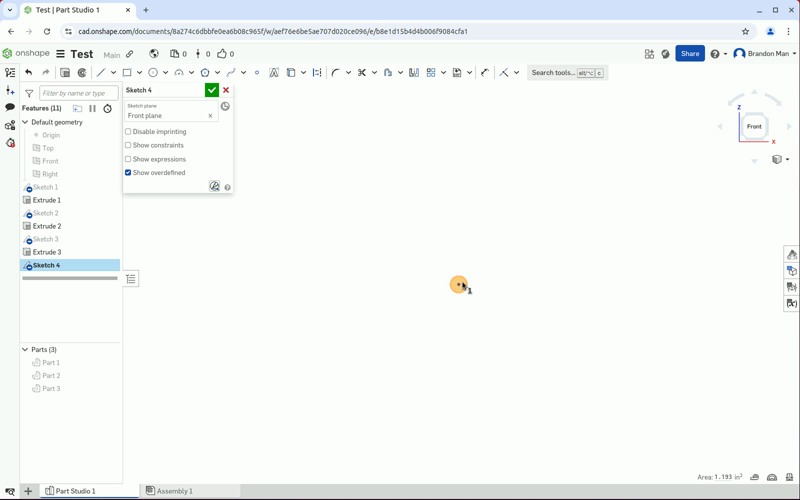
scroll(-6)
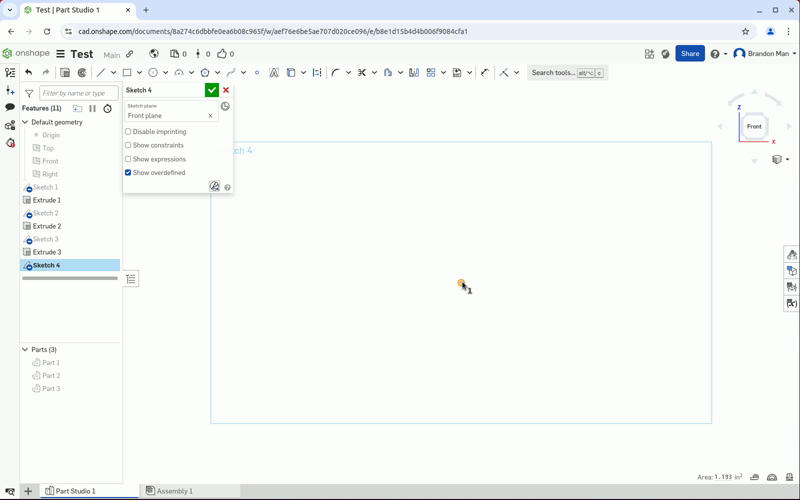
mouse_move(73, 352)
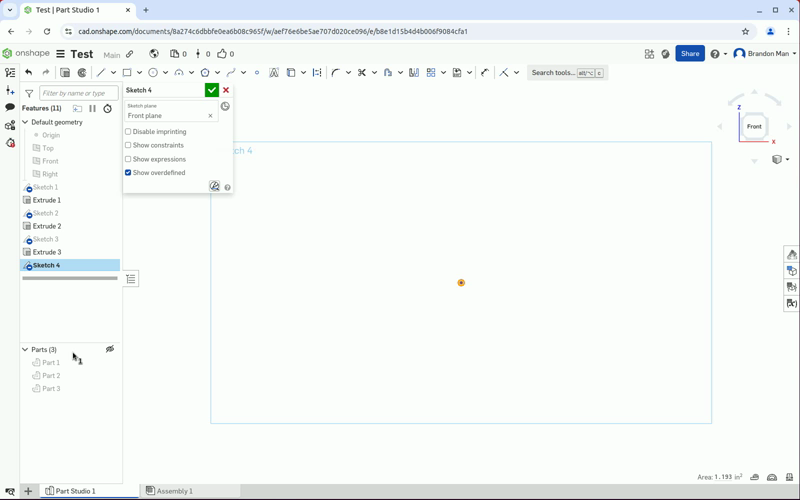
key(shift+y)
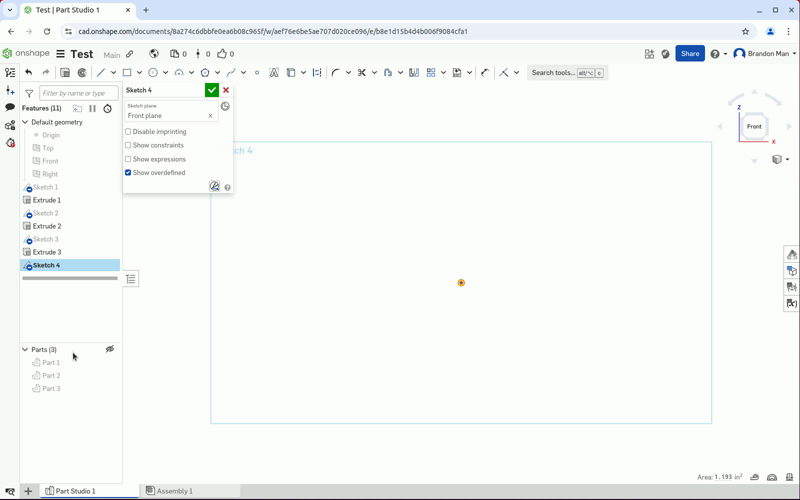
key(shift+e)
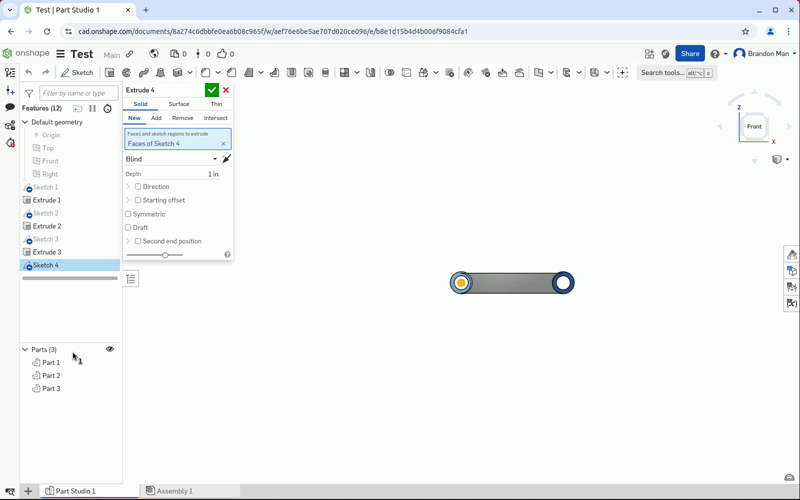
mouse_move(143, 106)
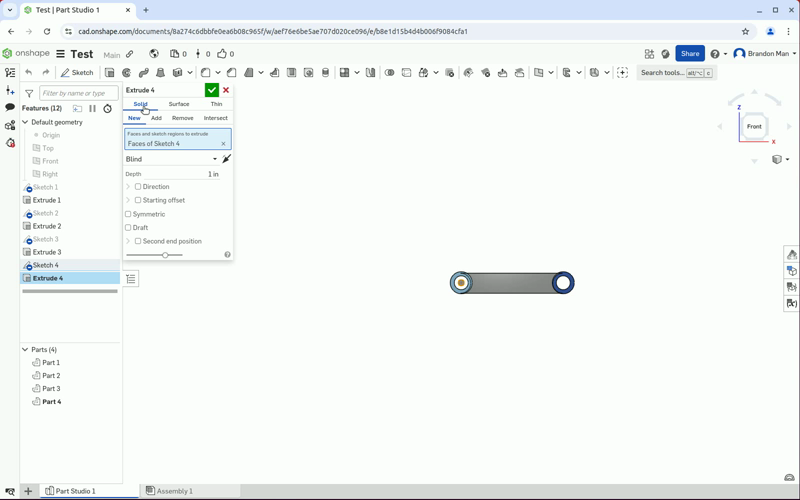
click(143, 106)
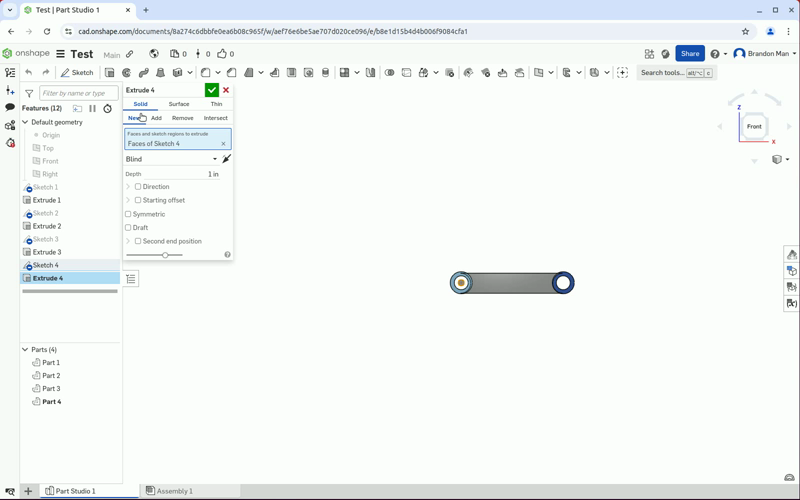
mouse_move(137, 120)
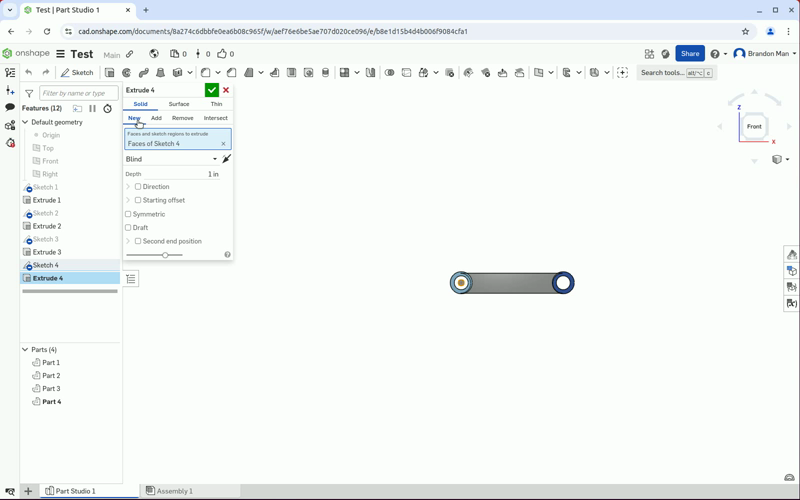
click(137, 120)
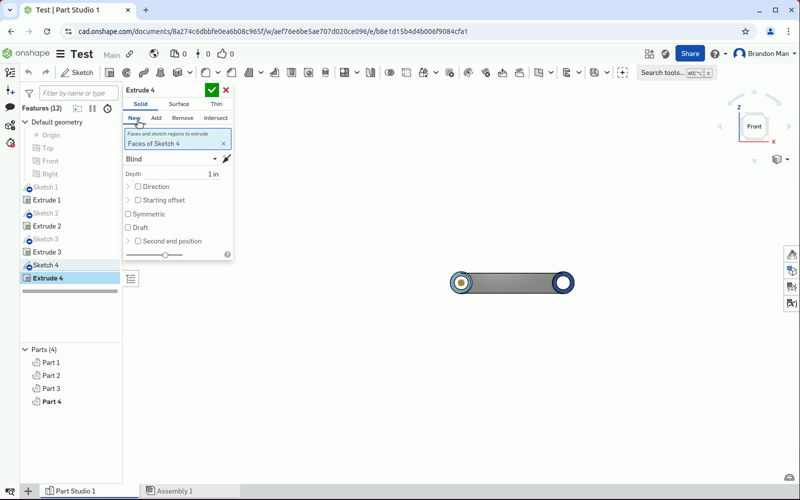
key(tab, 4)
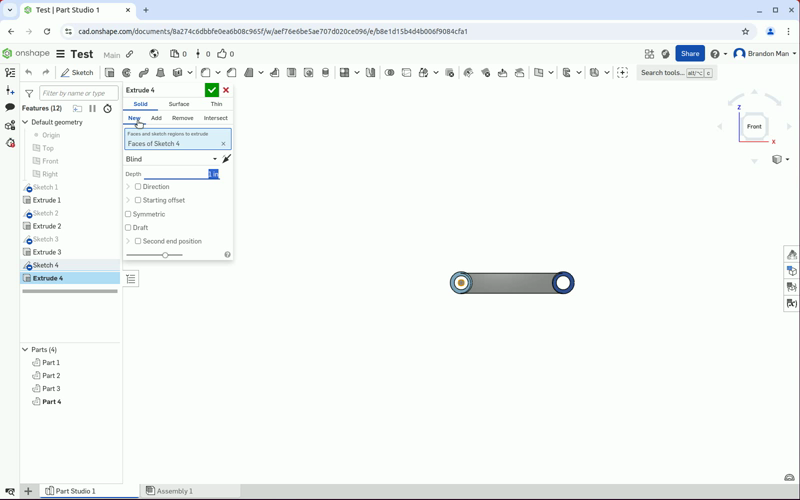
text(2.648)
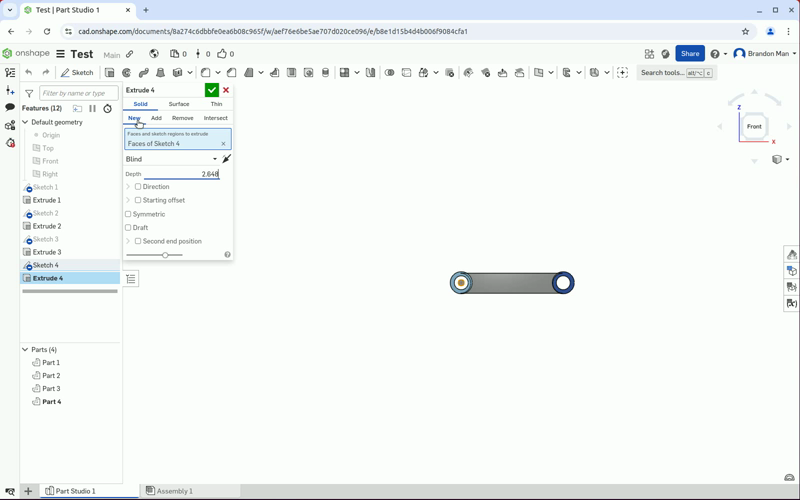
key(enter)
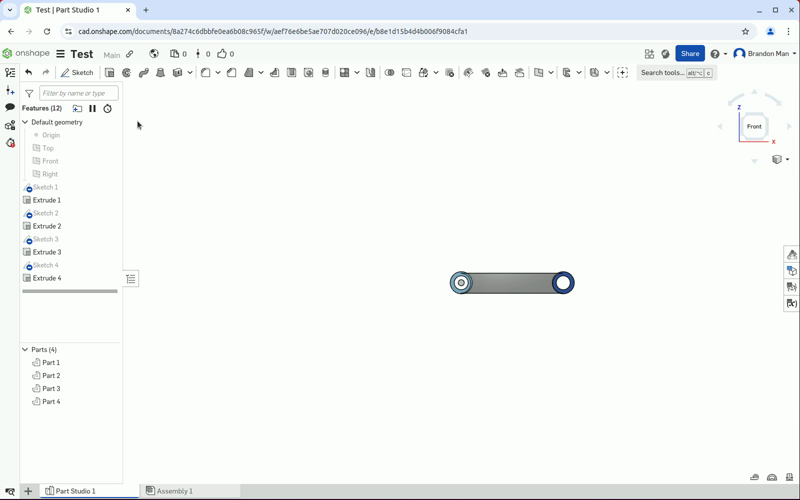
key(shift+h)
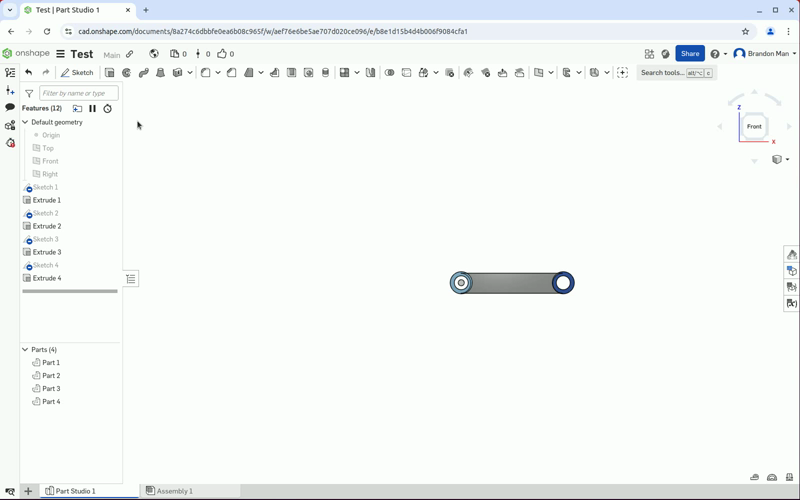
key(shift+h)
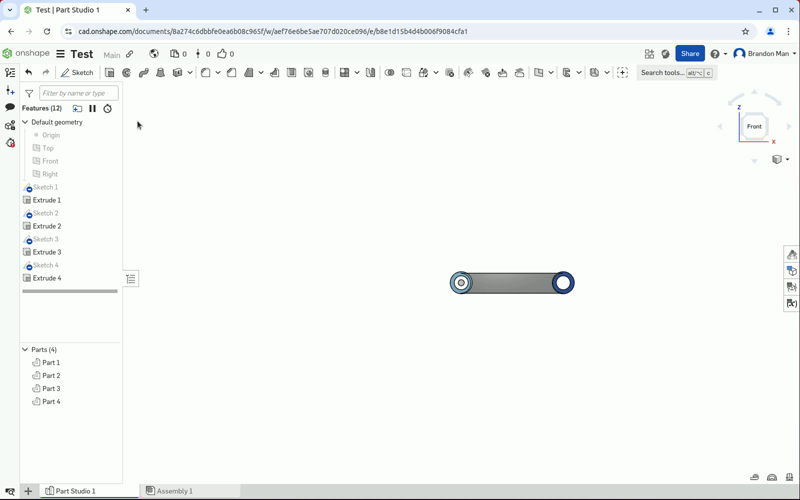
mouse_move(73, 189)
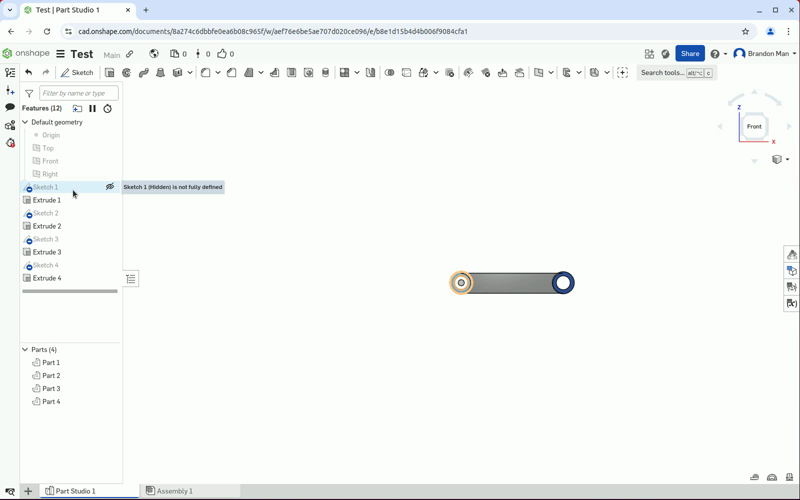
click(73, 189)
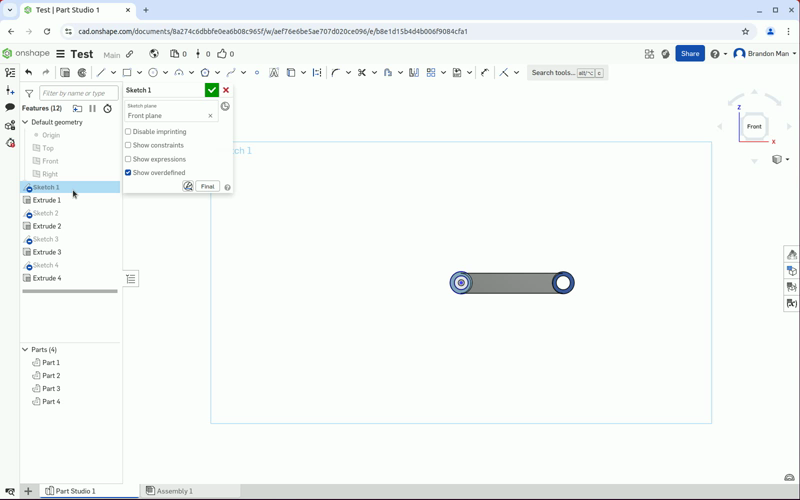
mouse_move(229, 92)
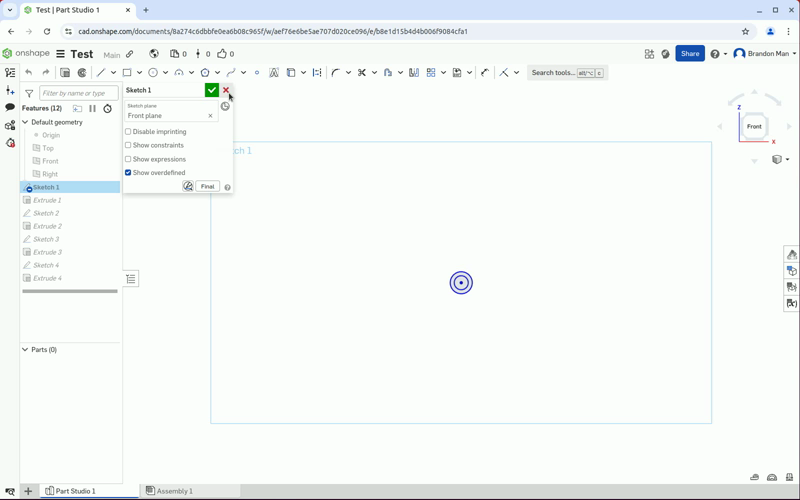
click(229, 92)
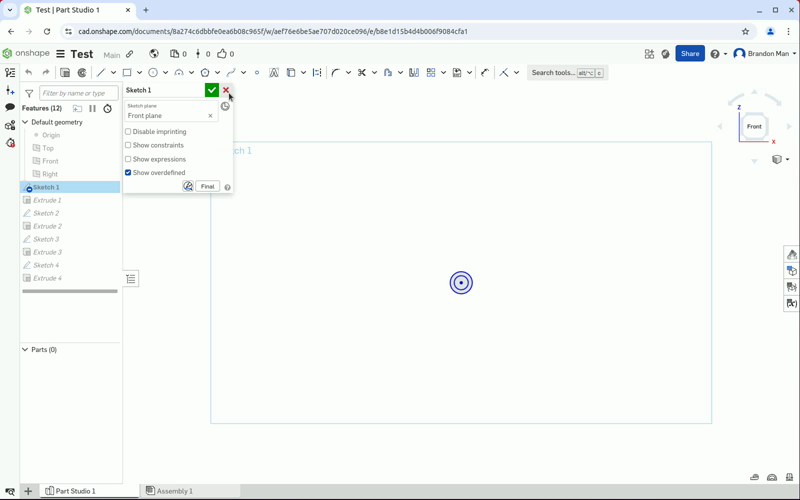
key(shift+s)
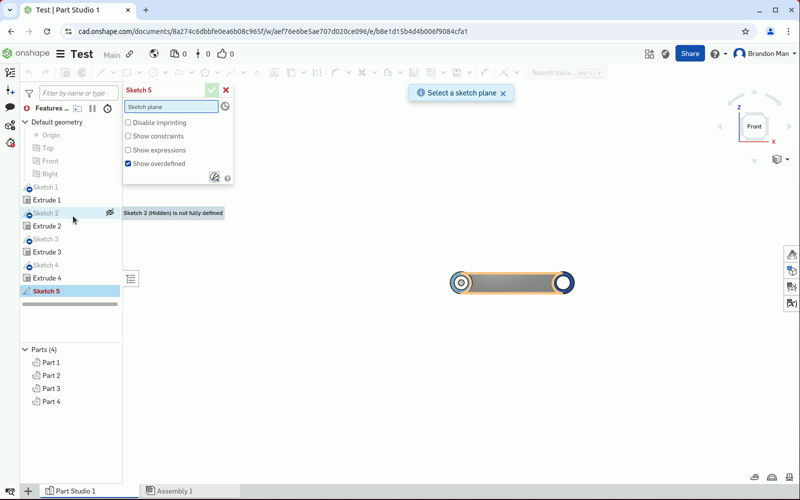
scroll(3)
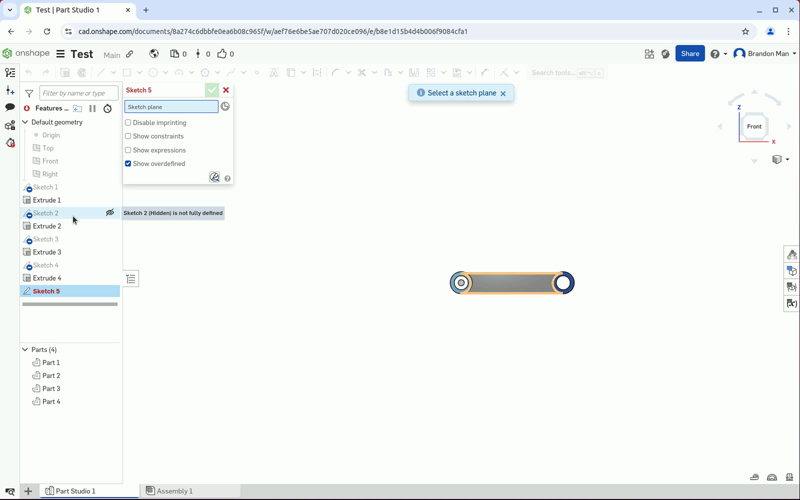
mouse_move(73, 163)
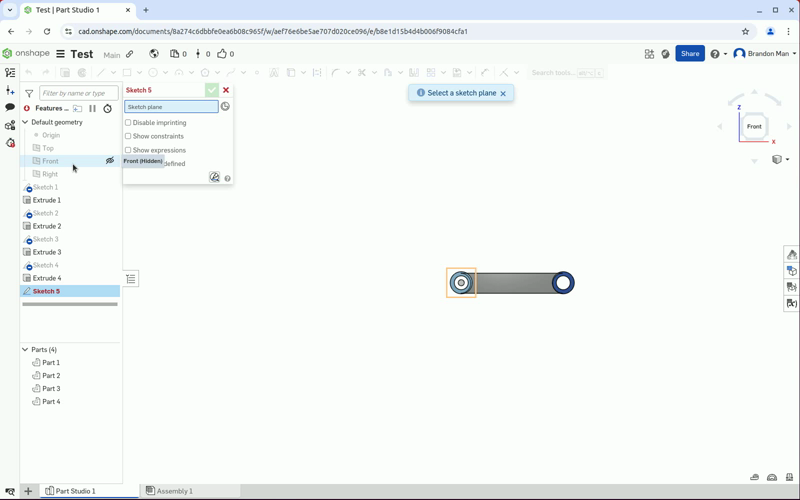
click(73, 163)
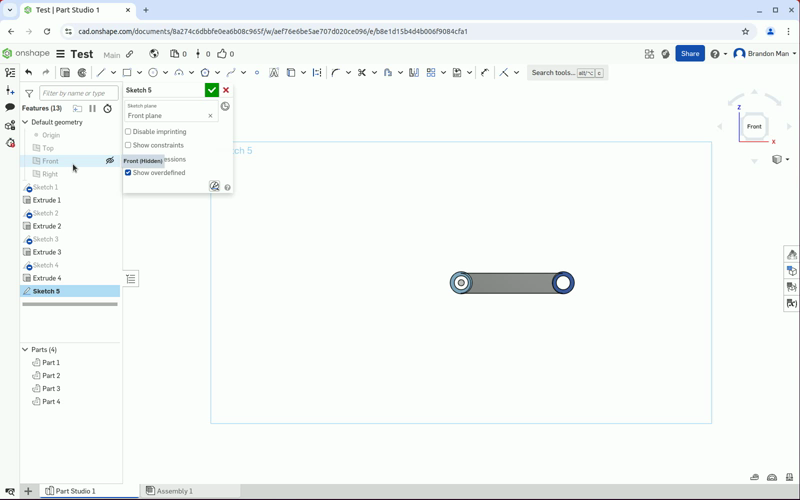
mouse_move(73, 352)
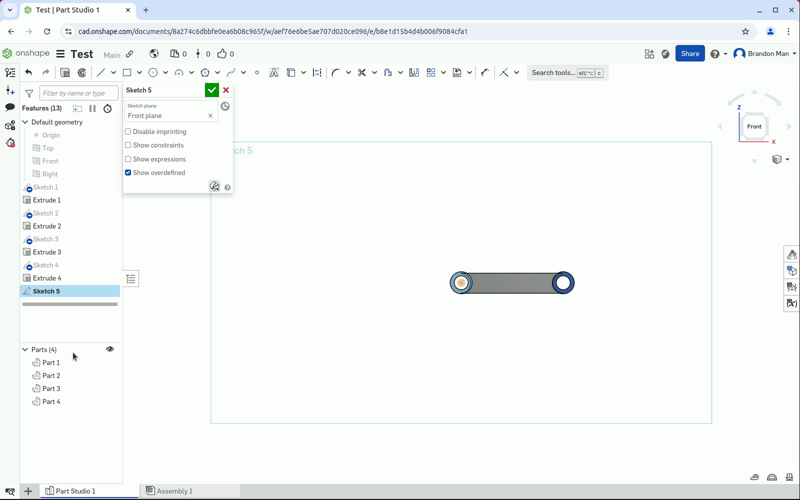
key(y)
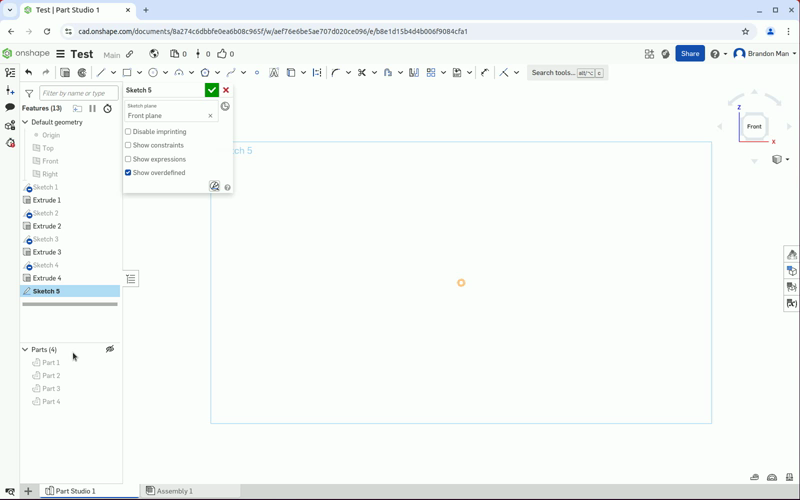
key(c)
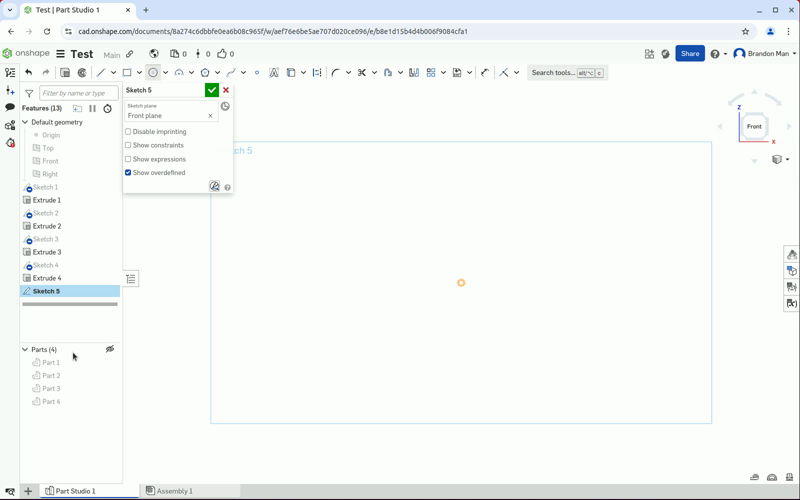
key_down(shift)
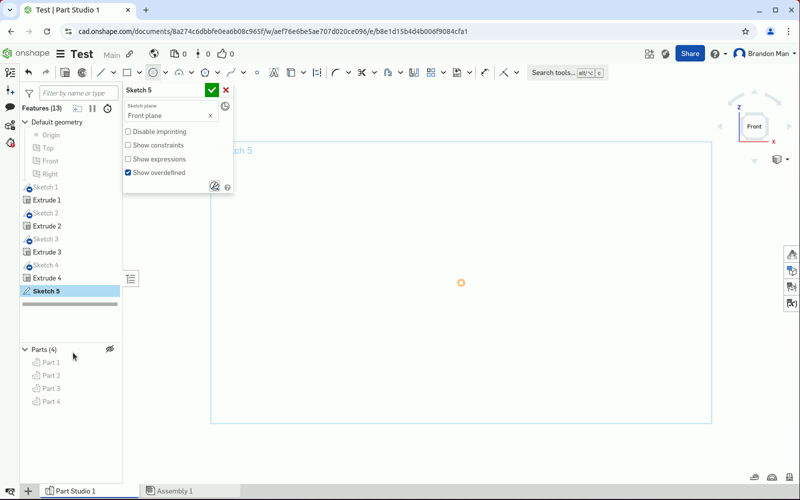
mouse_move(563, 282)
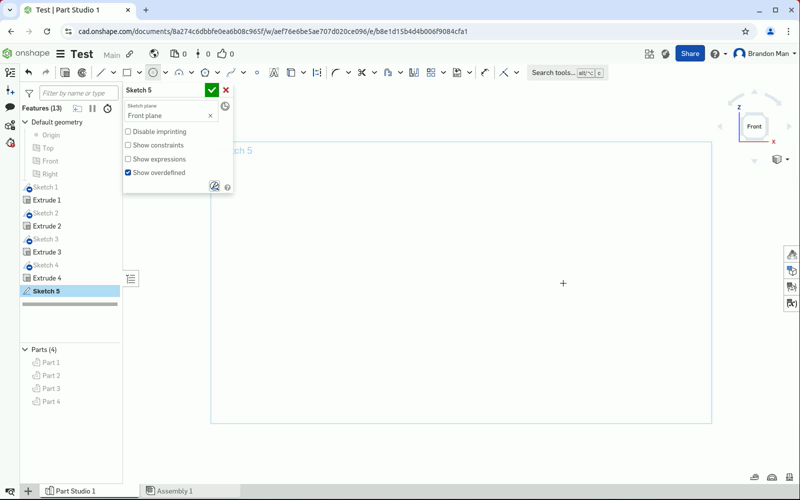
click(563, 282)
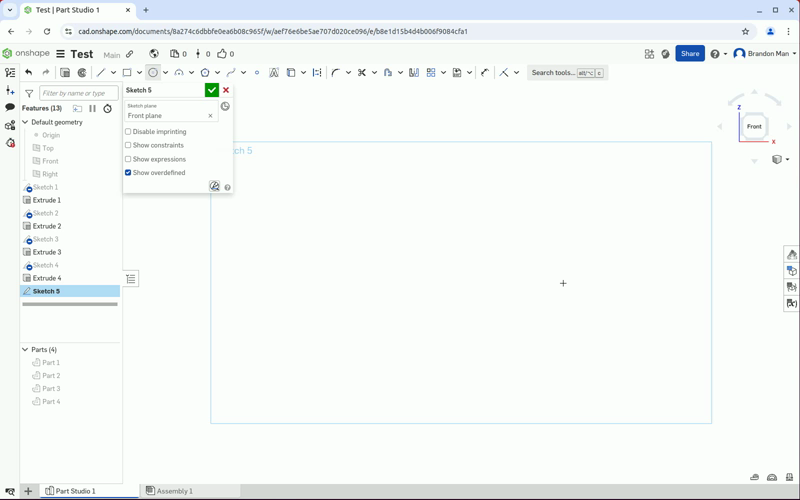
key_up(shift)
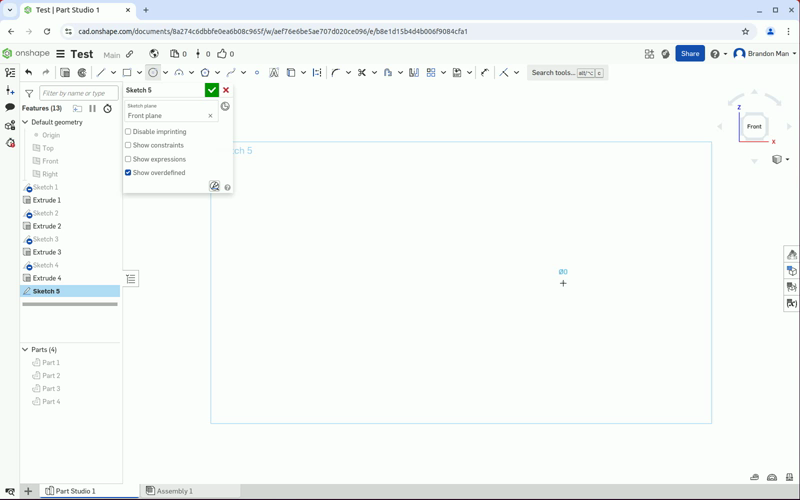
mouse_move(566, 282)
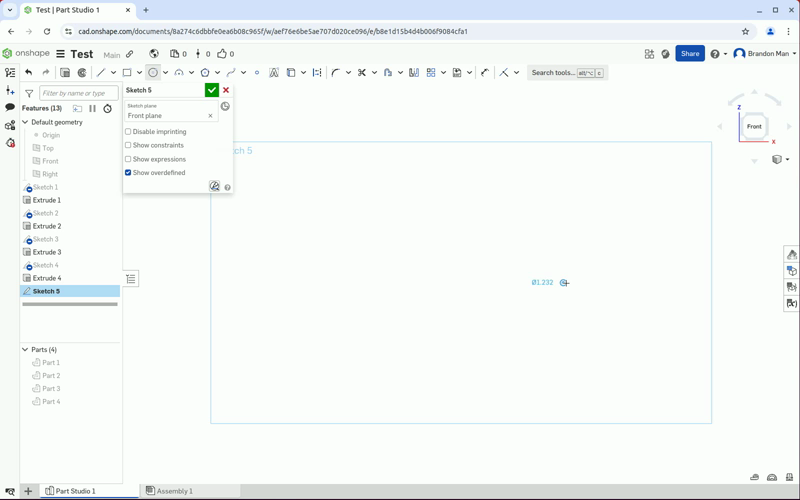
click(566, 282)
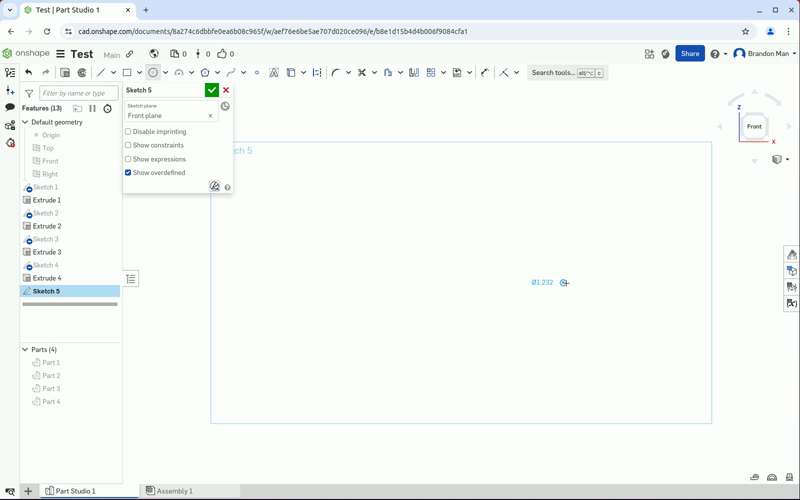
key(esc)
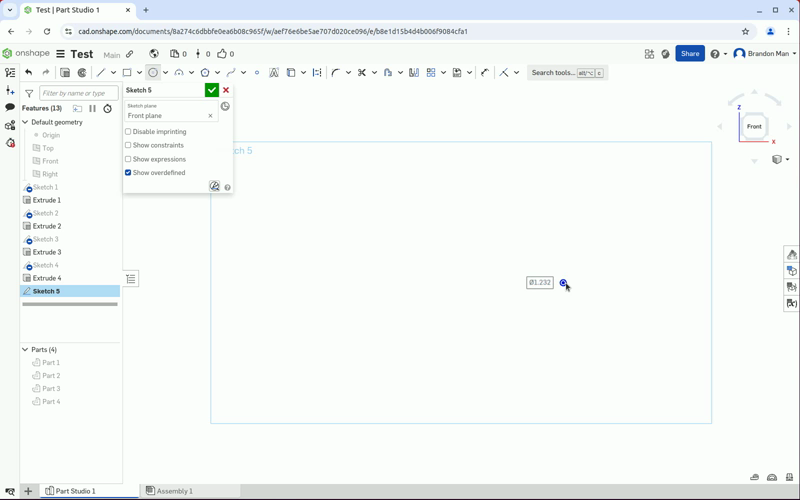
mouse_move(565, 284)
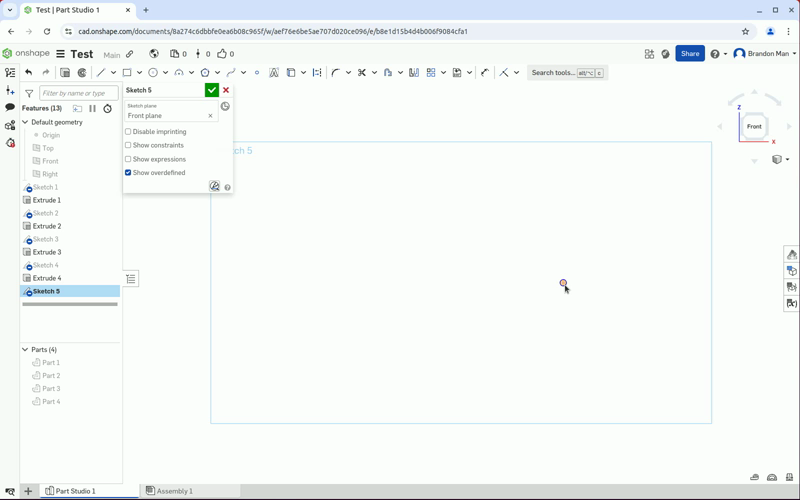
scroll(6)
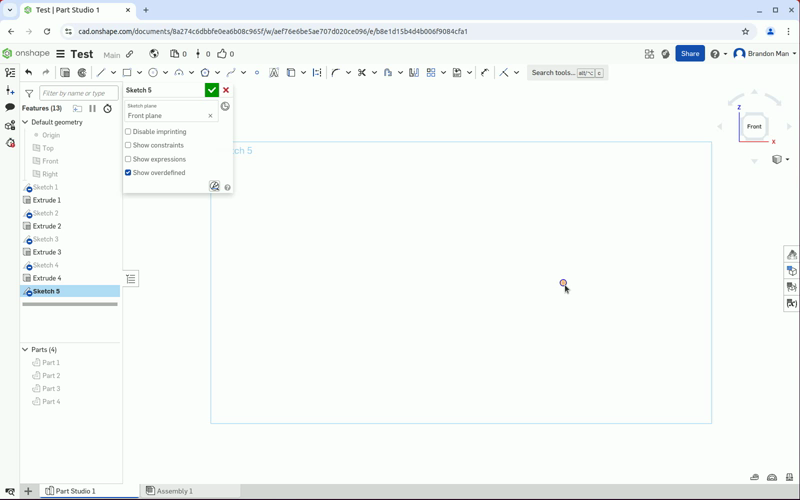
scroll(6)
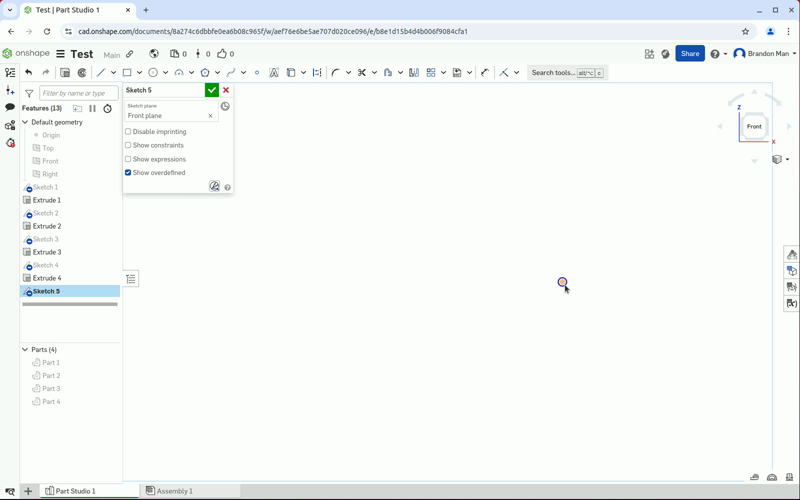
scroll(6)
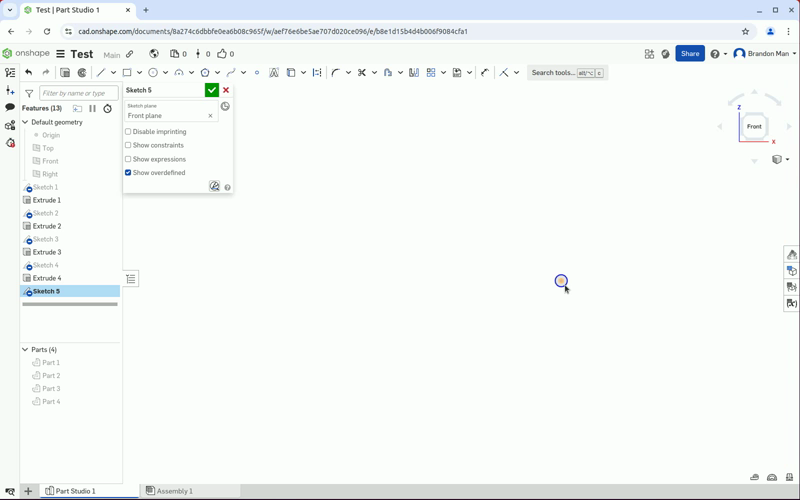
scroll(6)
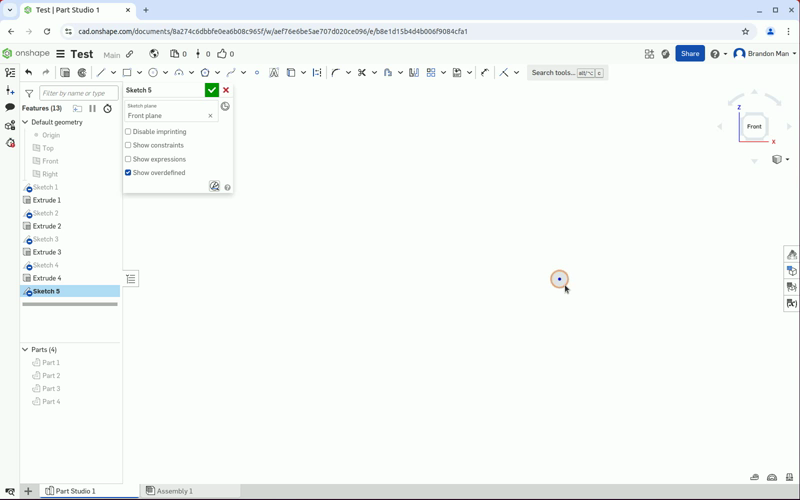
scroll(6)
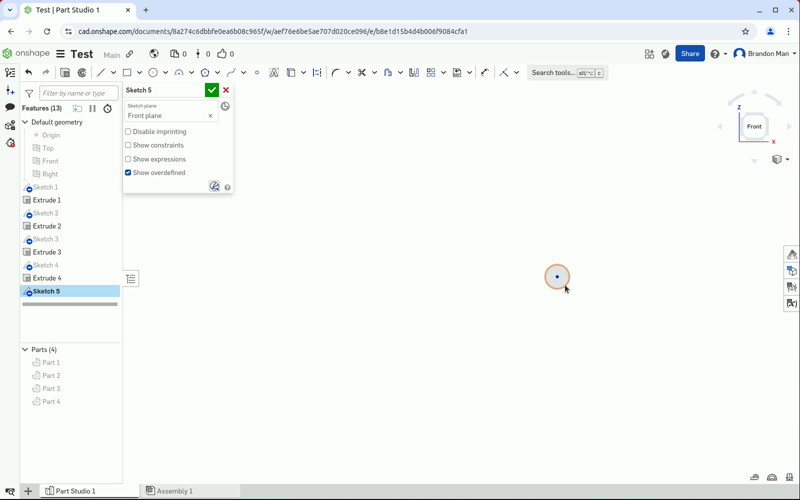
scroll(6)
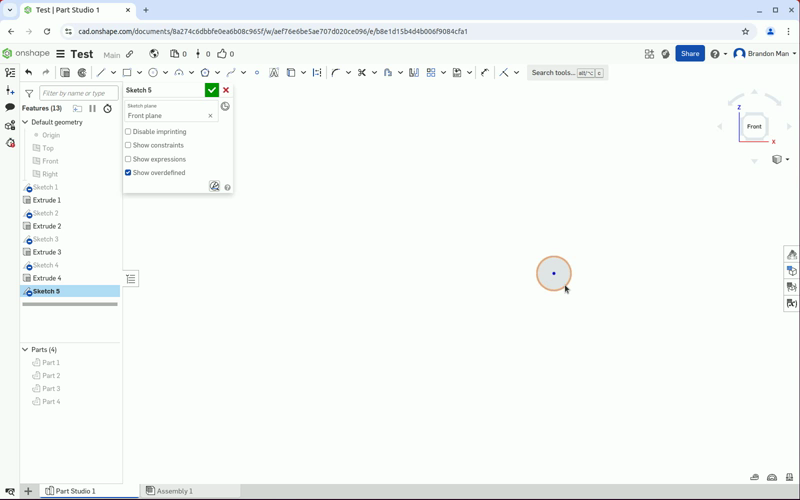
scroll(6)
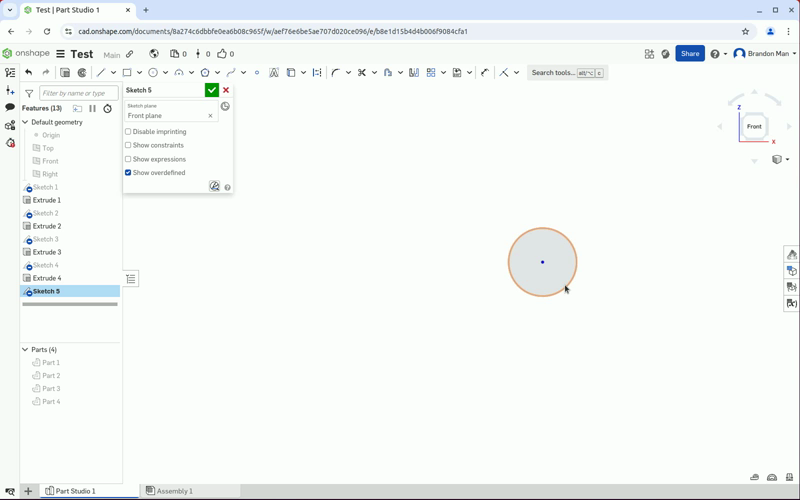
click(565, 284)
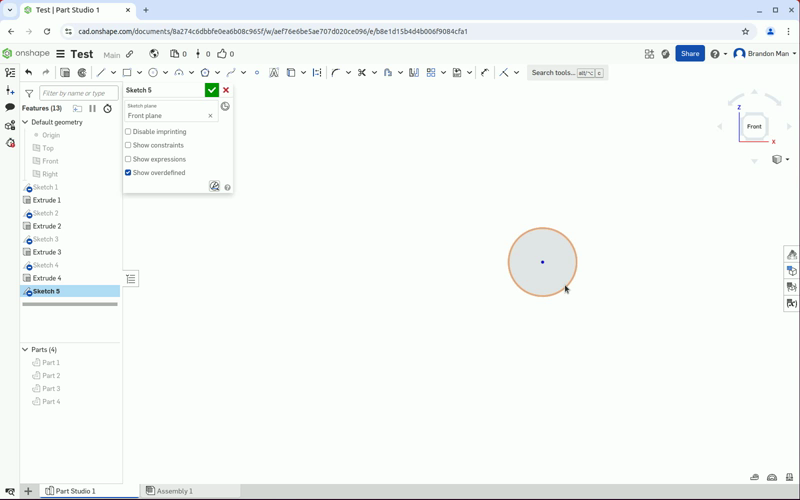
scroll(-6)
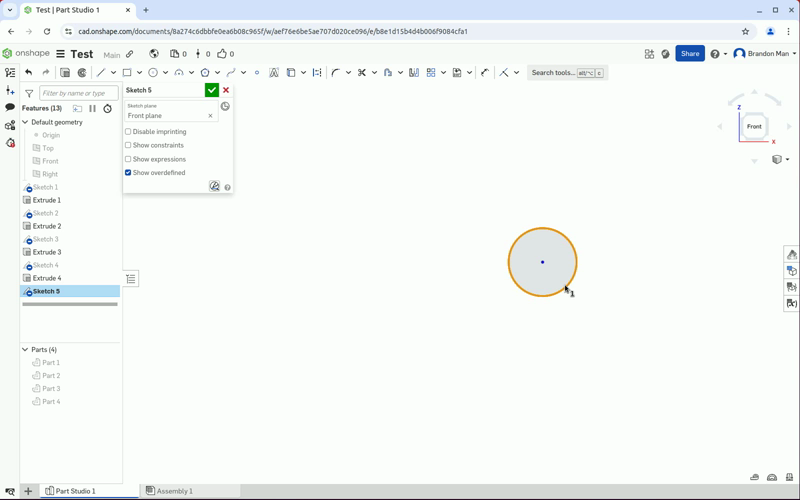
scroll(-6)
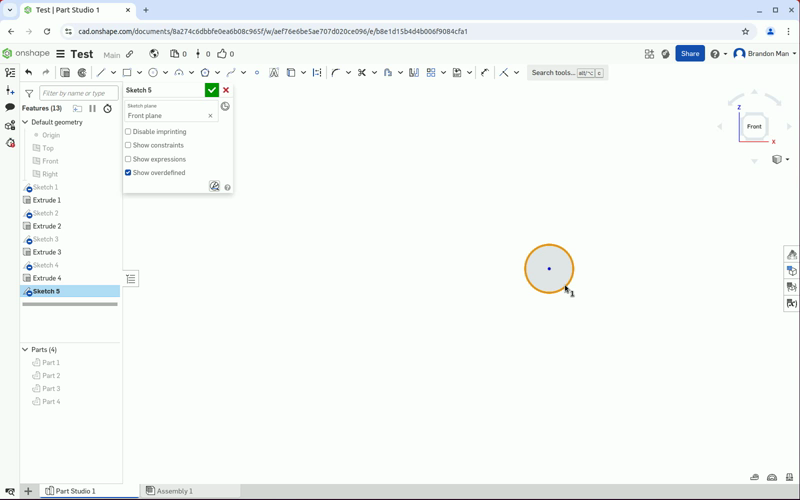
scroll(-6)
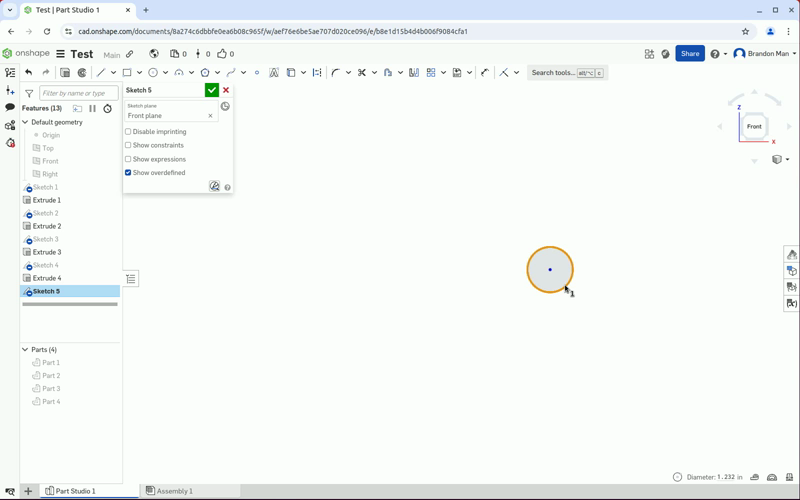
scroll(-6)
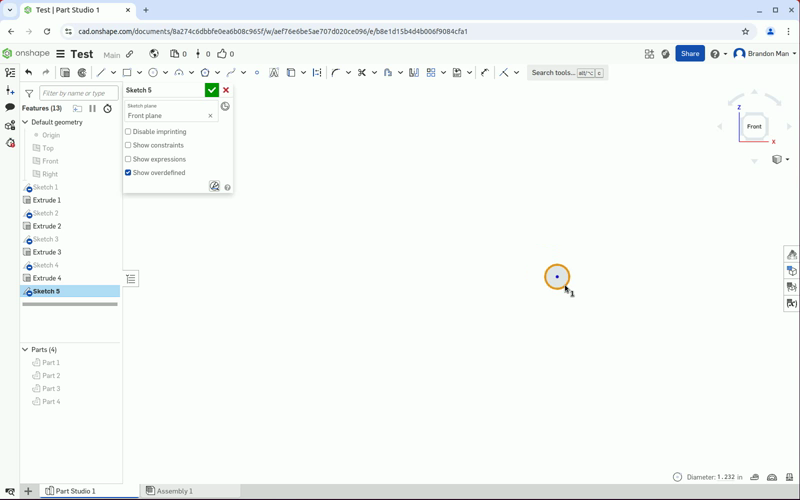
scroll(-6)
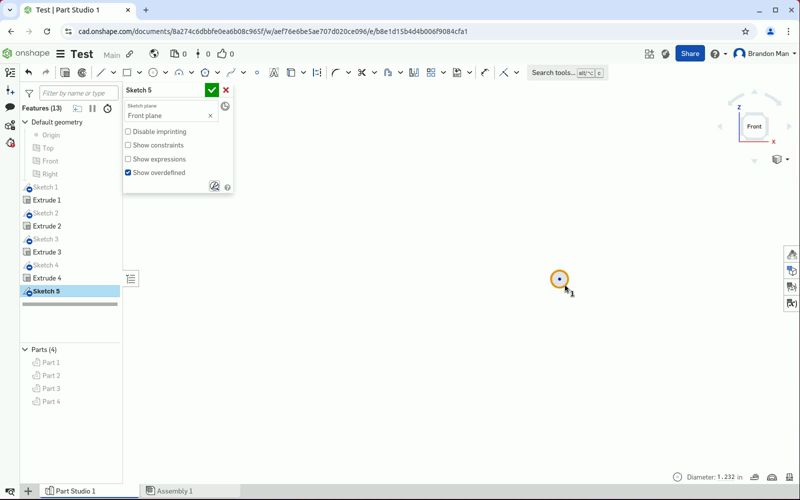
scroll(-6)
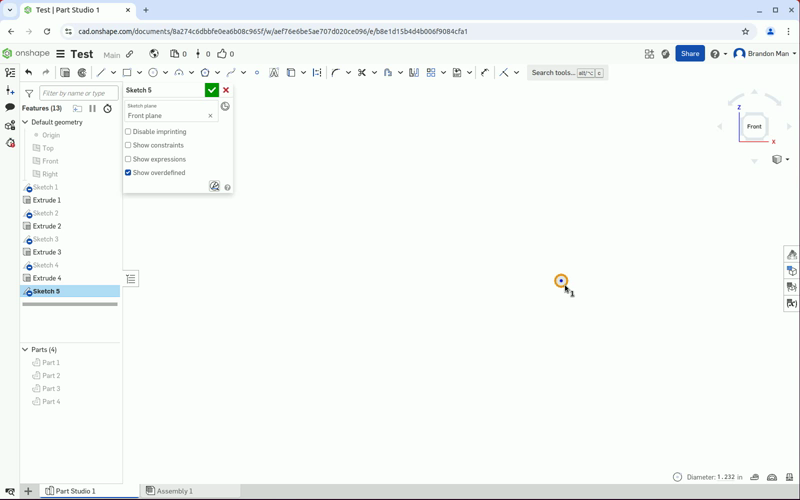
scroll(-6)
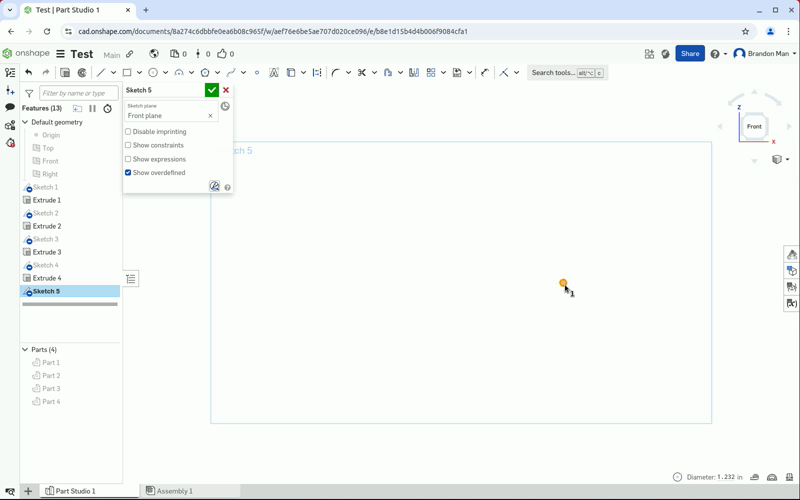
mouse_move(73, 352)
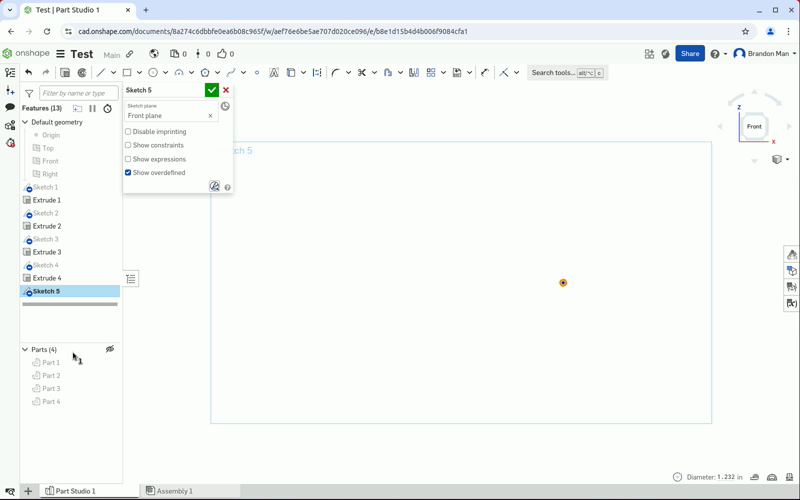
key(shift+y)
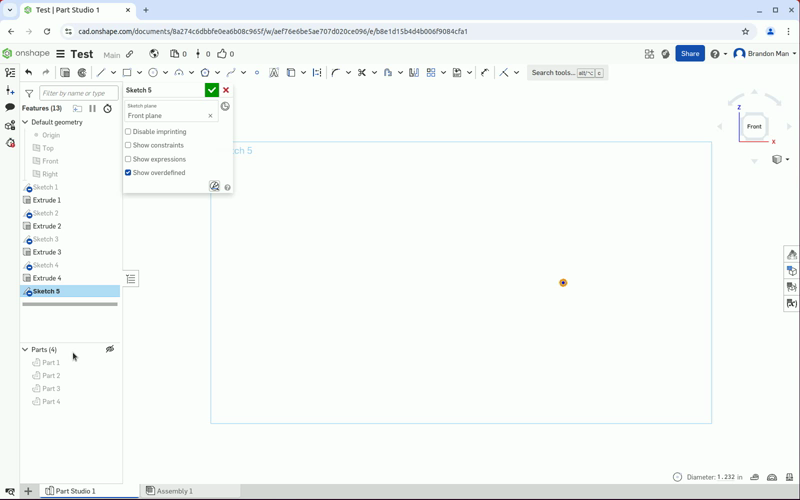
key(shift+e)
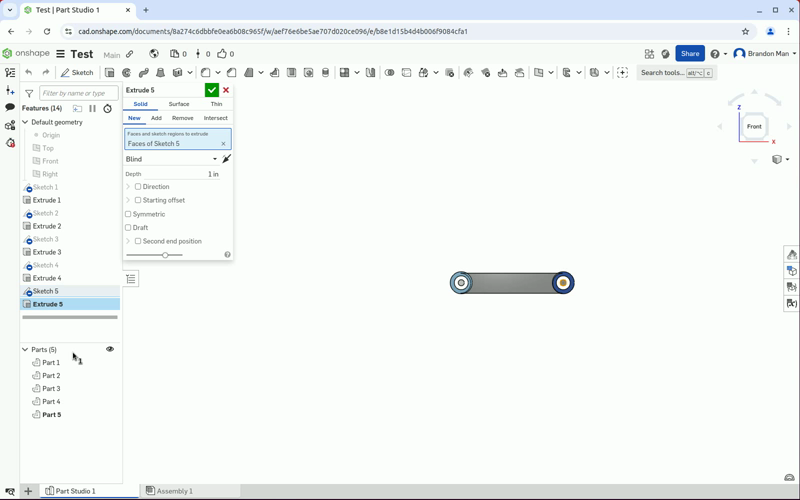
mouse_move(143, 106)
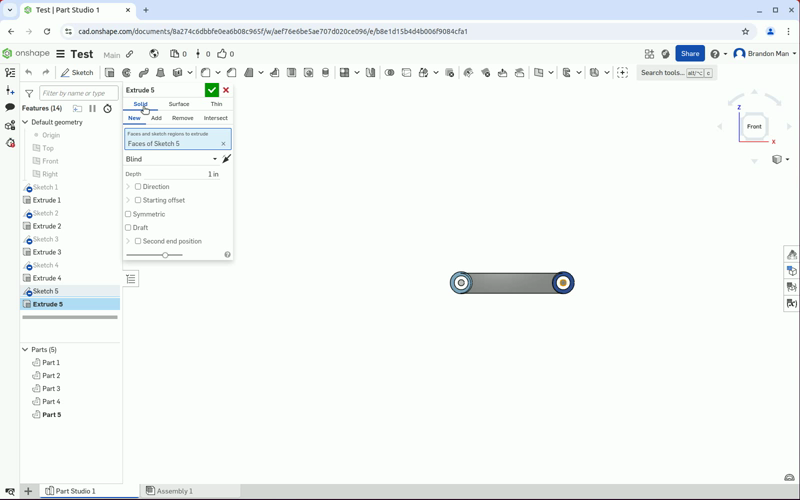
click(143, 106)
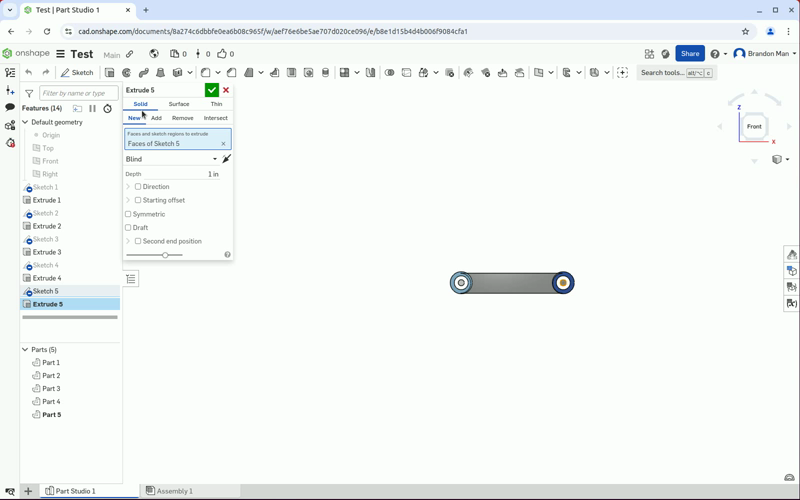
mouse_move(137, 120)
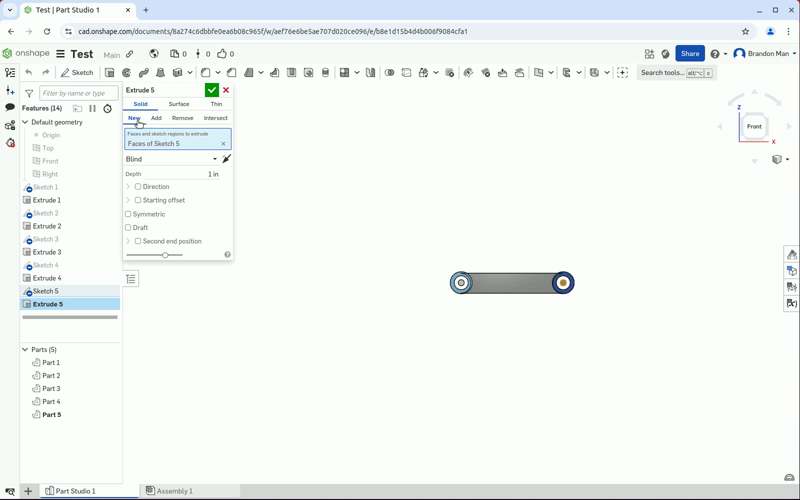
click(137, 120)
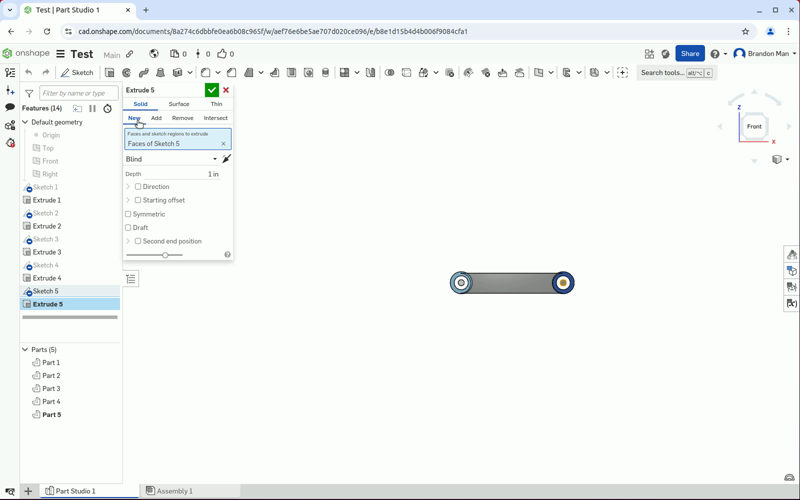
key(tab, 4)
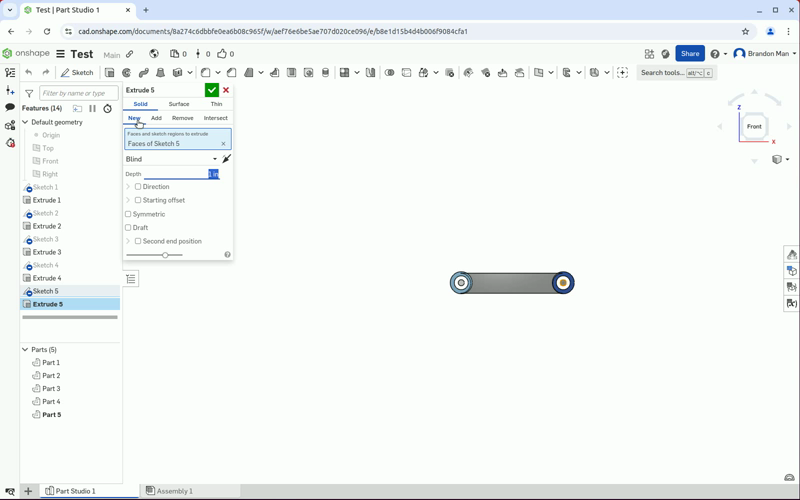
text(2.648)
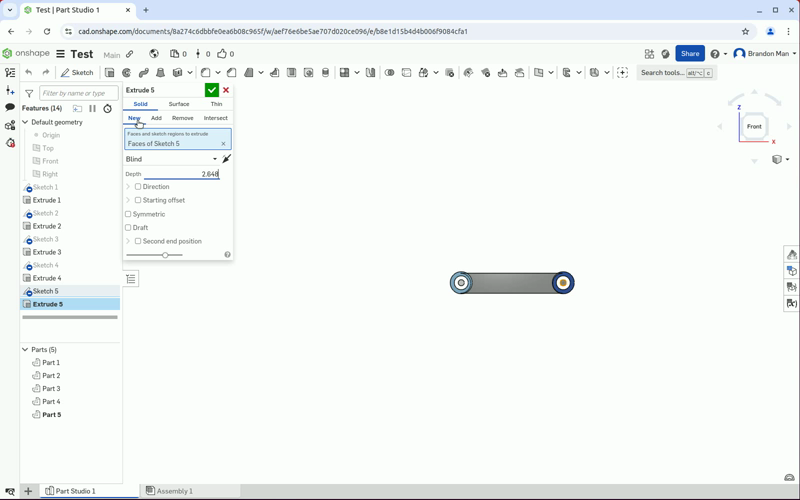
key(enter)
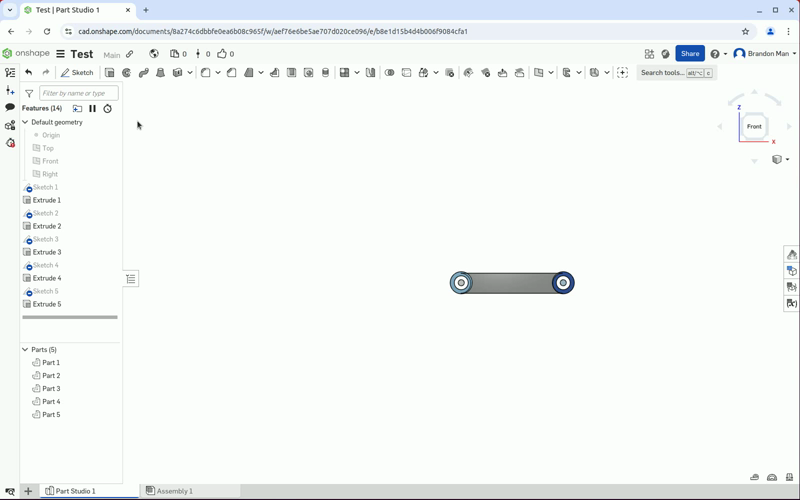
key(shift+h)
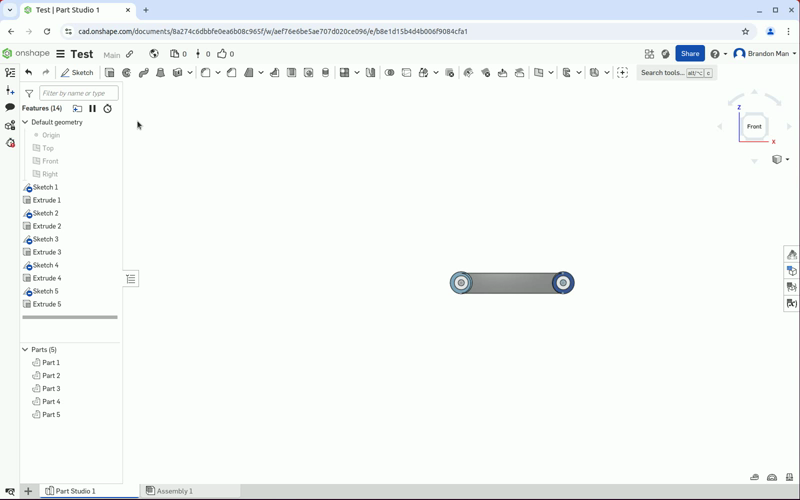
key(shift+h)
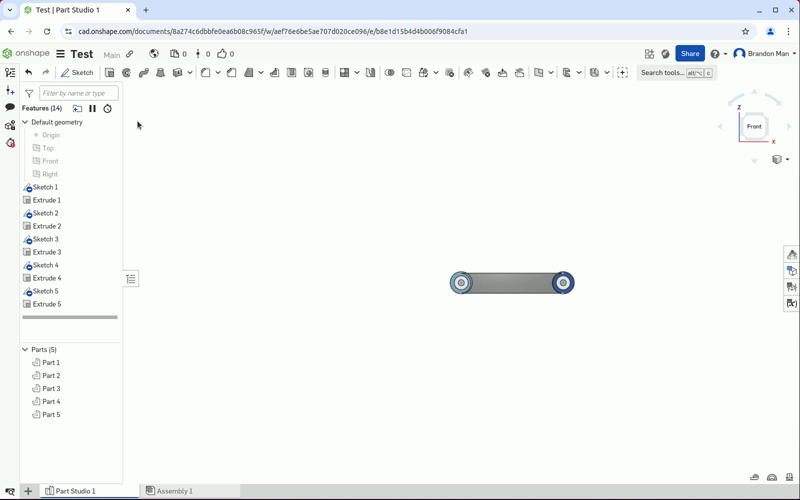
key(shift+7)
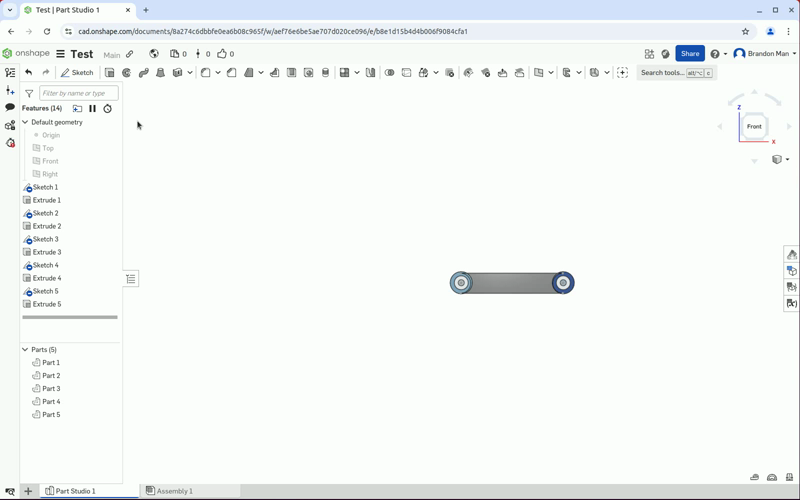
key(left, 2)
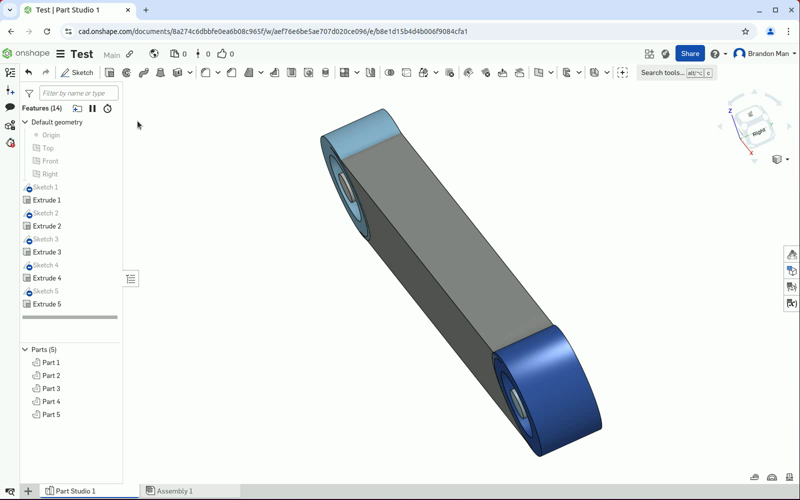
key(down, 2)
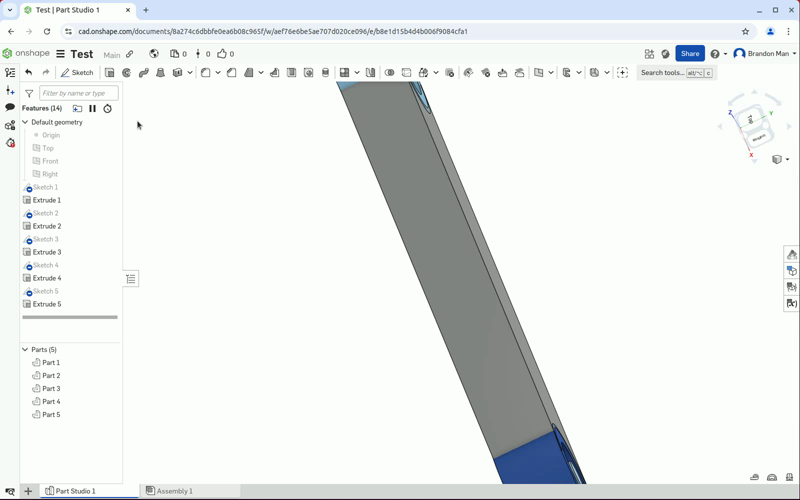
key(up, 2)
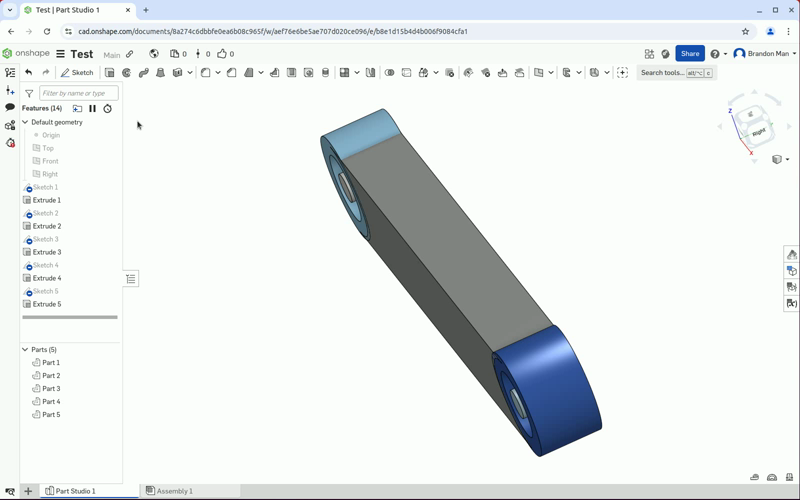
key(right, 2)
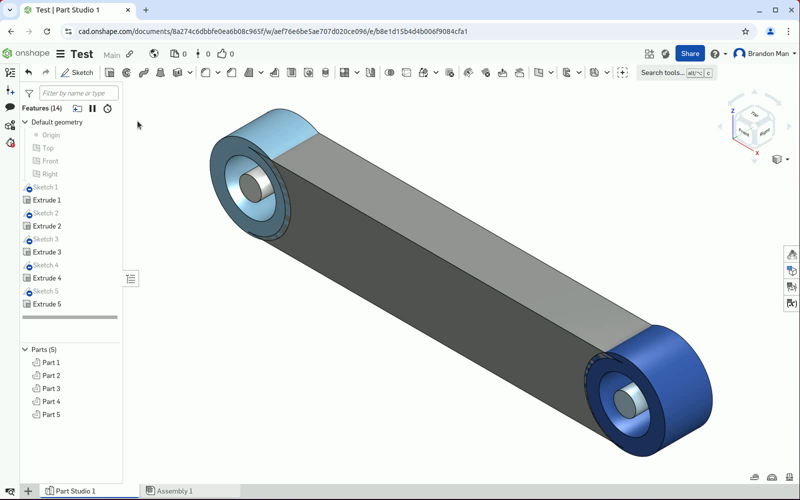
mouse_move(73, 189)
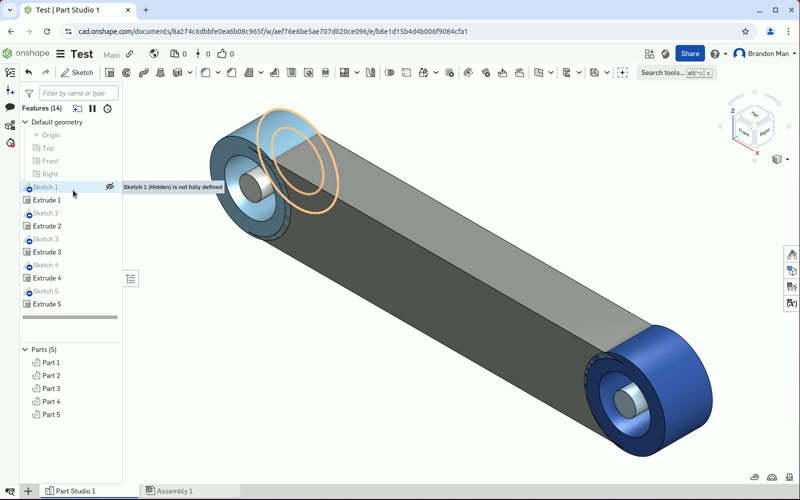
click(73, 189)